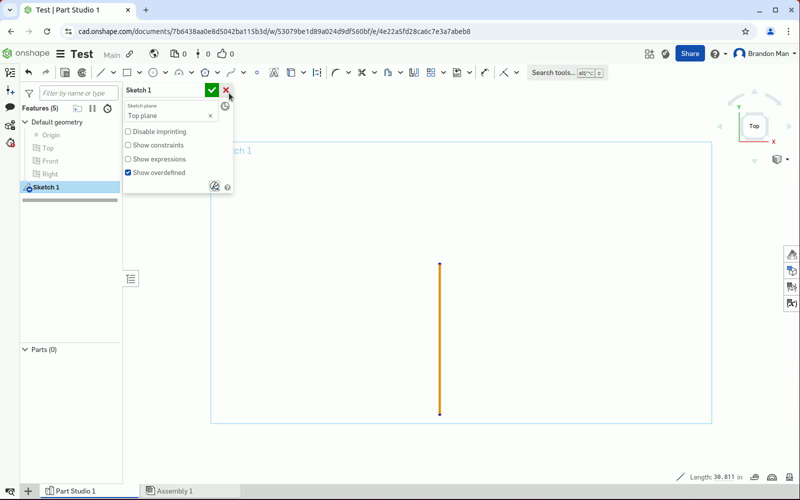
key(shift+h)
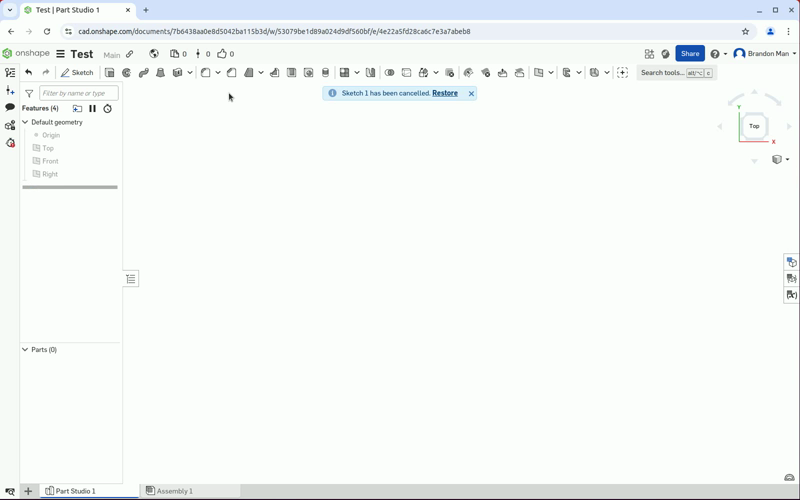
mouse_move(73, 352)
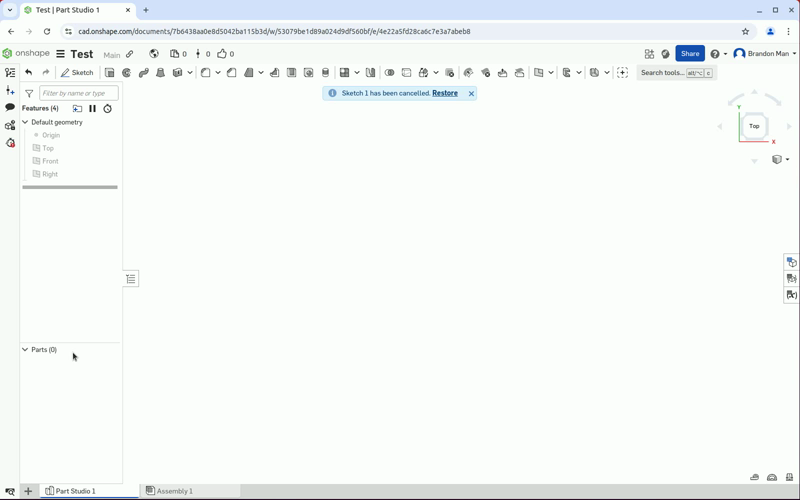
key(y)
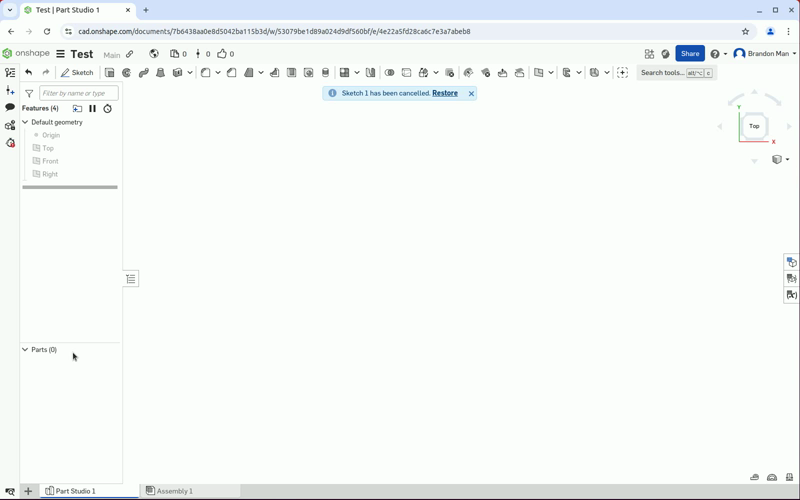
key(shift+p)
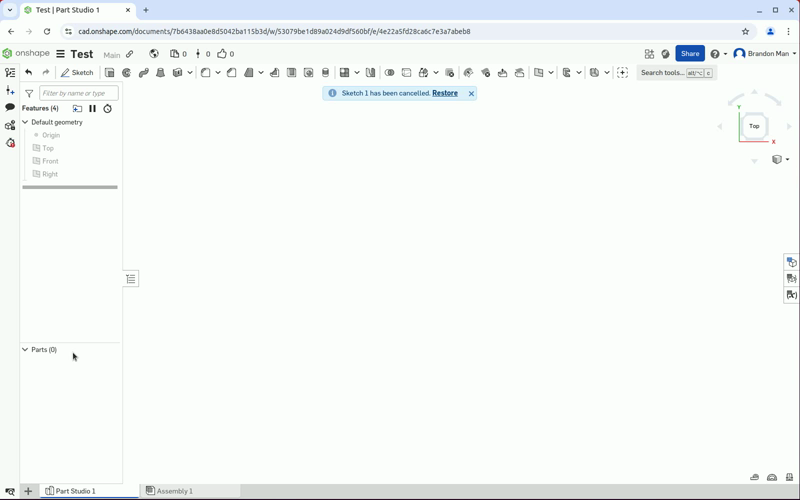
key(space)
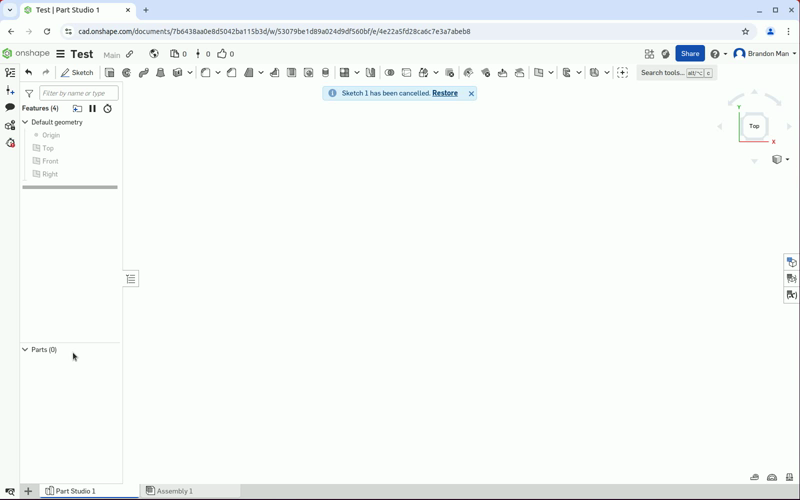
key_down(shift)
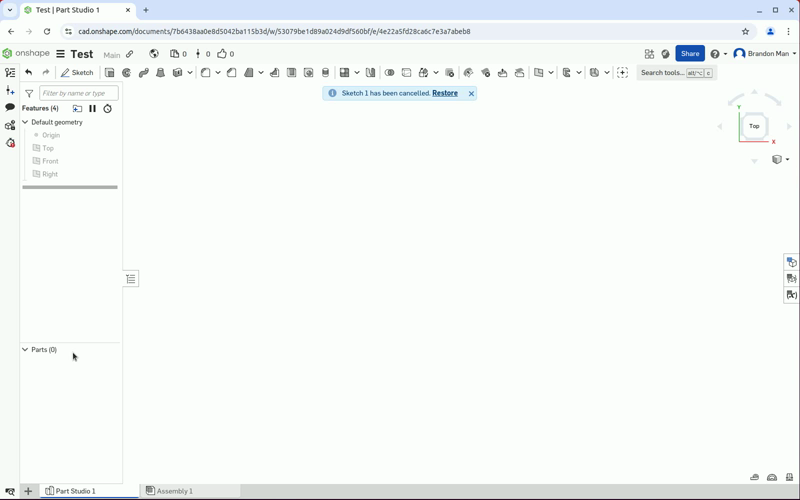
key(up)
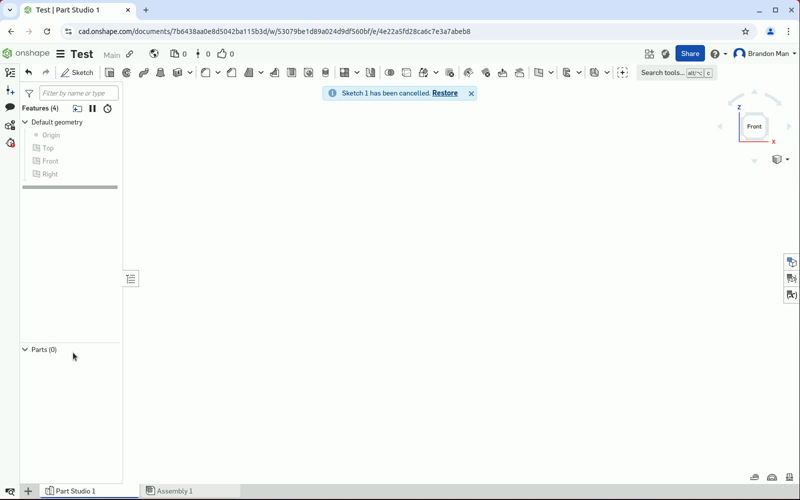
key_up(shift)
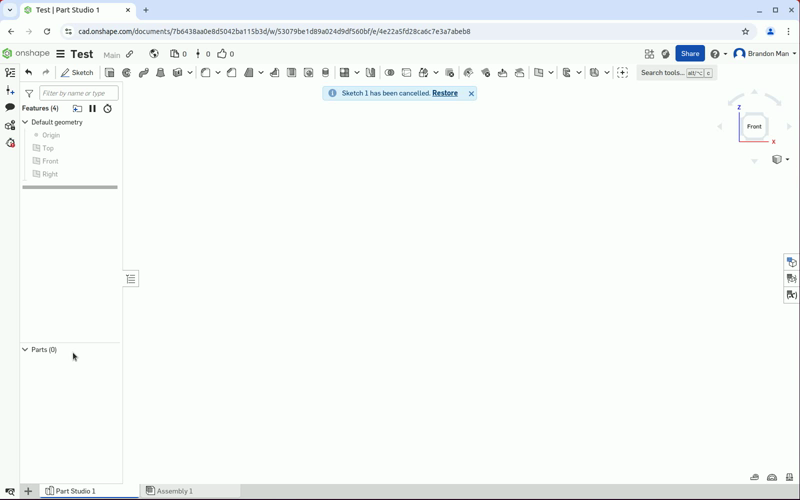
mouse_move(73, 352)
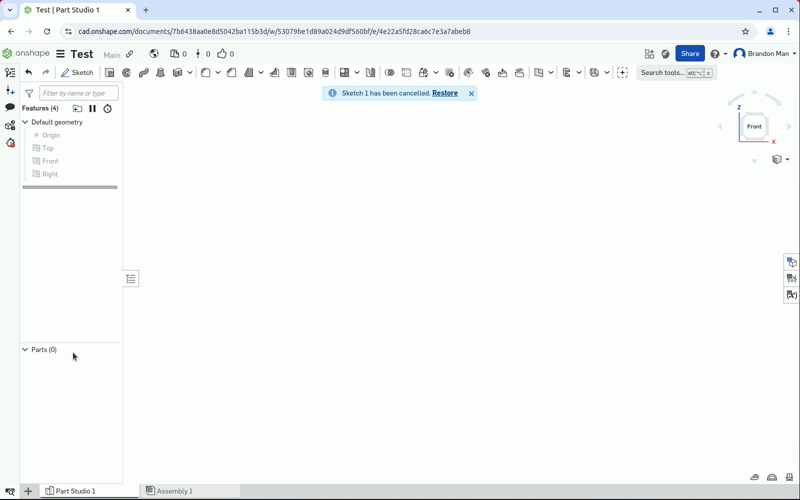
key(shift+y)
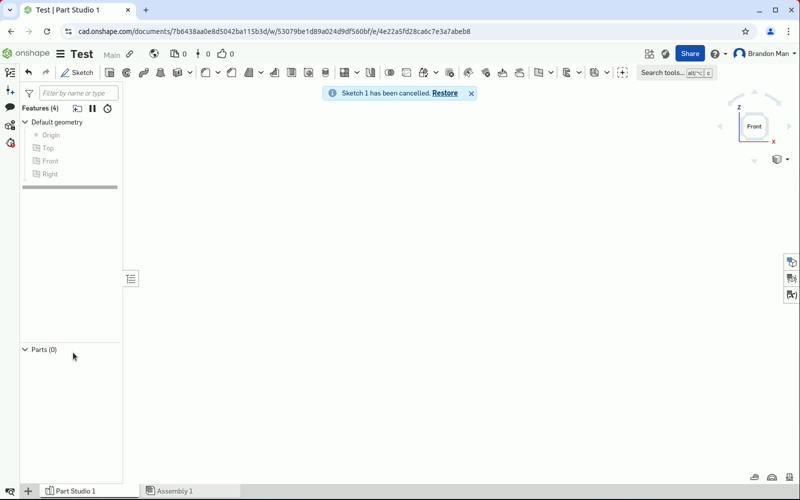
key(shift+s)
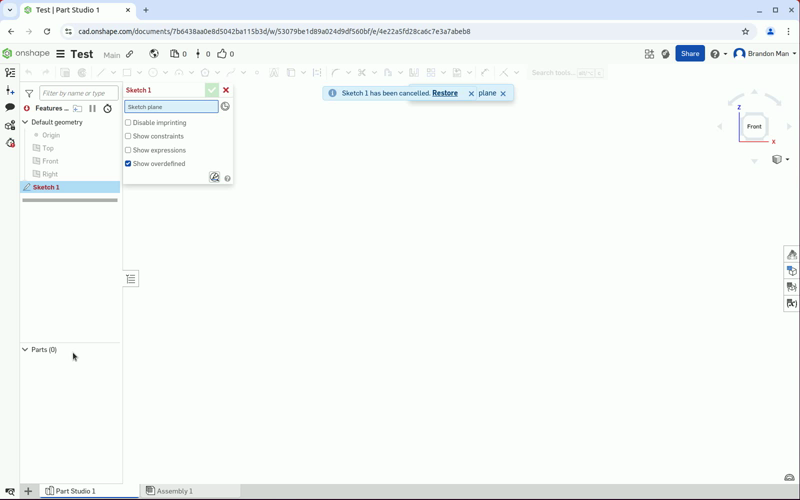
mouse_move(73, 163)
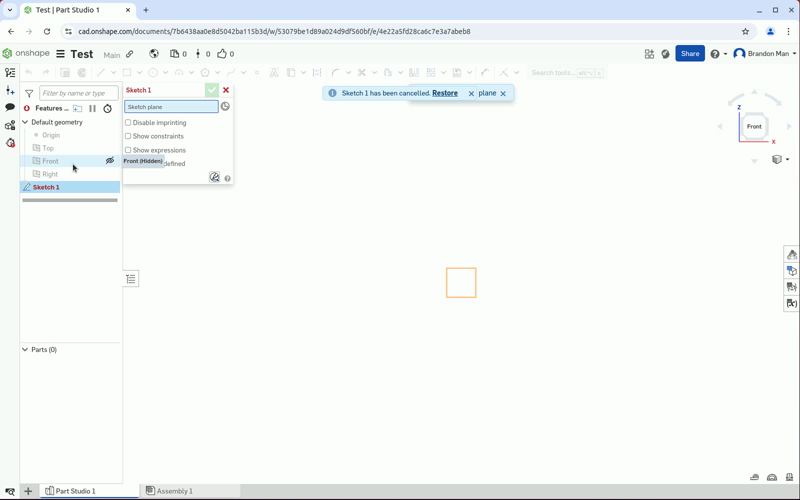
click(73, 163)
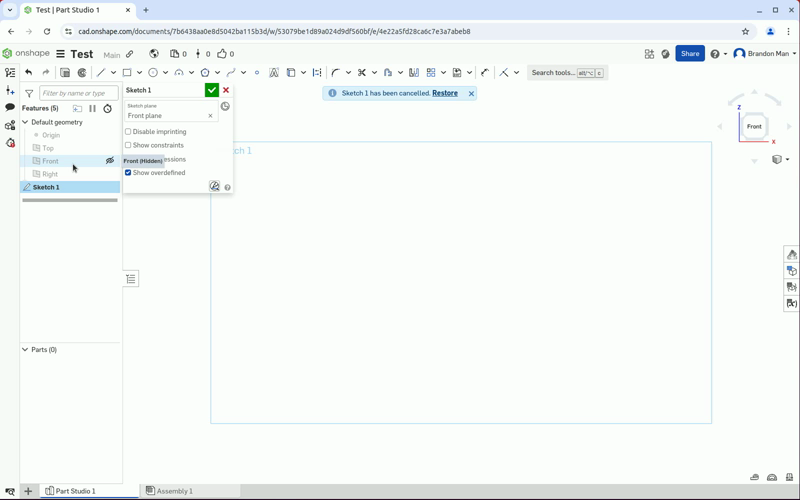
mouse_move(73, 352)
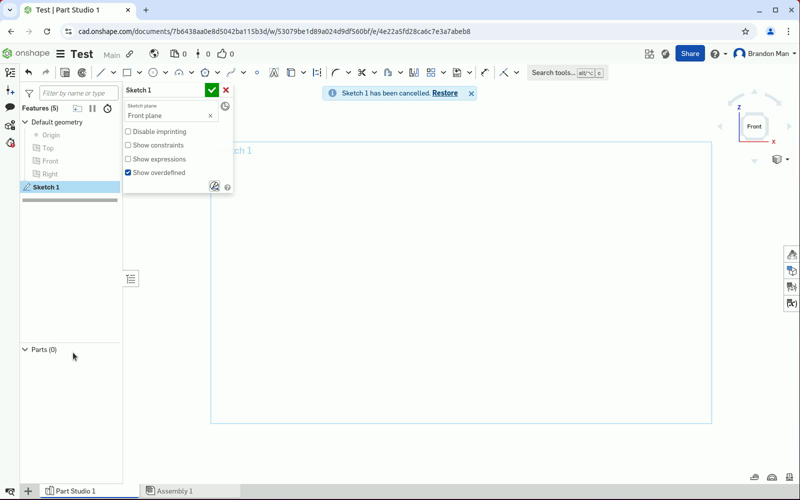
key(y)
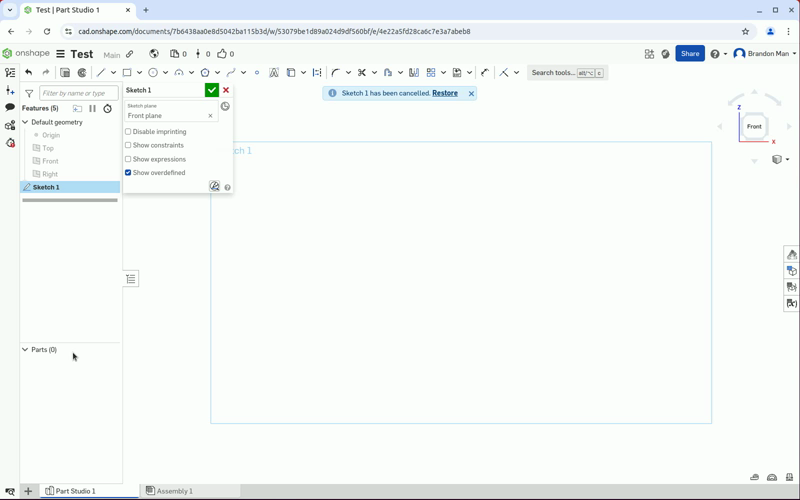
key(c)
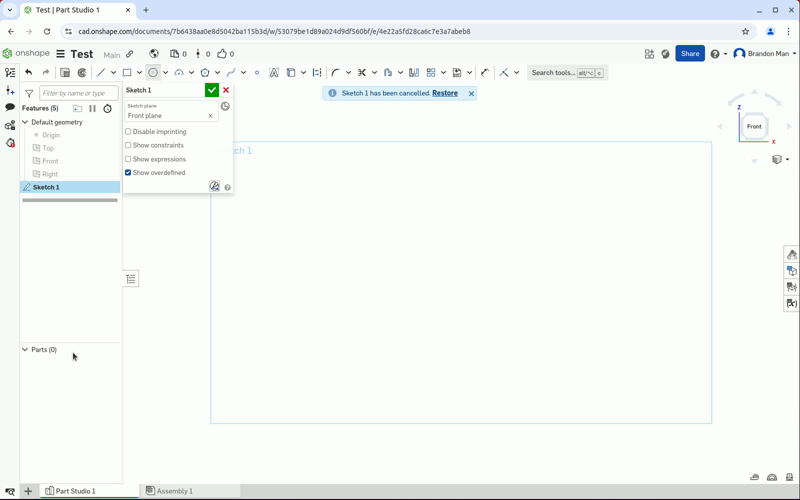
key_down(shift)
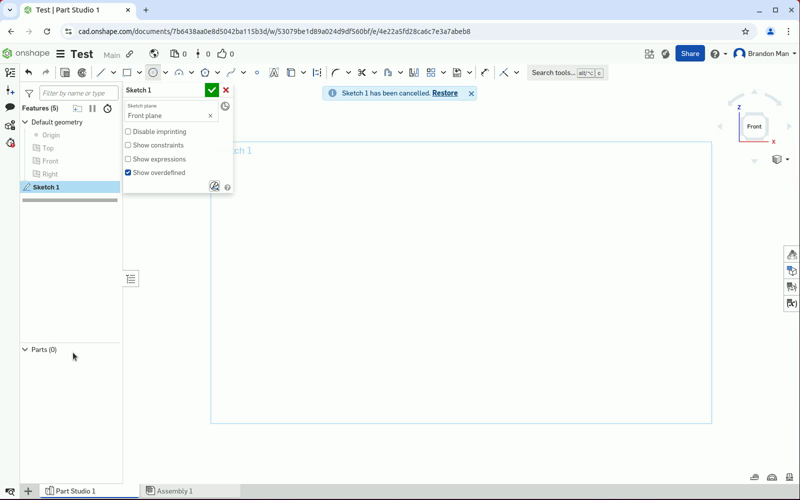
mouse_move(461, 282)
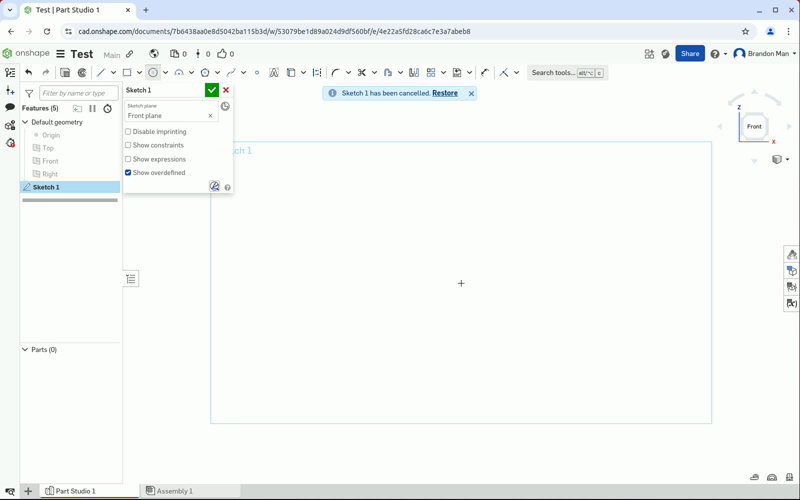
click(461, 282)
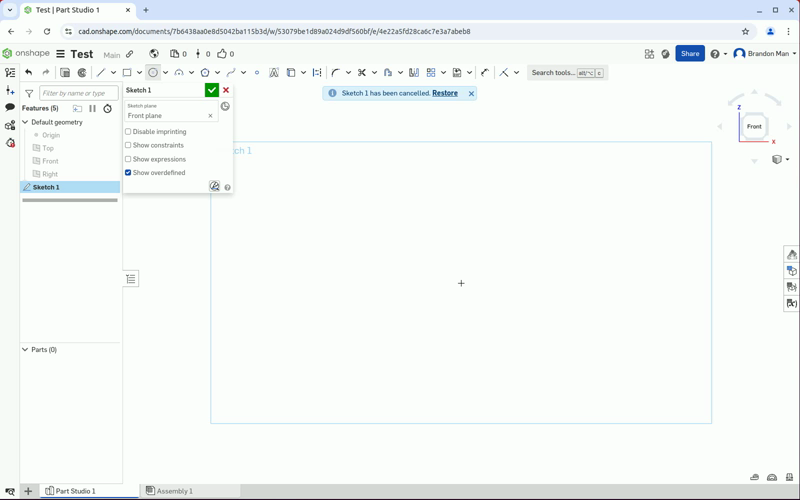
key_up(shift)
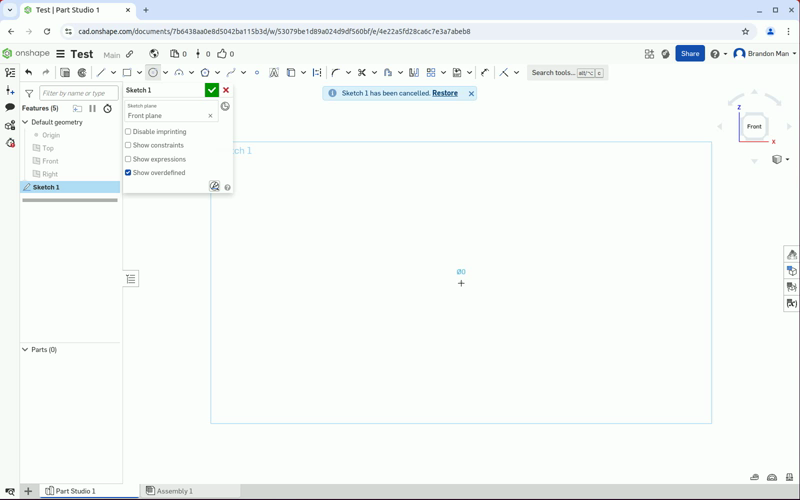
mouse_move(472, 282)
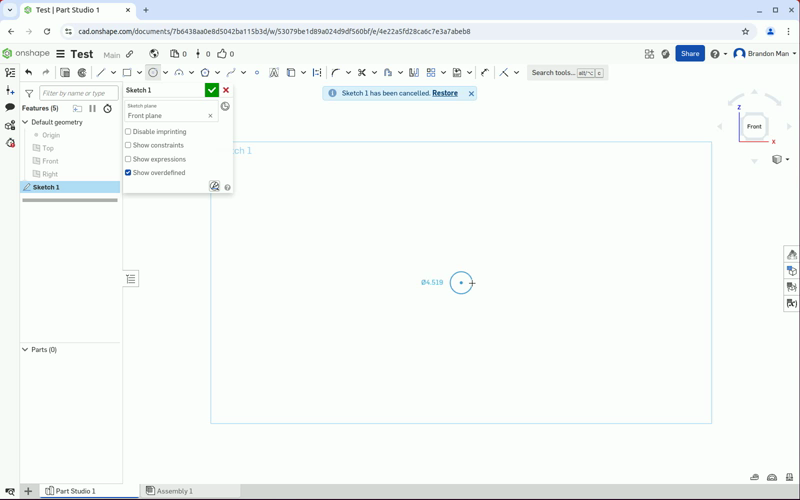
click(472, 282)
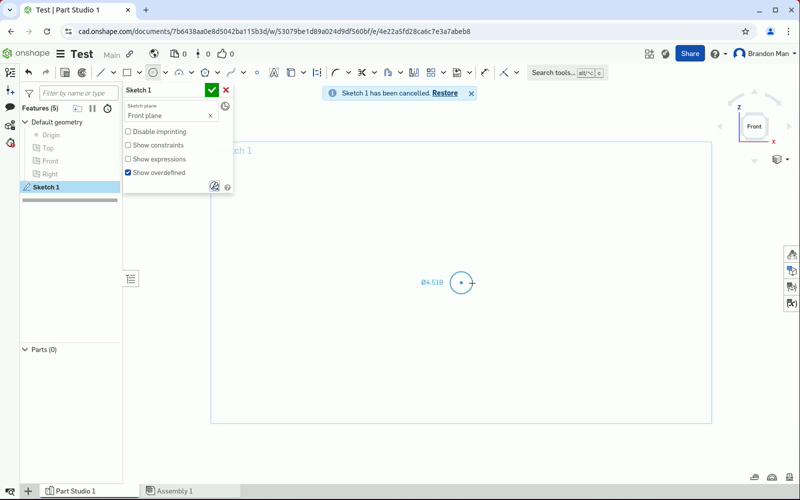
key(esc)
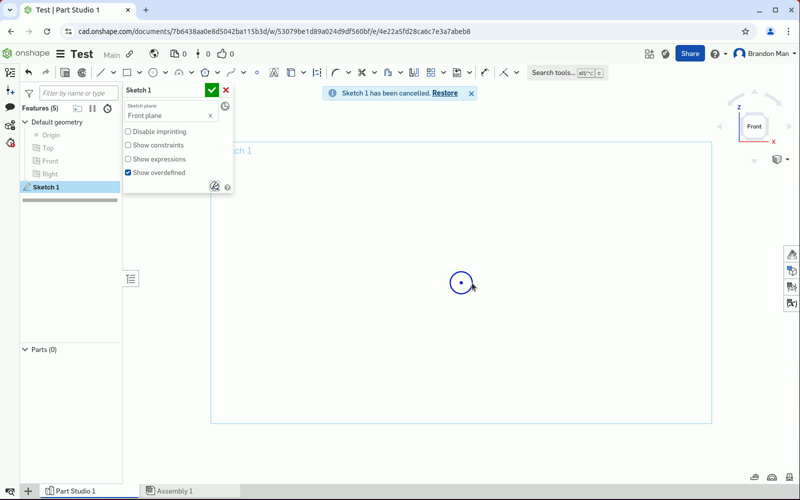
key(c)
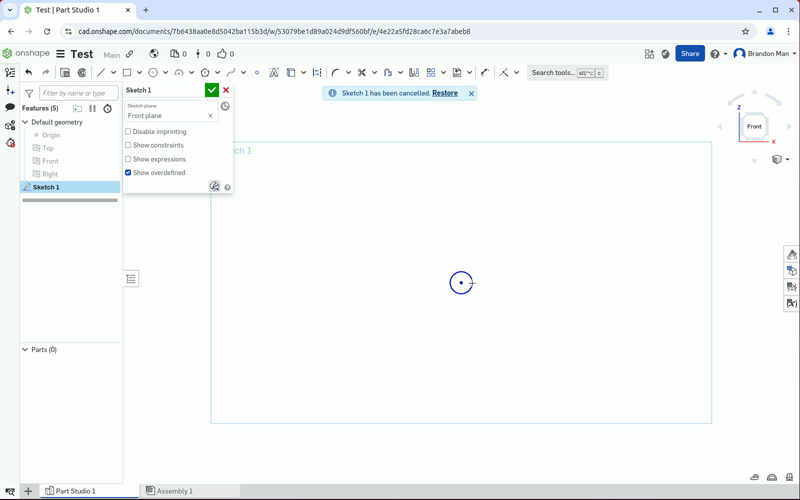
key_down(shift)
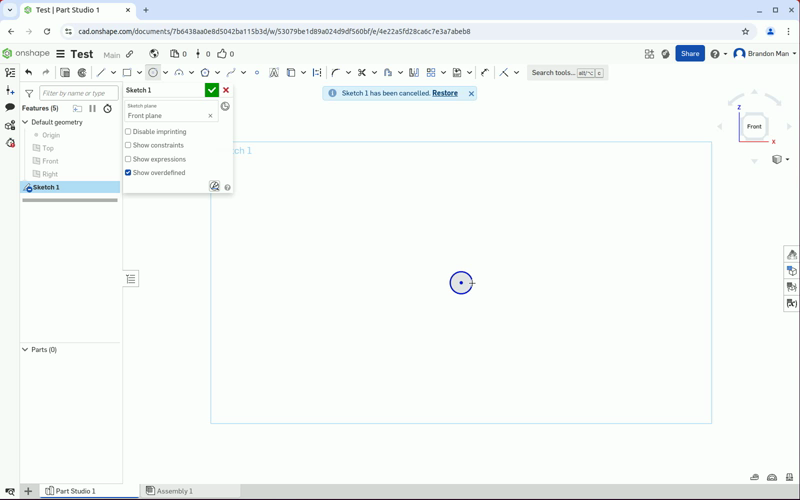
mouse_move(461, 282)
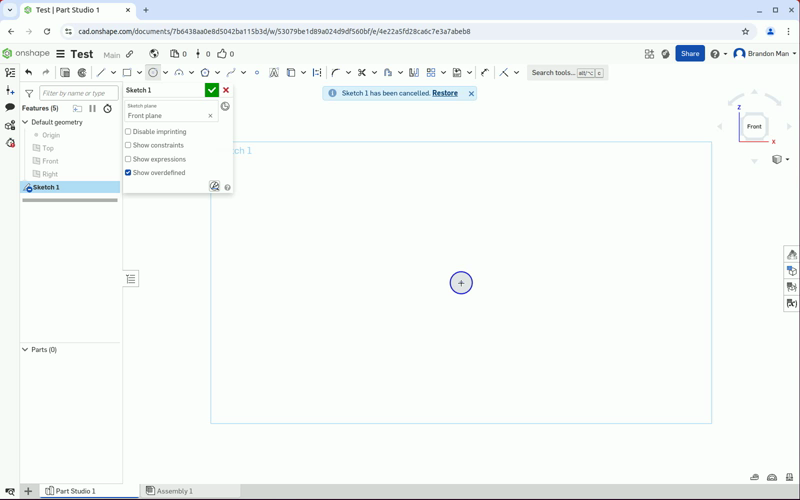
click(461, 282)
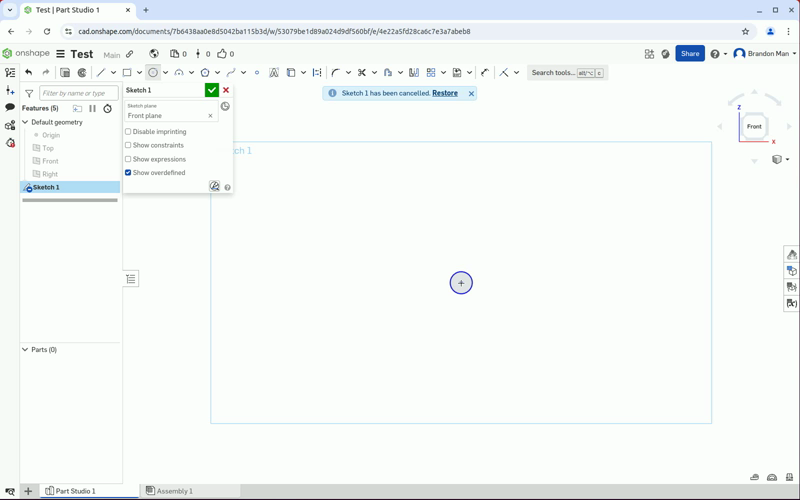
key_up(shift)
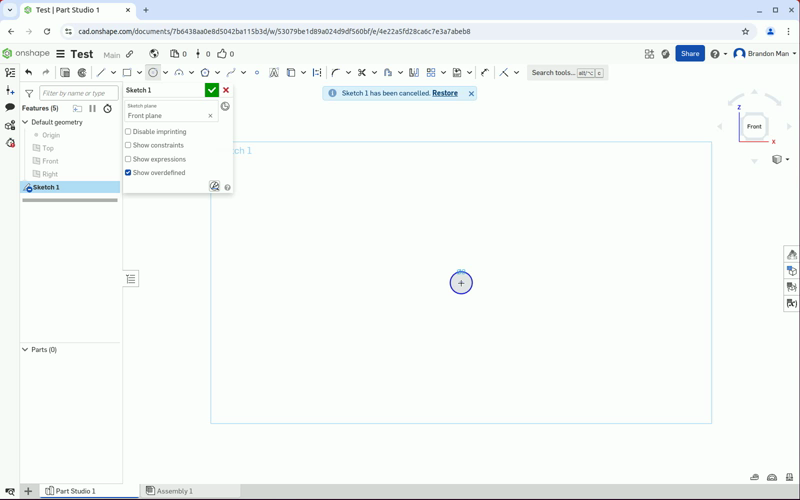
mouse_move(468, 282)
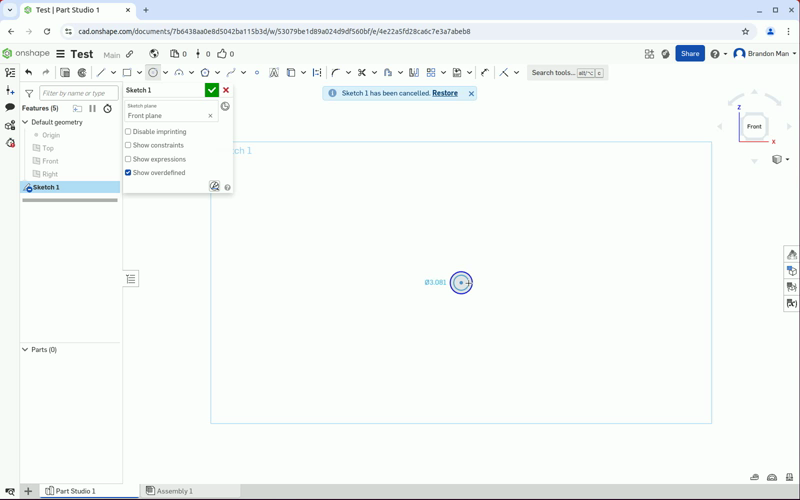
scroll(6)
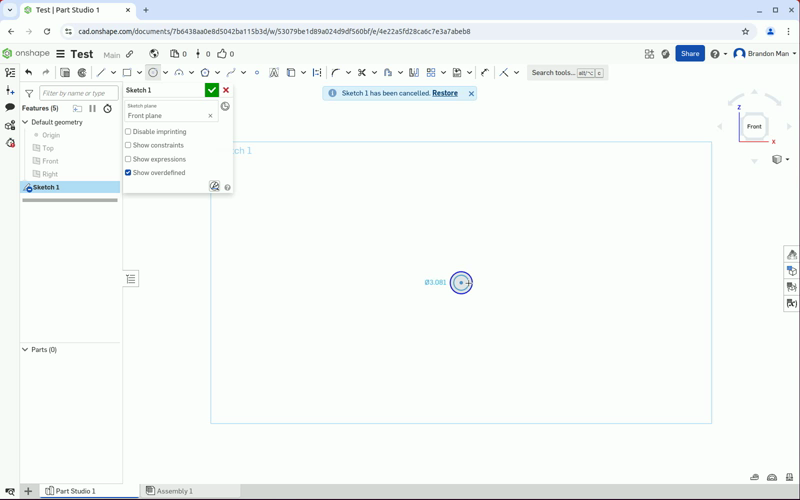
scroll(6)
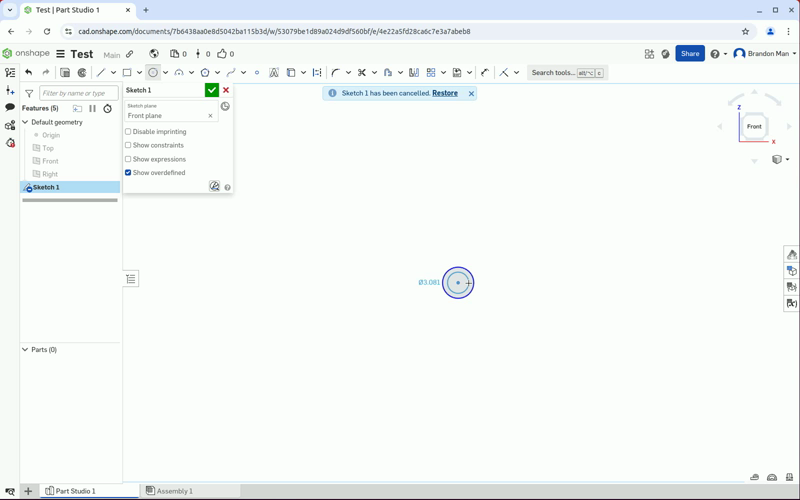
scroll(6)
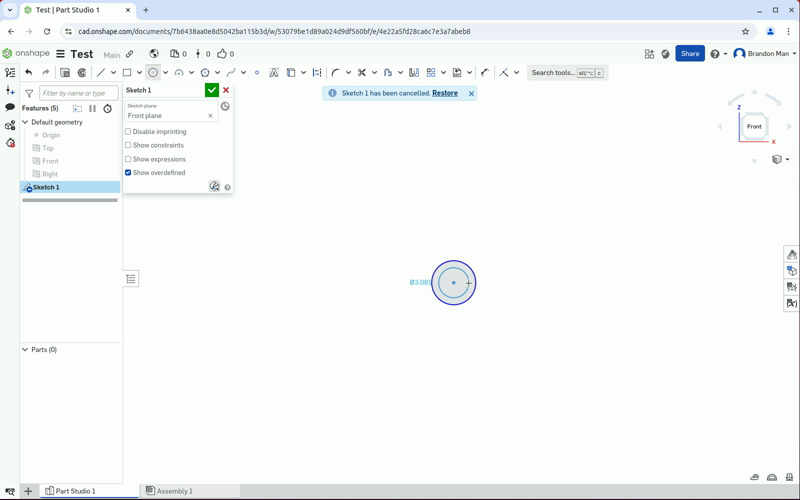
scroll(6)
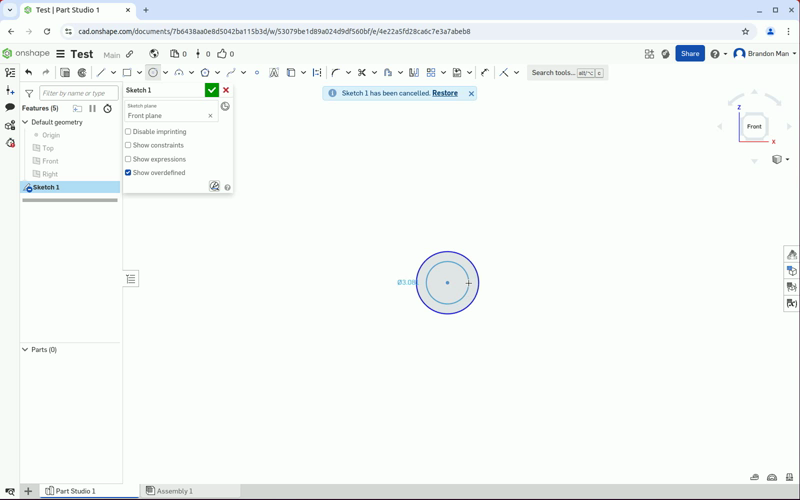
scroll(6)
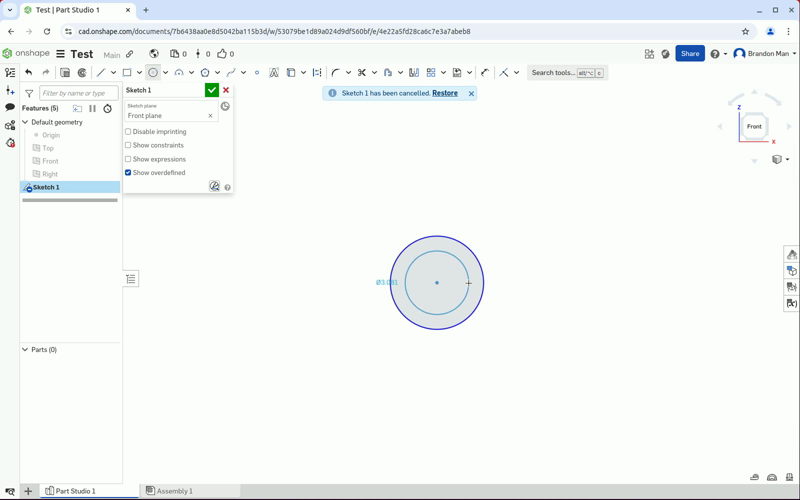
scroll(6)
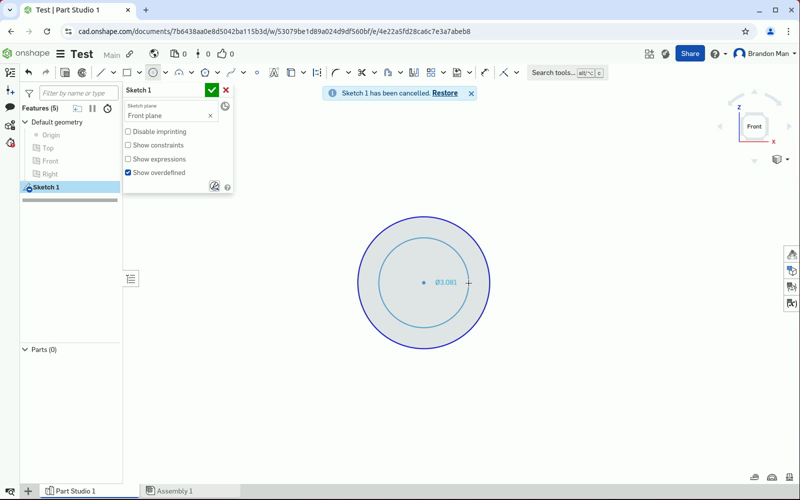
scroll(6)
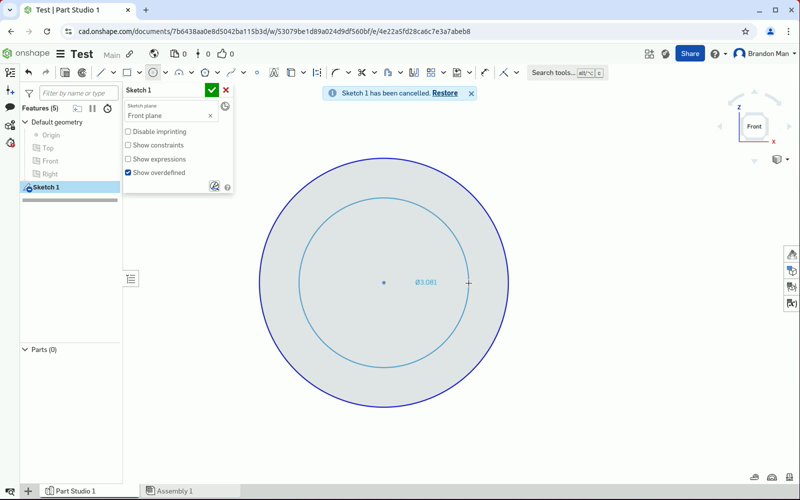
click(468, 282)
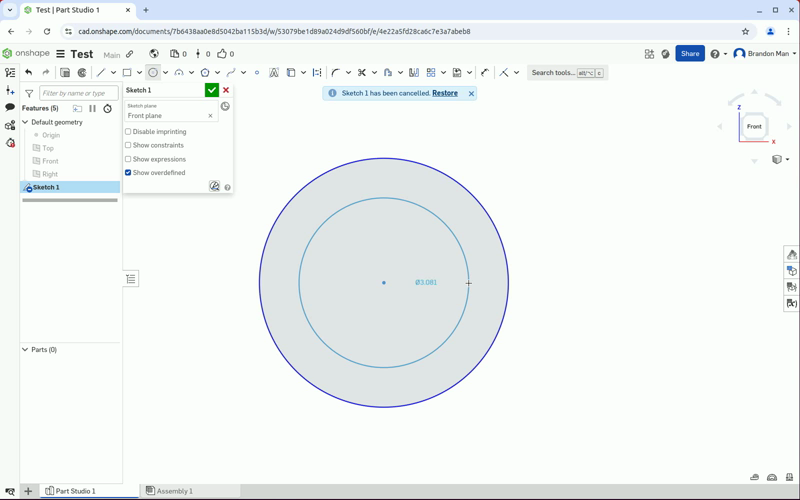
scroll(-6)
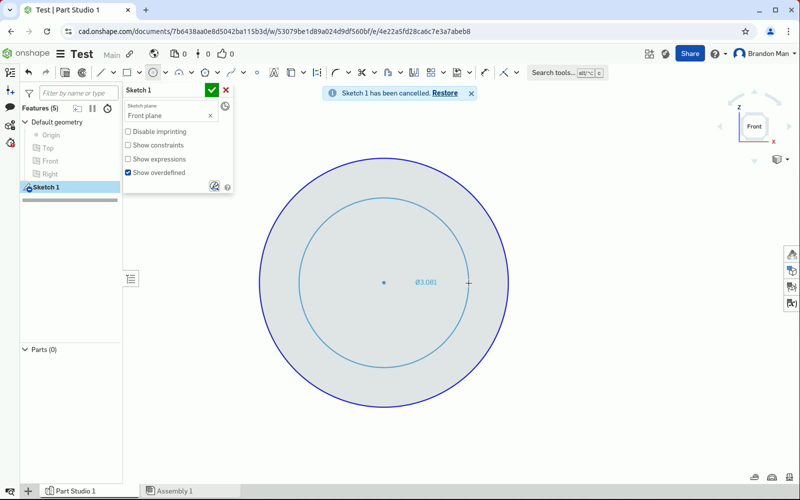
scroll(-6)
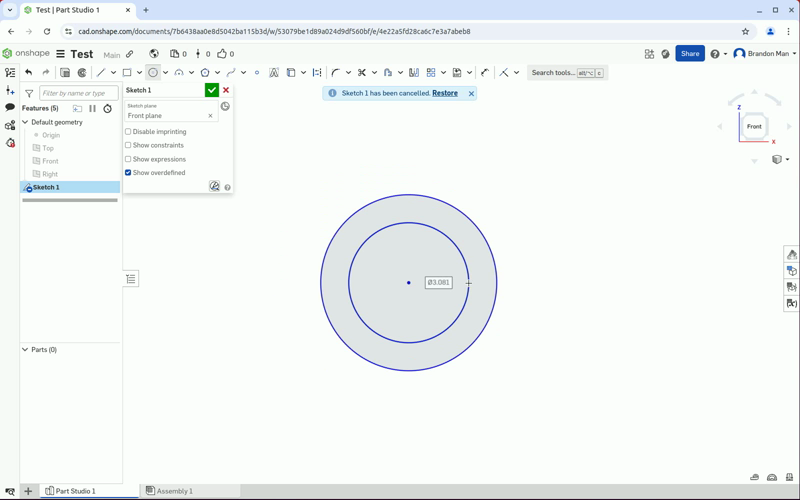
scroll(-6)
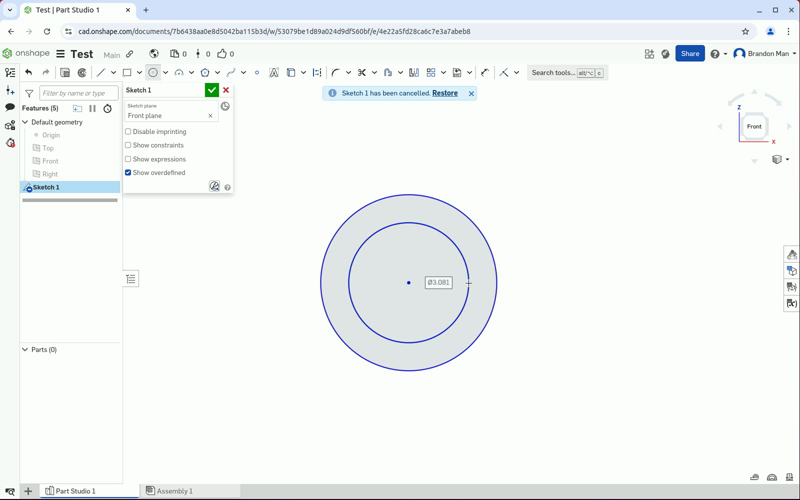
scroll(-6)
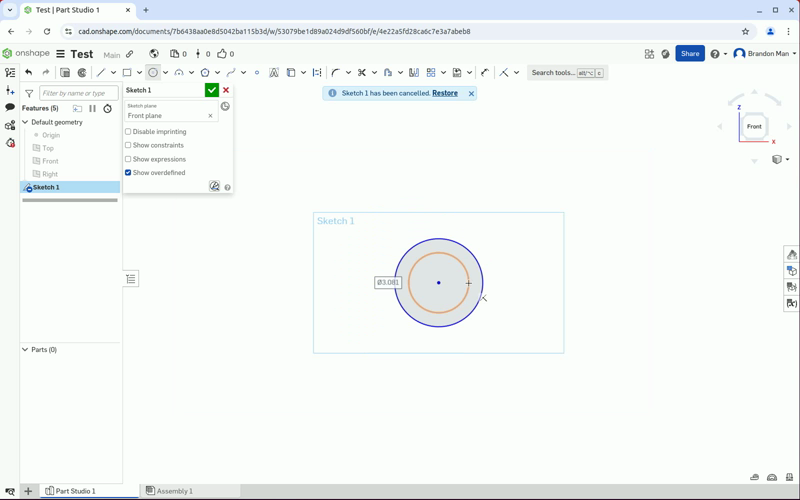
scroll(-6)
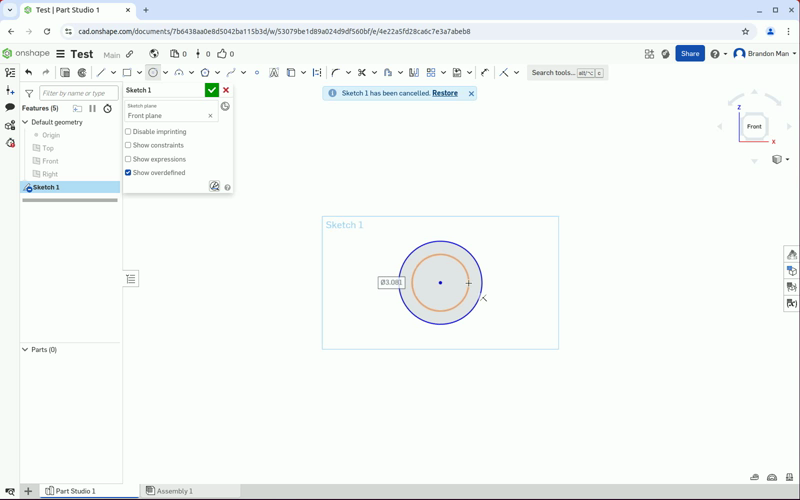
scroll(-6)
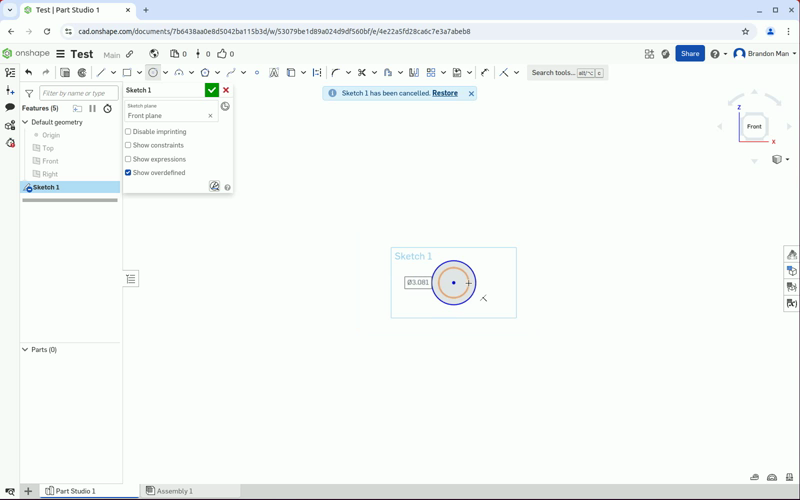
scroll(-6)
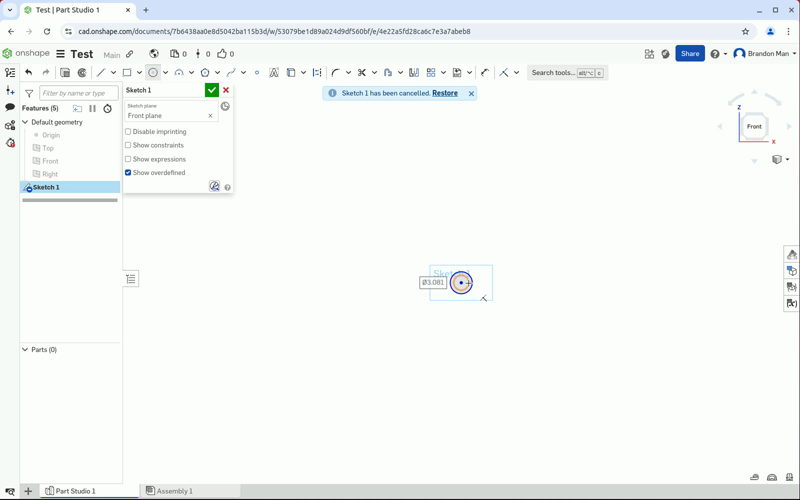
key(esc)
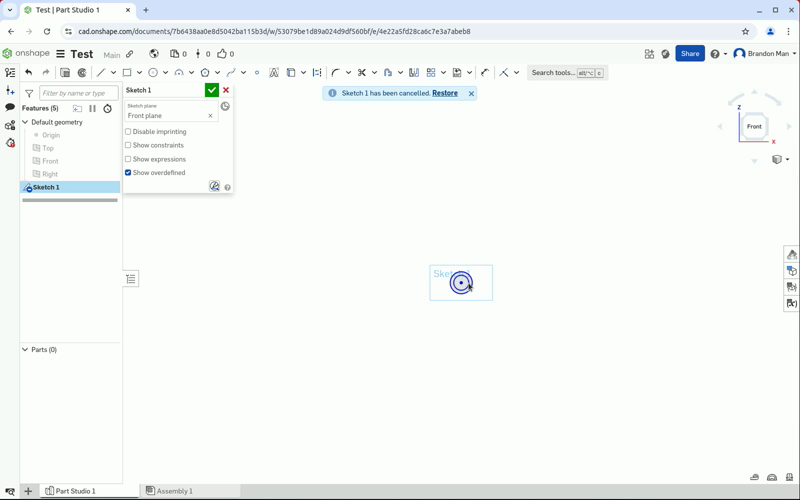
mouse_move(470, 284)
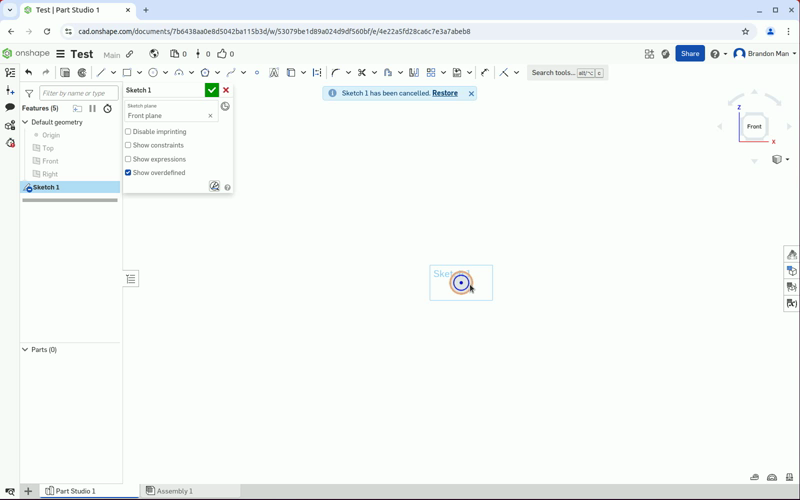
scroll(6)
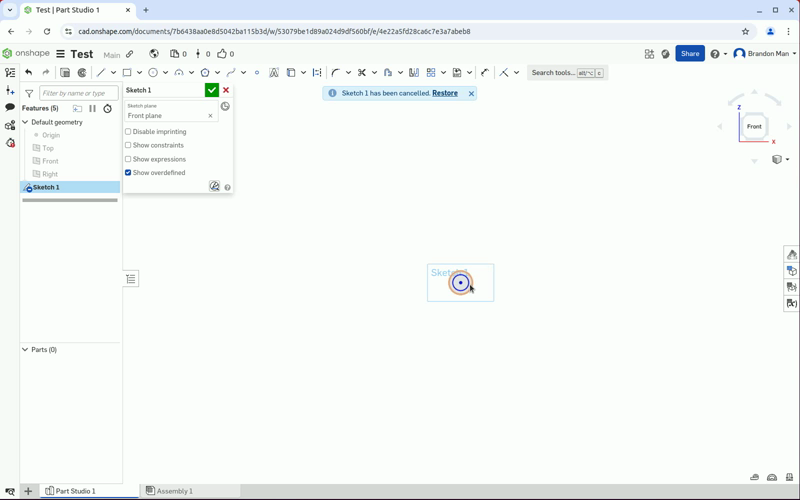
scroll(6)
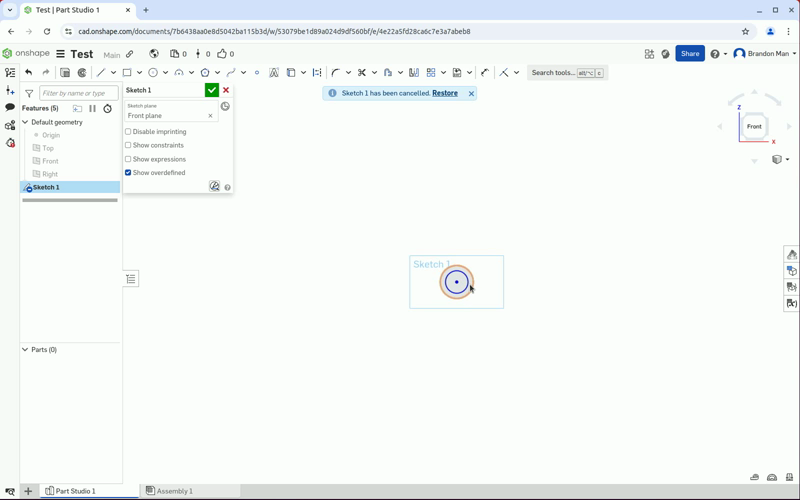
scroll(6)
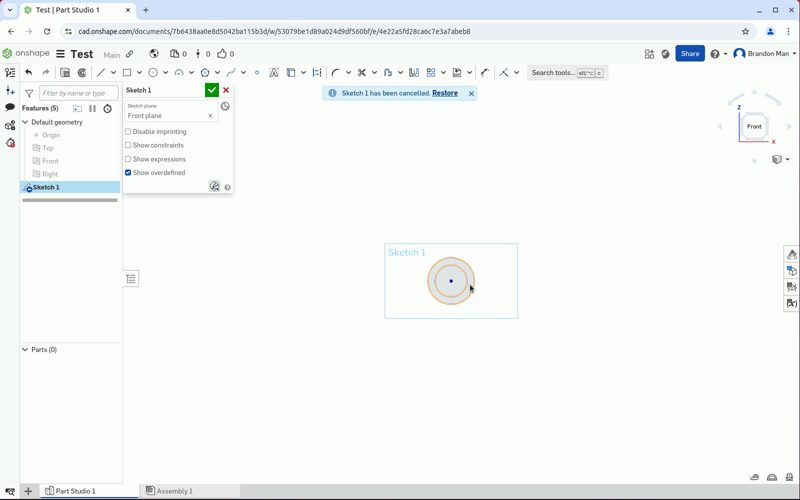
scroll(6)
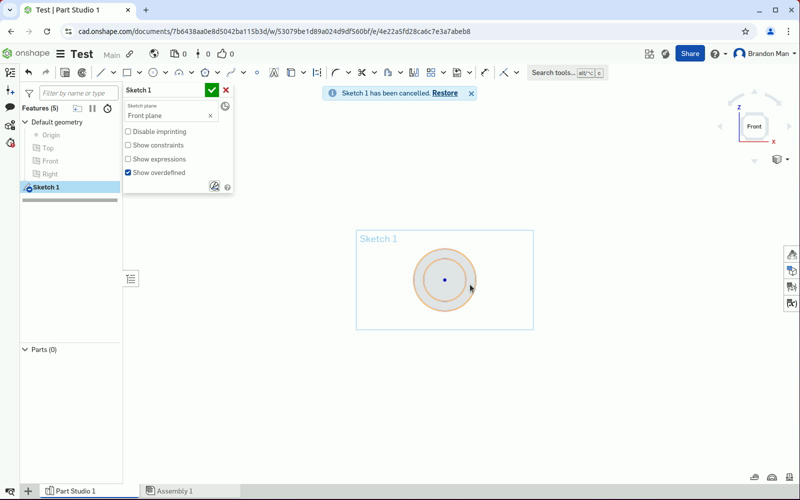
scroll(6)
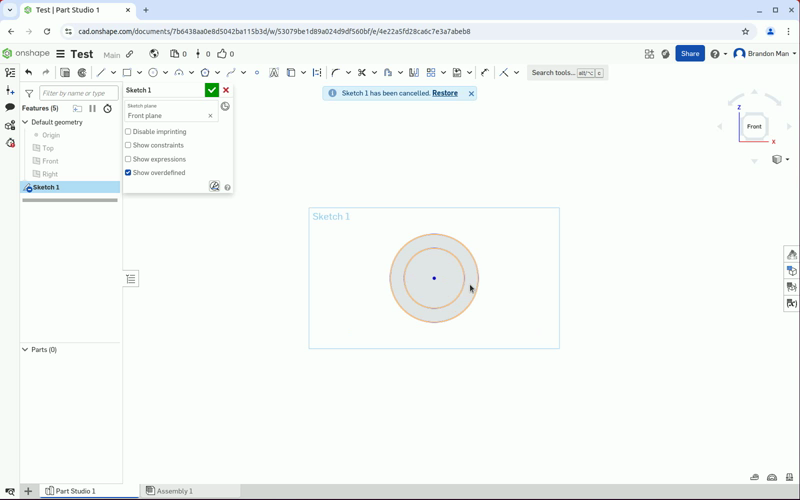
scroll(6)
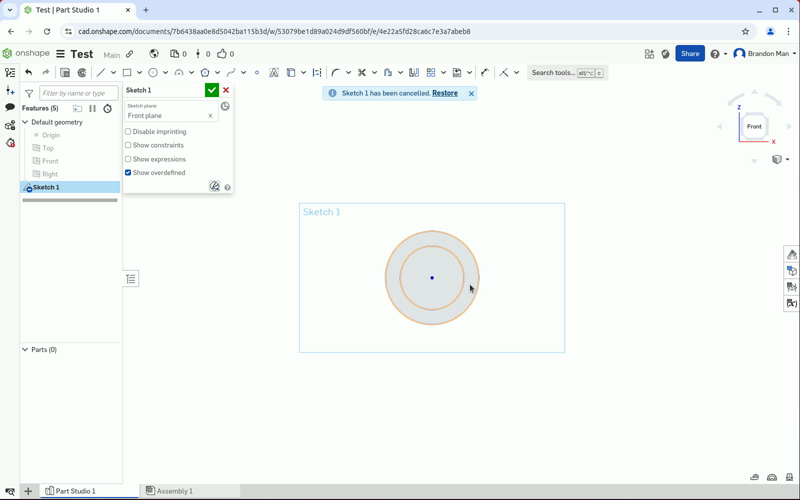
scroll(6)
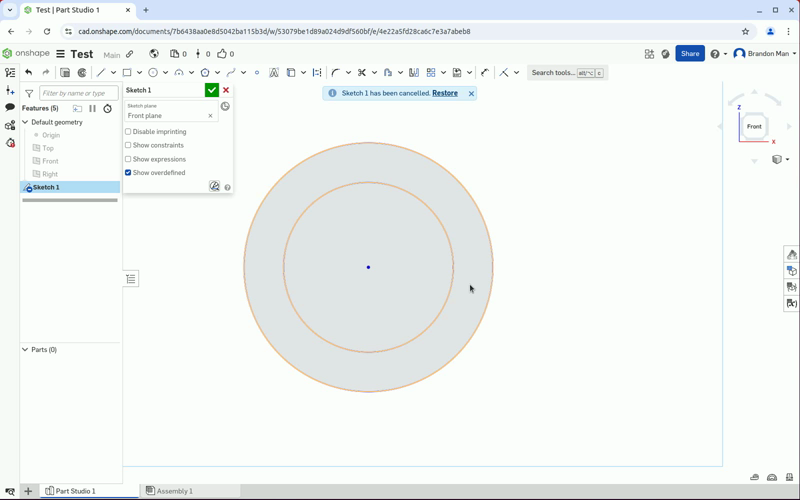
click(470, 284)
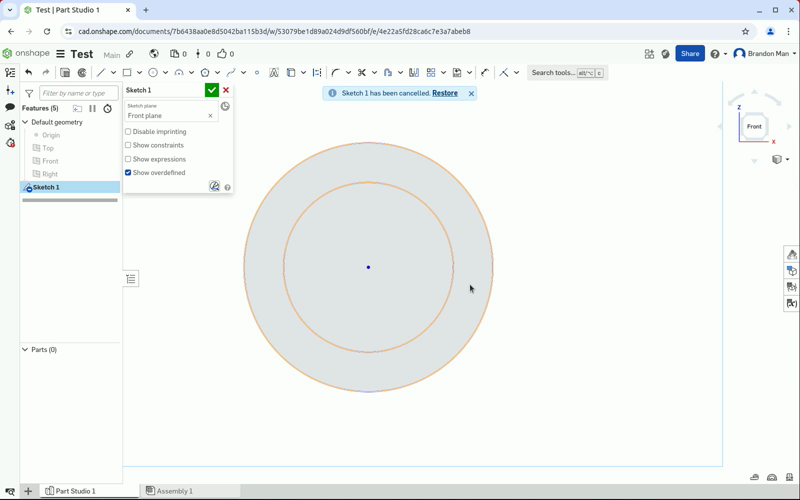
scroll(-6)
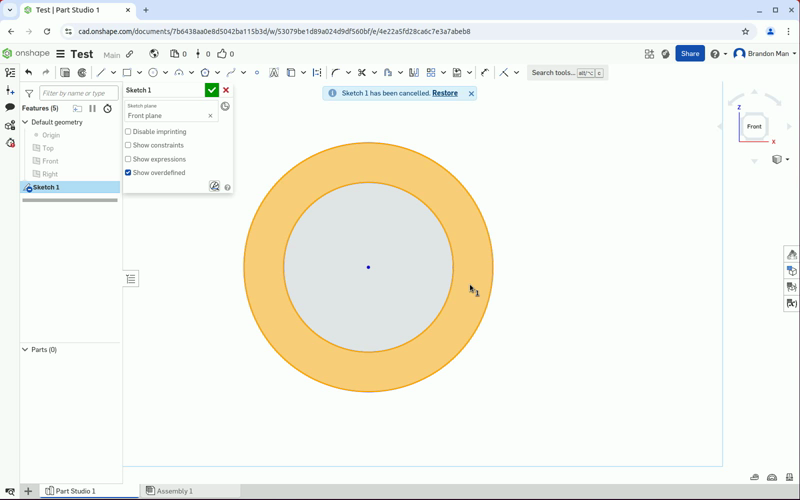
scroll(-6)
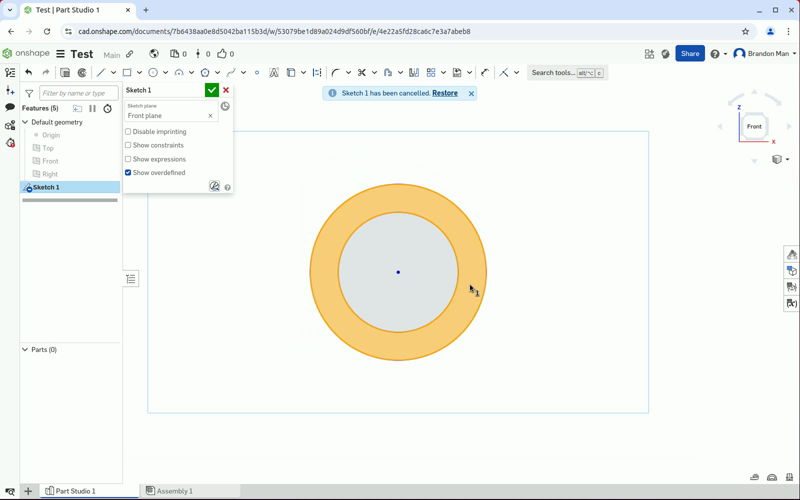
scroll(-6)
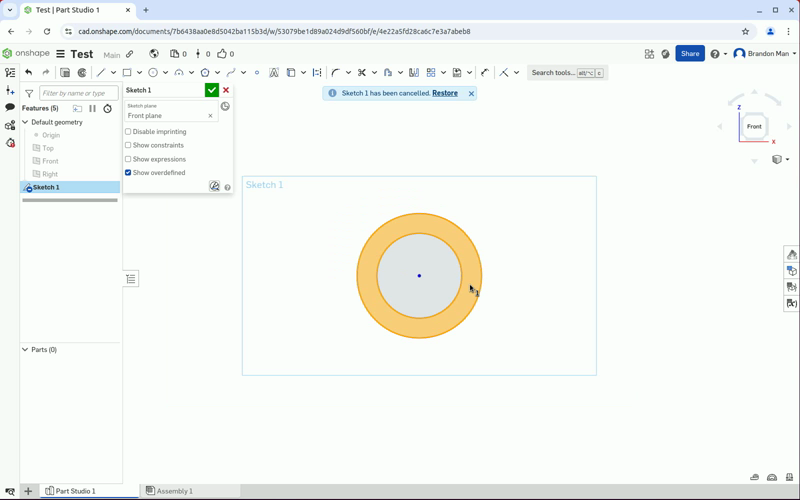
scroll(-6)
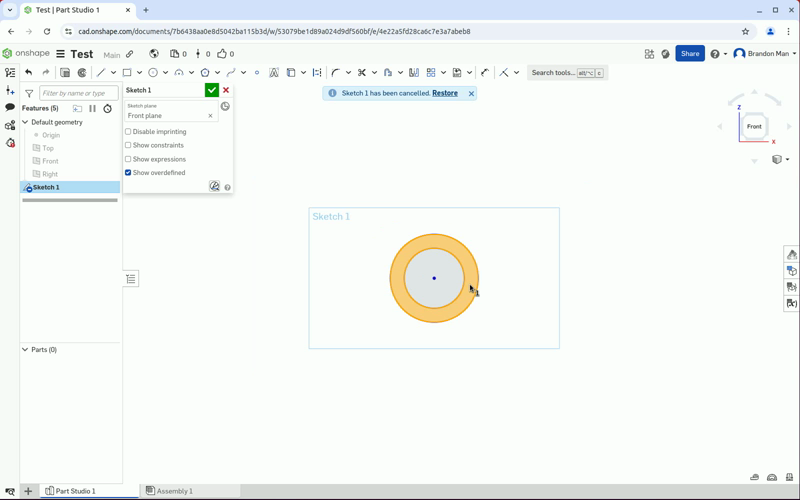
scroll(-6)
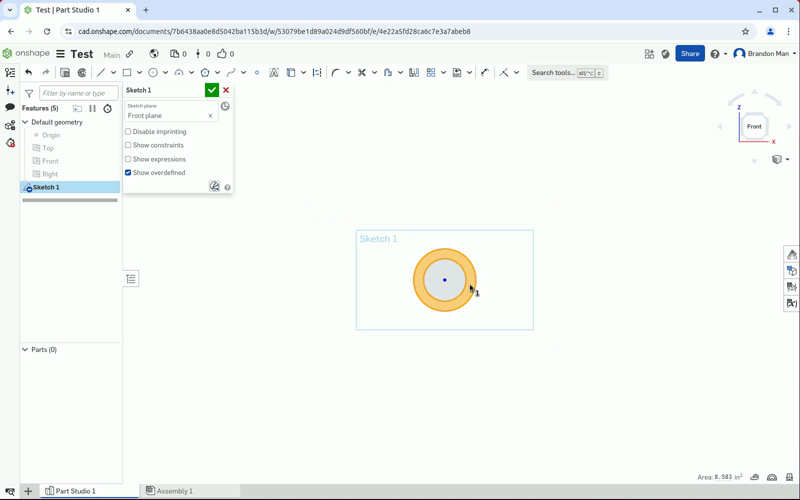
scroll(-6)
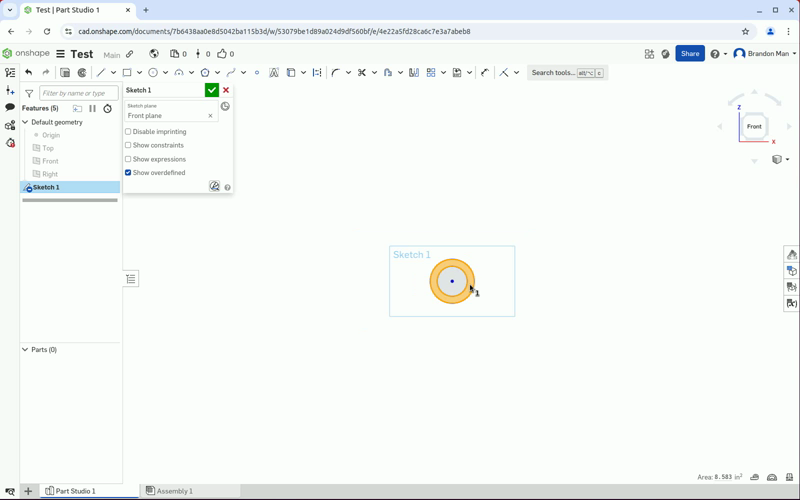
scroll(-6)
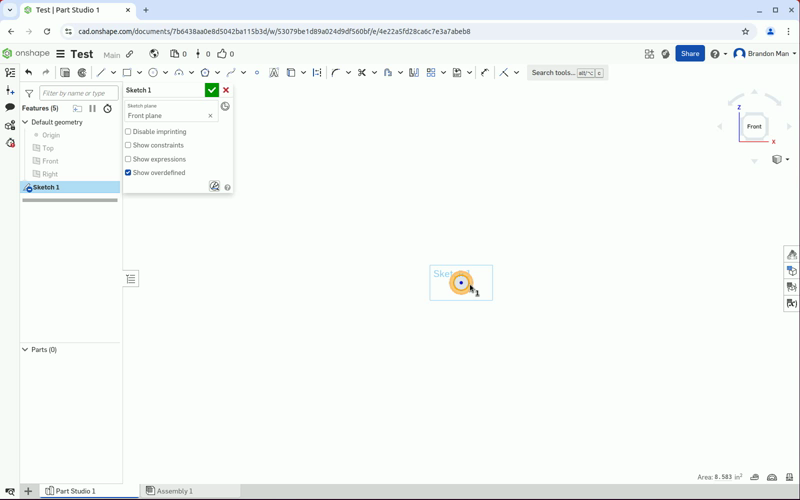
mouse_move(73, 352)
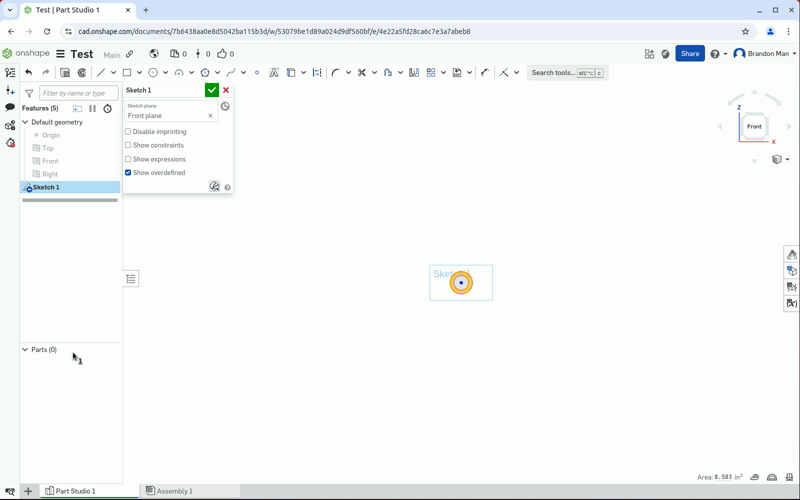
key(shift+y)
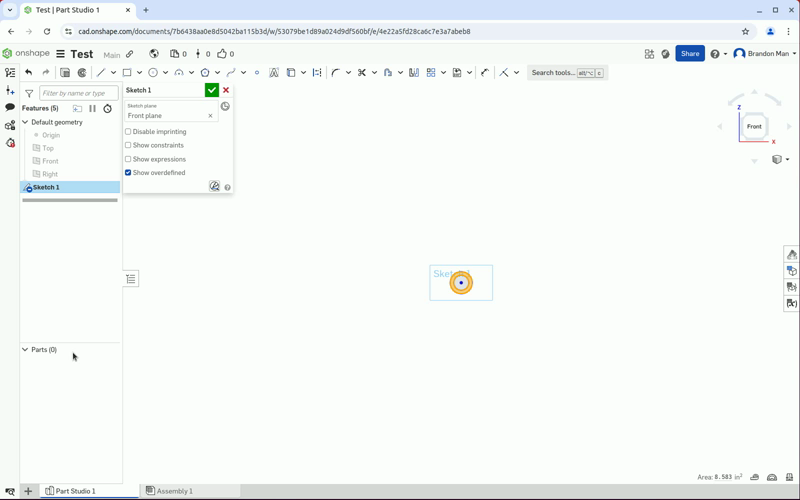
key(shift+e)
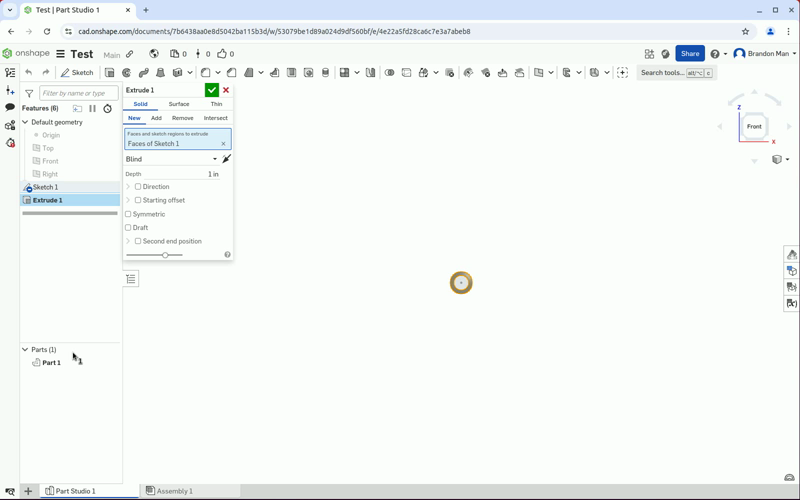
mouse_move(143, 106)
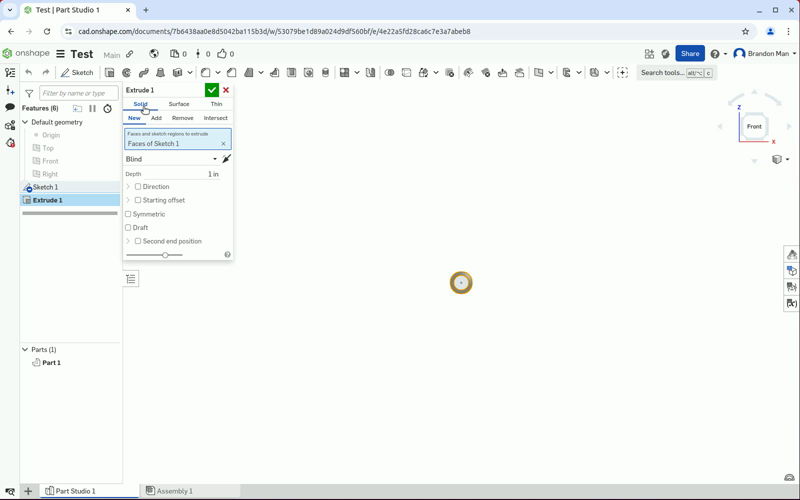
click(143, 106)
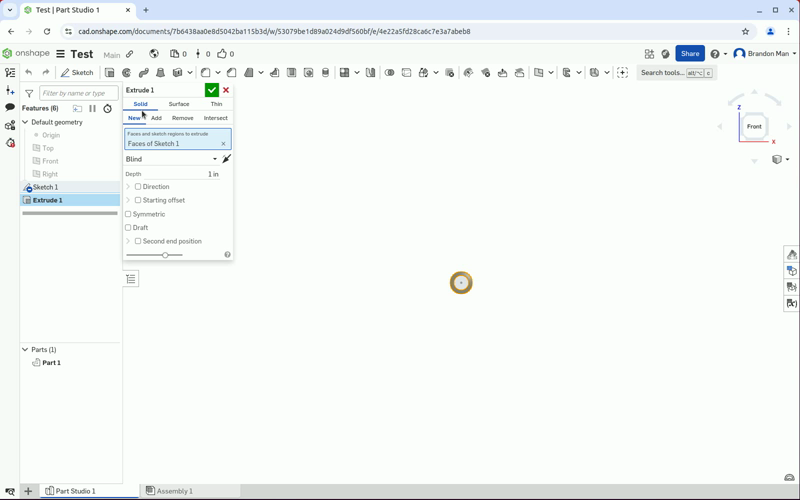
mouse_move(137, 120)
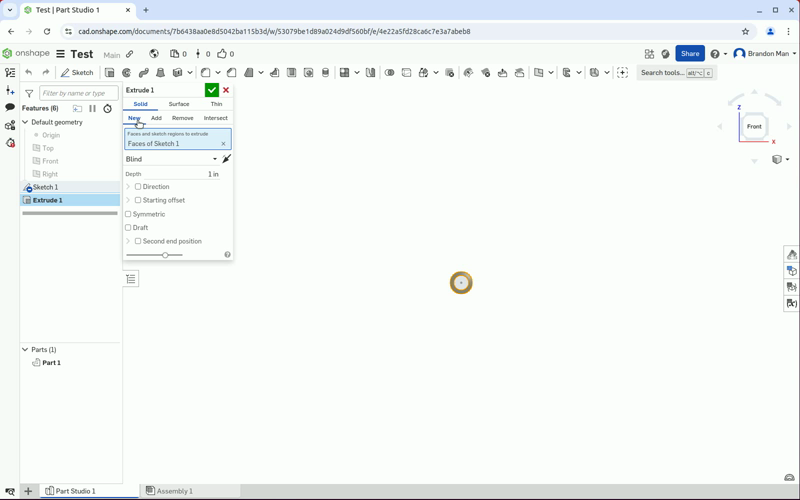
click(137, 120)
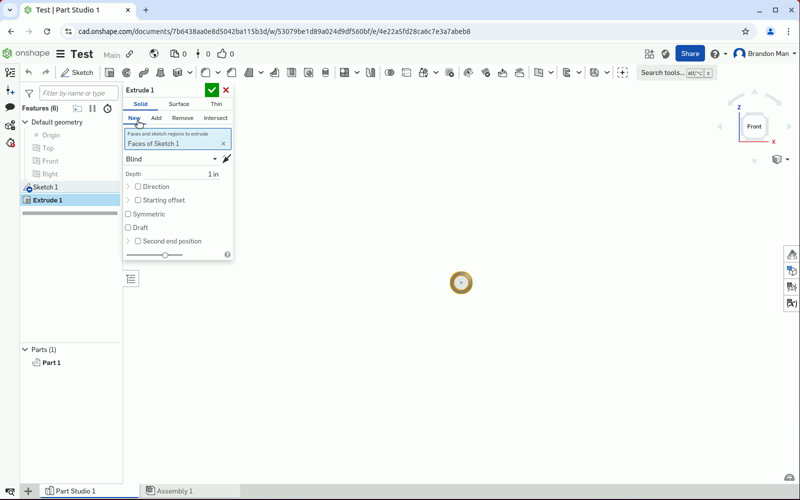
key(tab, 4)
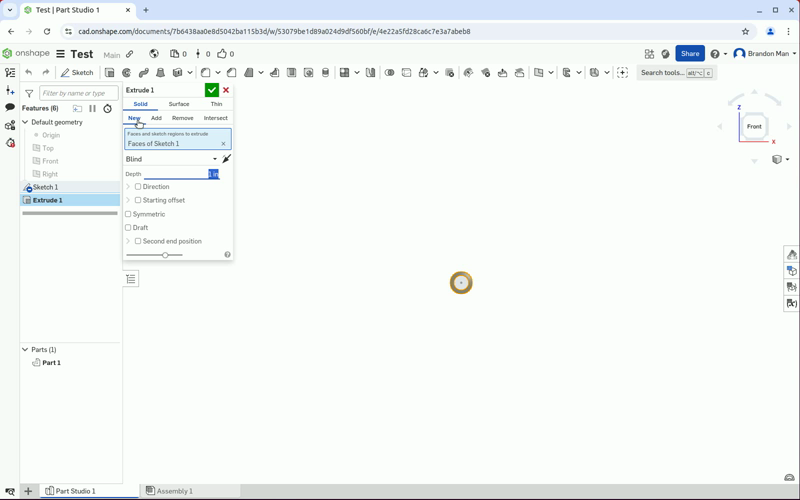
text(1.204)
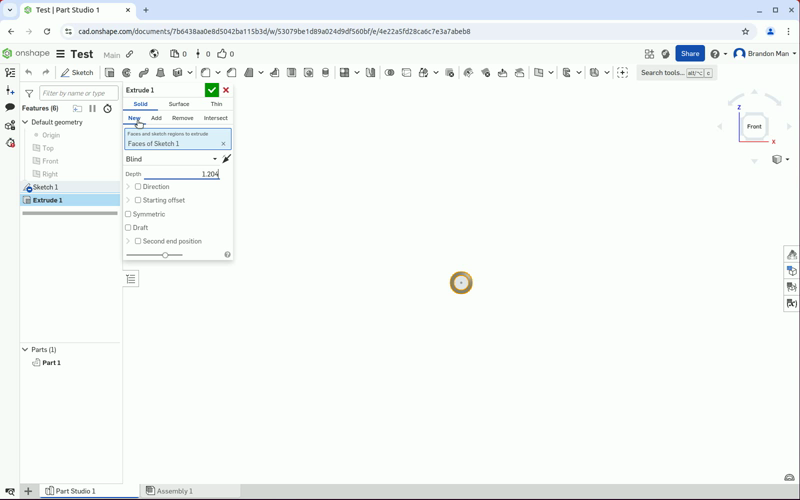
key(enter)
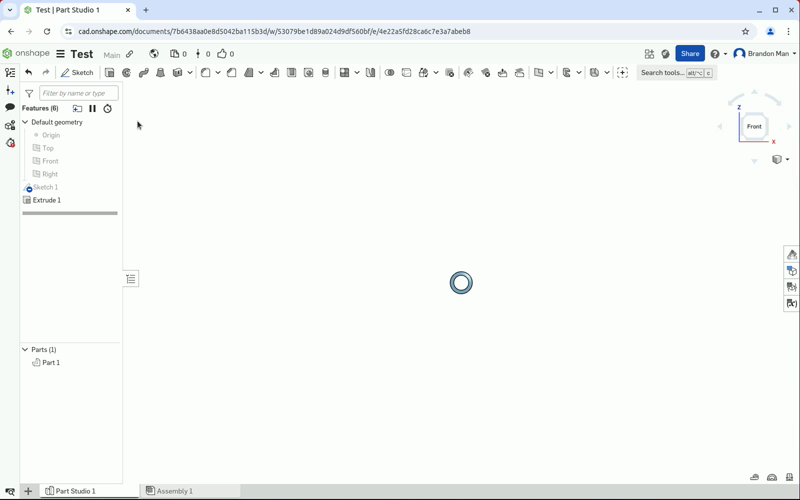
key(shift+h)
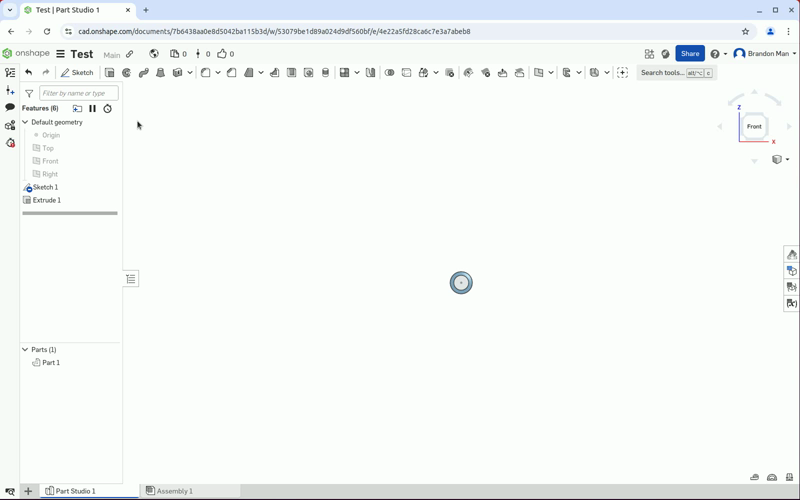
key(shift+h)
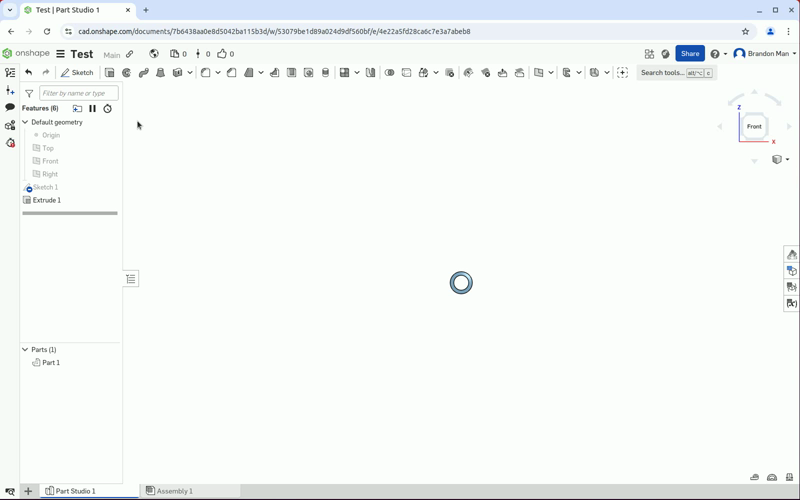
mouse_move(73, 189)
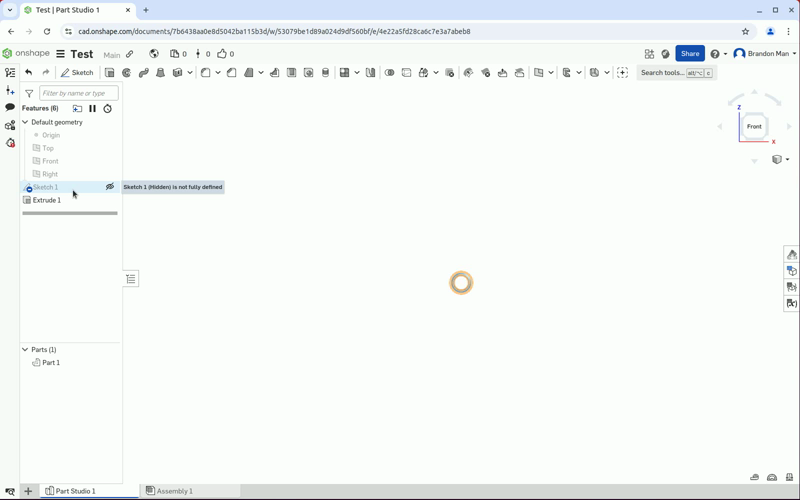
click(73, 189)
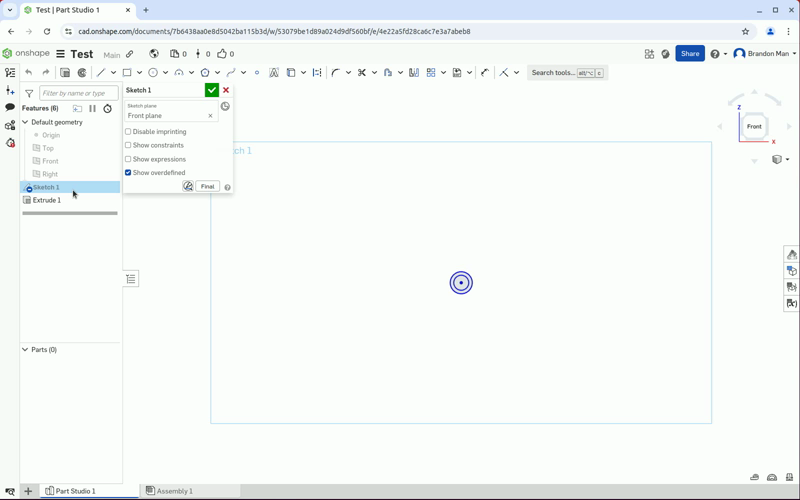
mouse_move(229, 92)
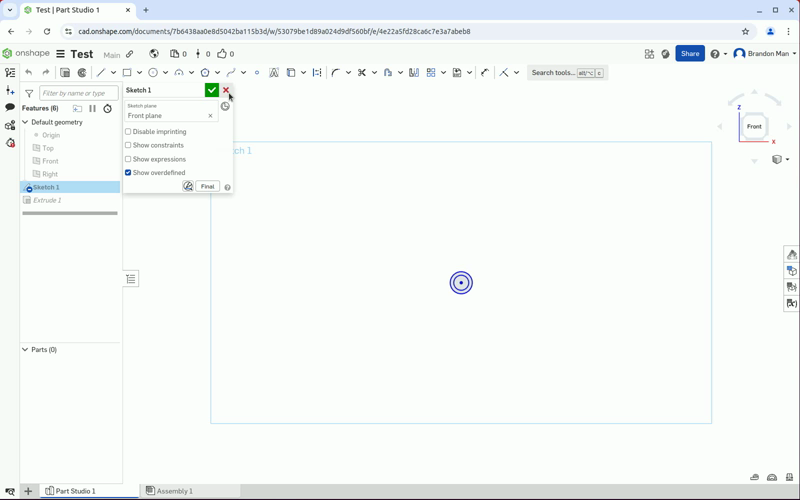
click(229, 92)
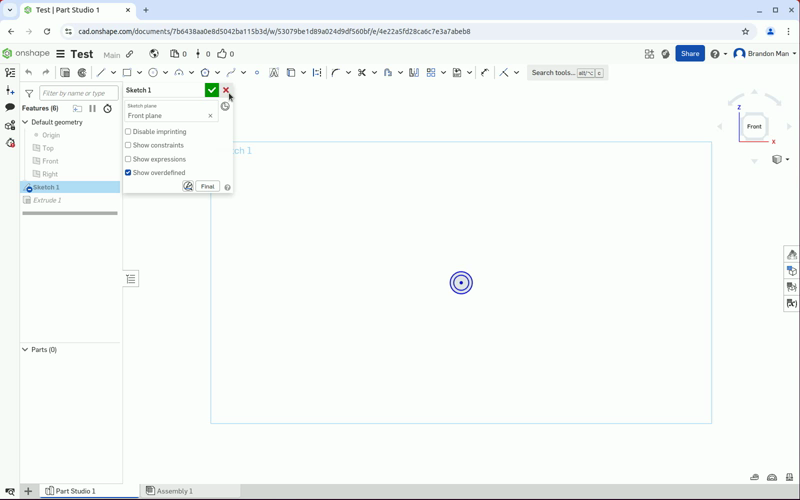
key(shift+s)
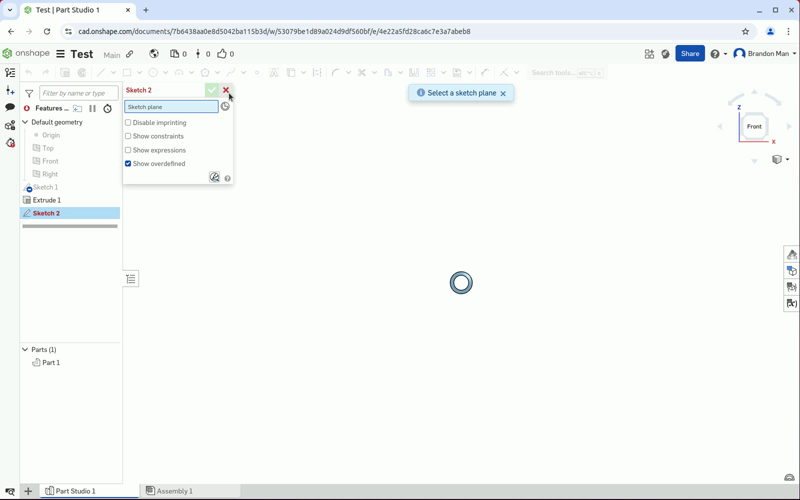
mouse_move(73, 163)
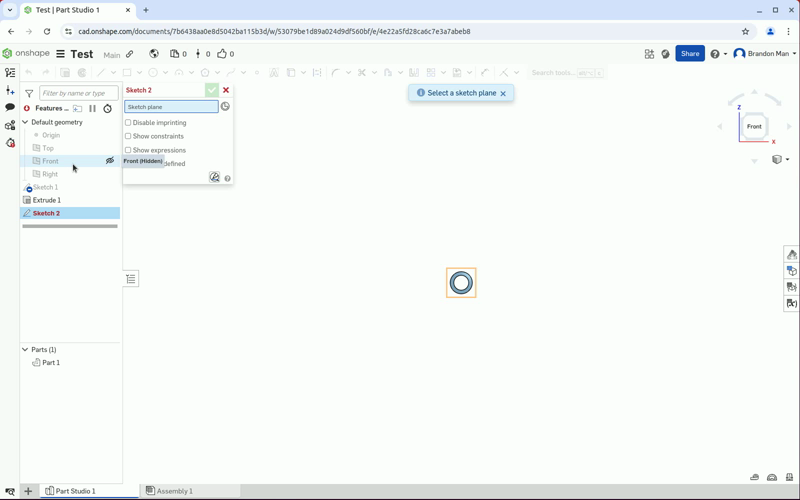
click(73, 163)
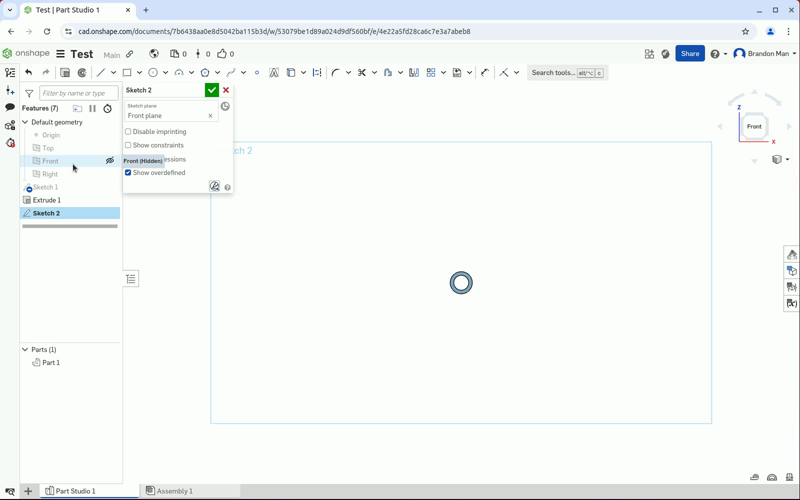
mouse_move(73, 352)
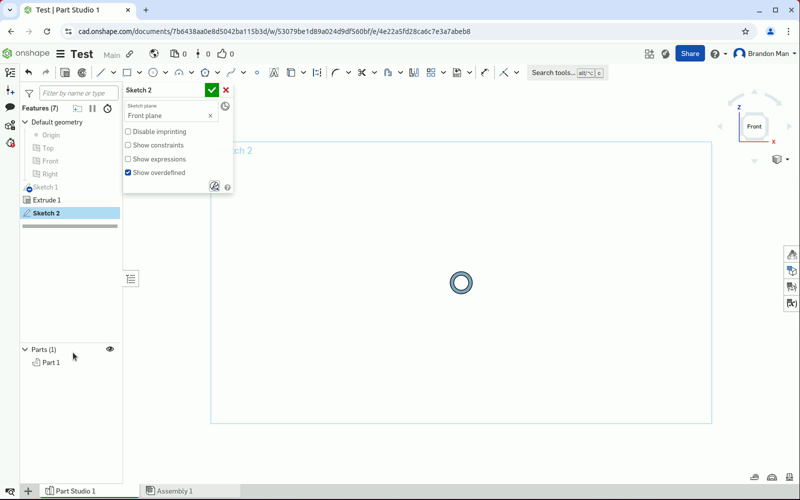
key(y)
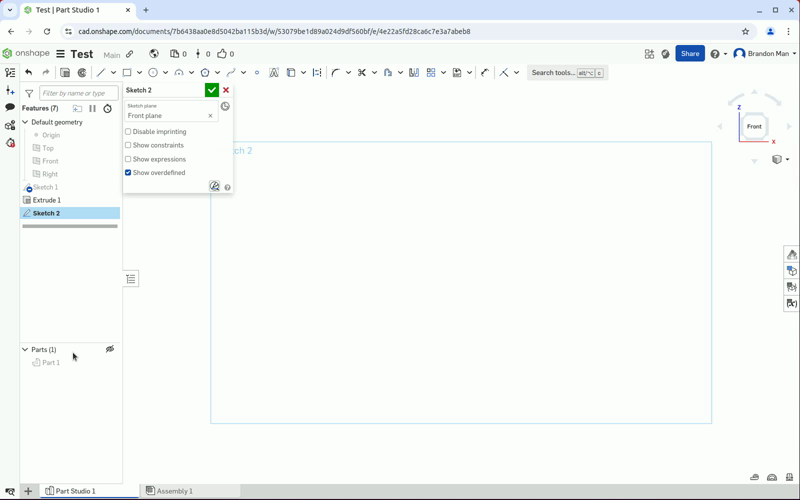
key(c)
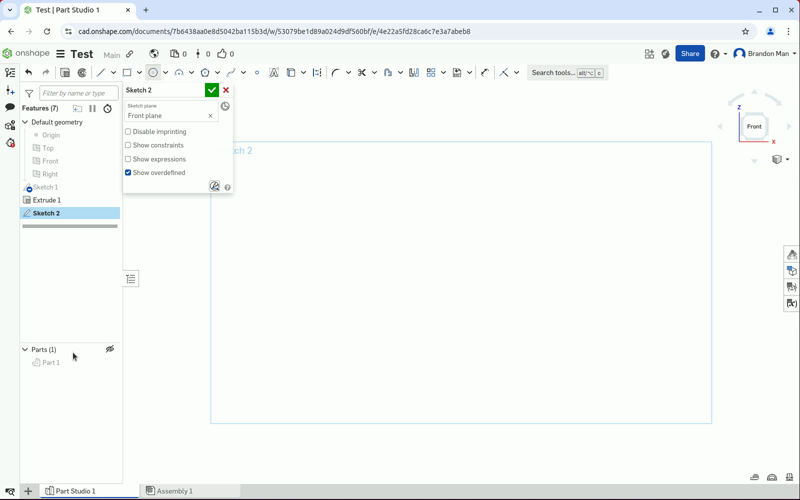
key_down(shift)
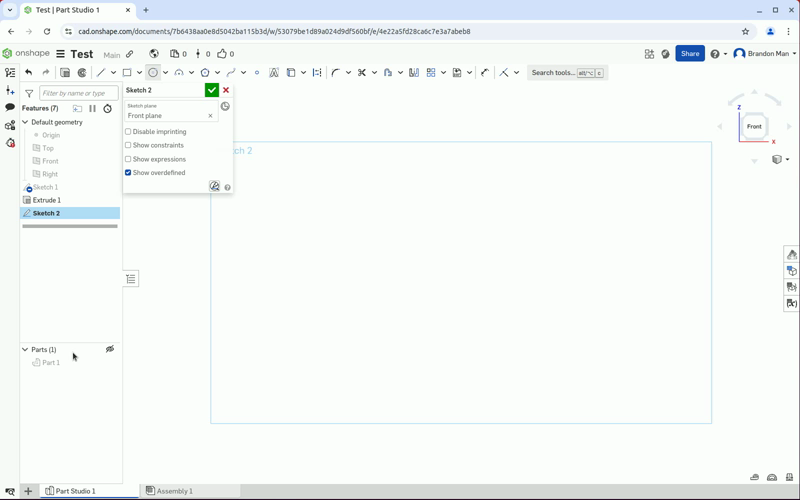
mouse_move(461, 314)
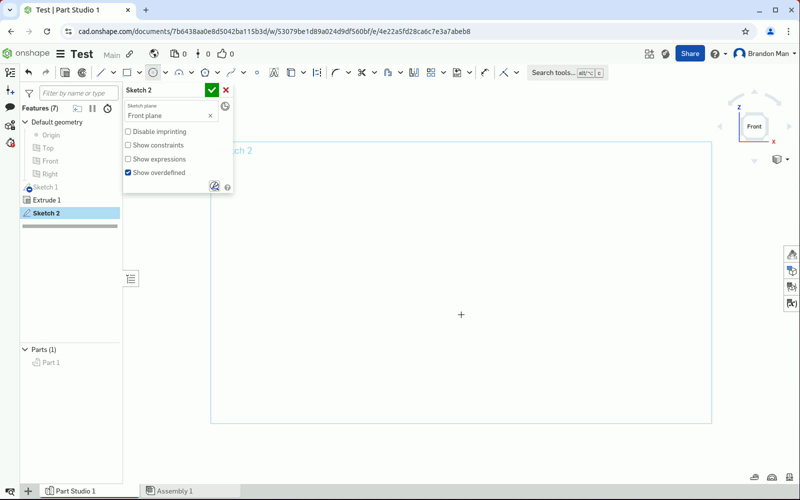
click(461, 314)
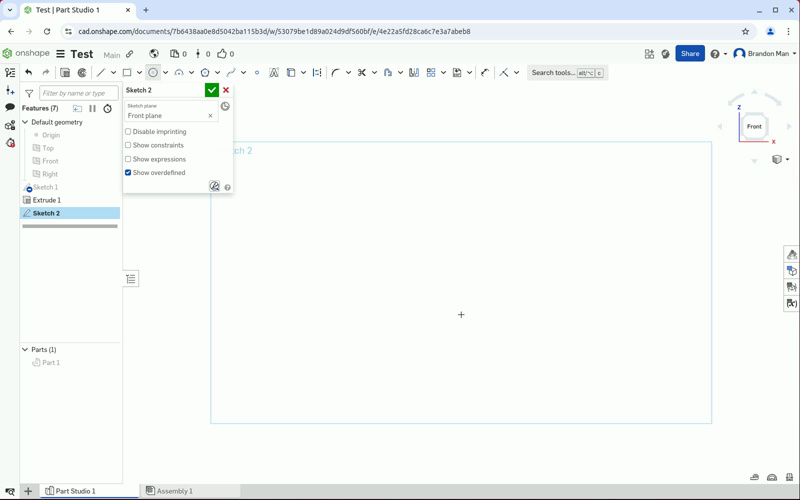
key_up(shift)
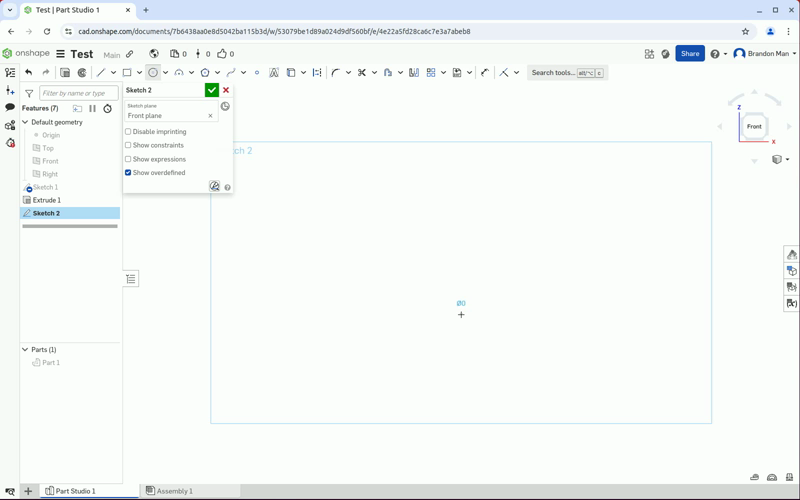
mouse_move(465, 314)
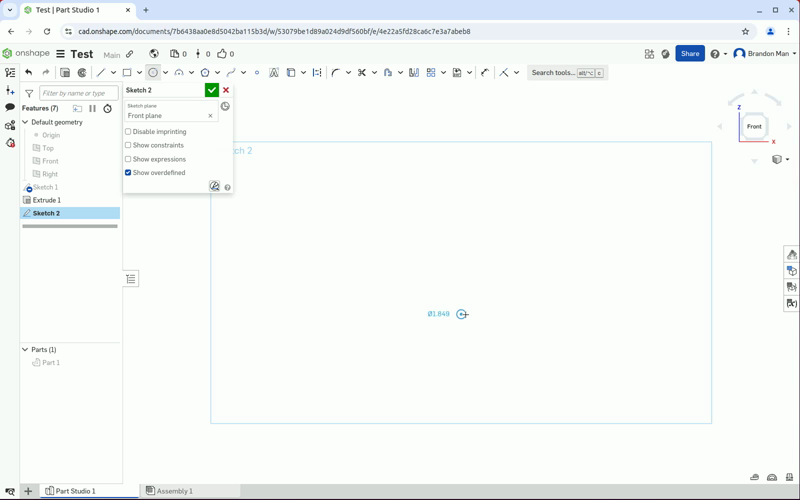
click(465, 314)
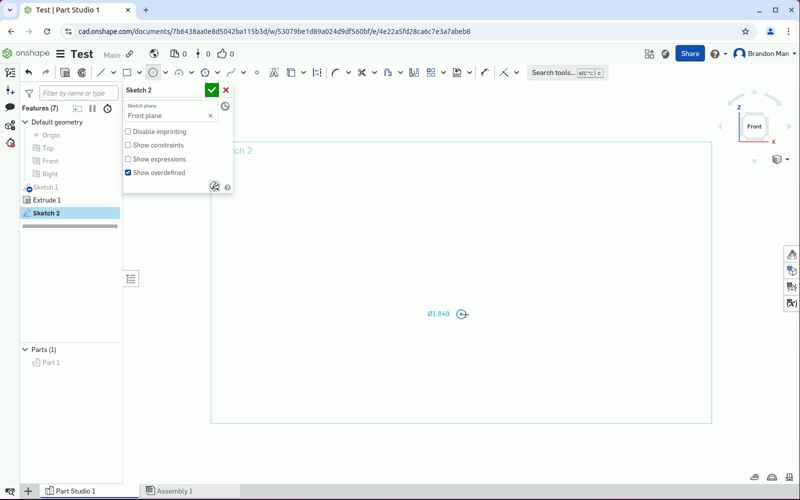
key(esc)
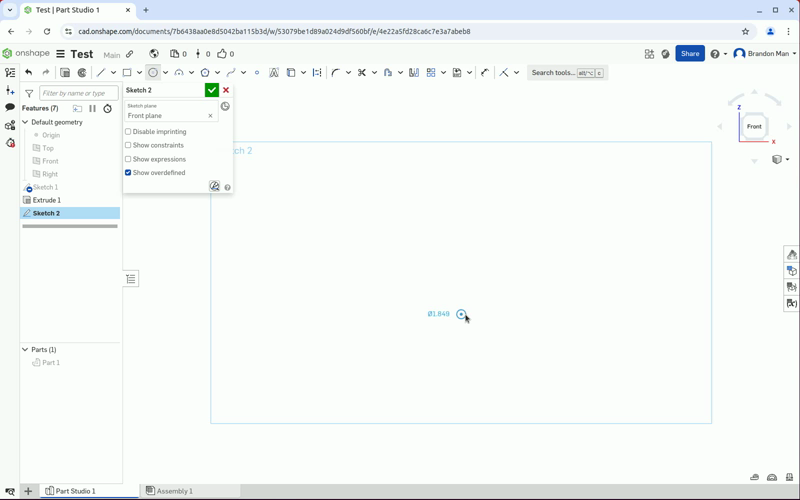
mouse_move(460, 317)
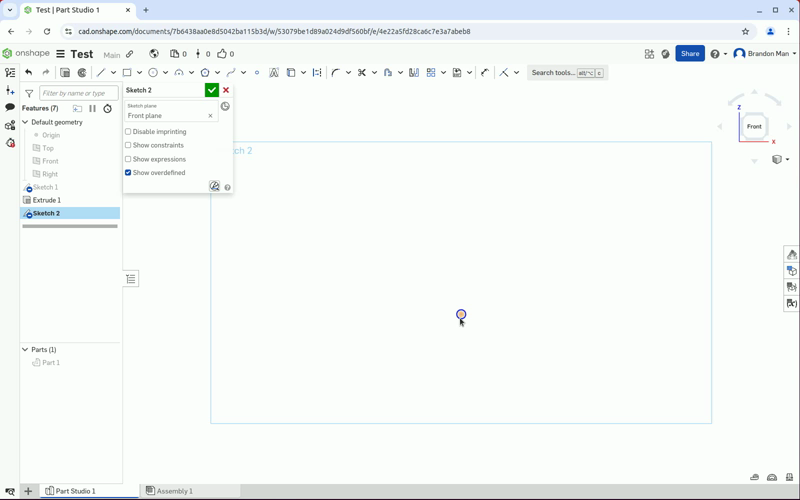
scroll(6)
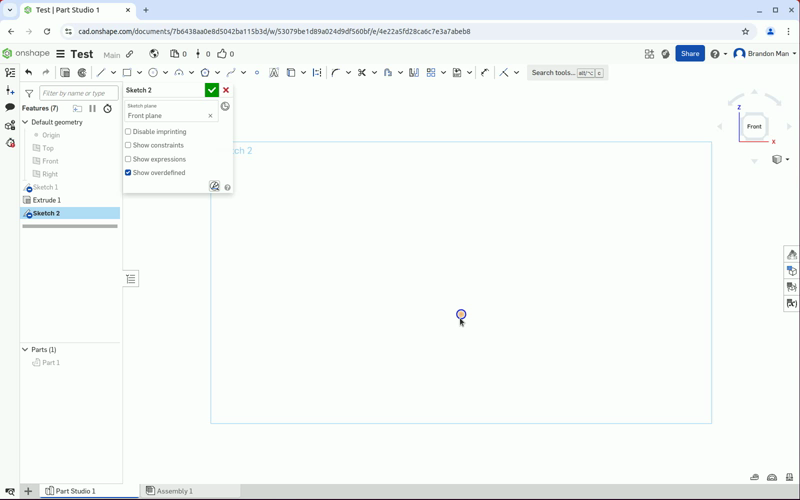
scroll(6)
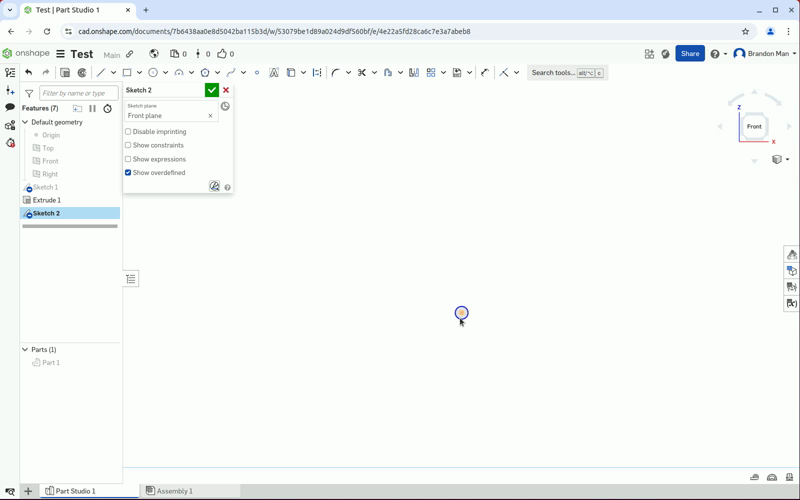
scroll(6)
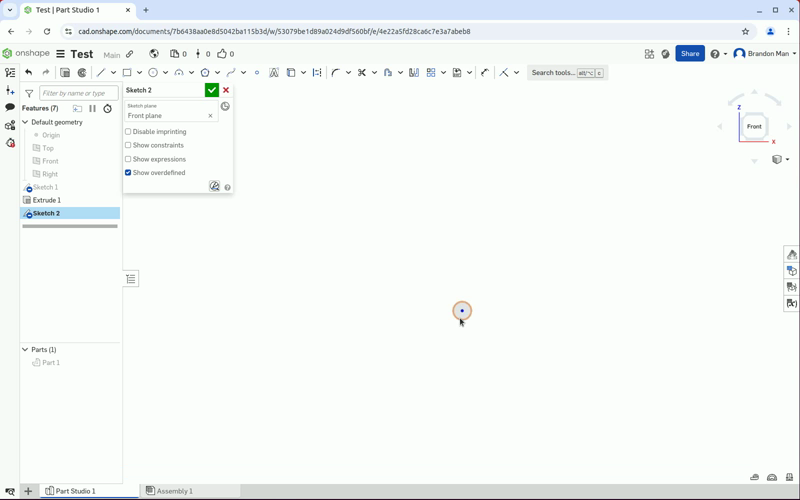
scroll(6)
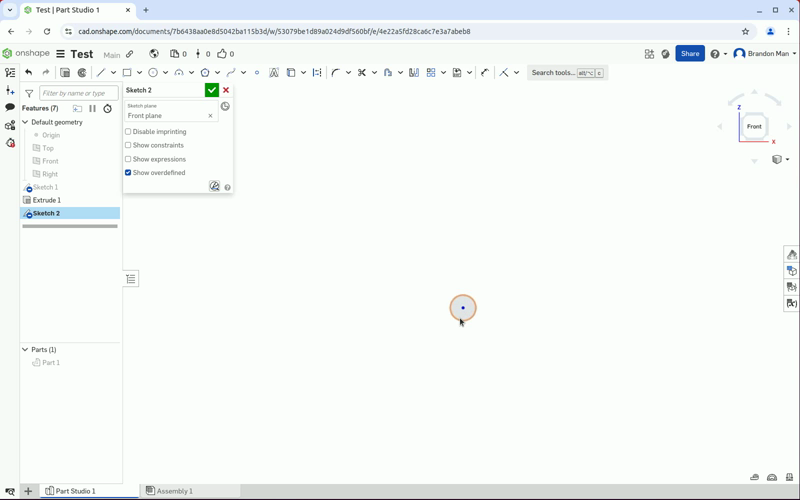
scroll(6)
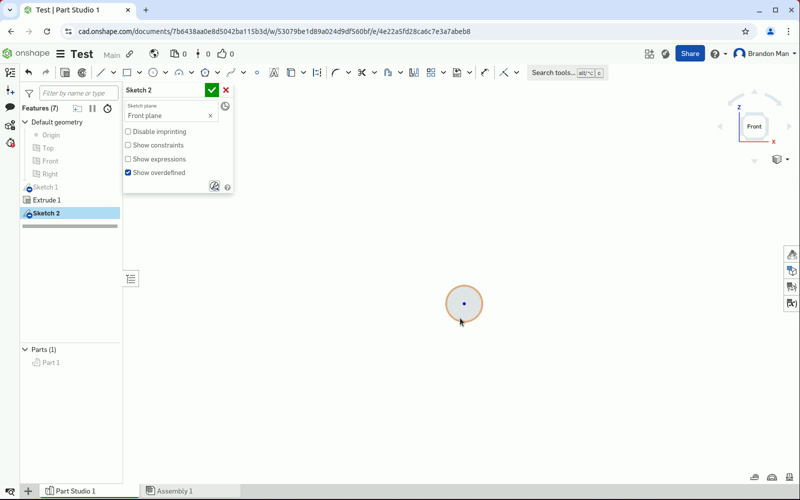
scroll(6)
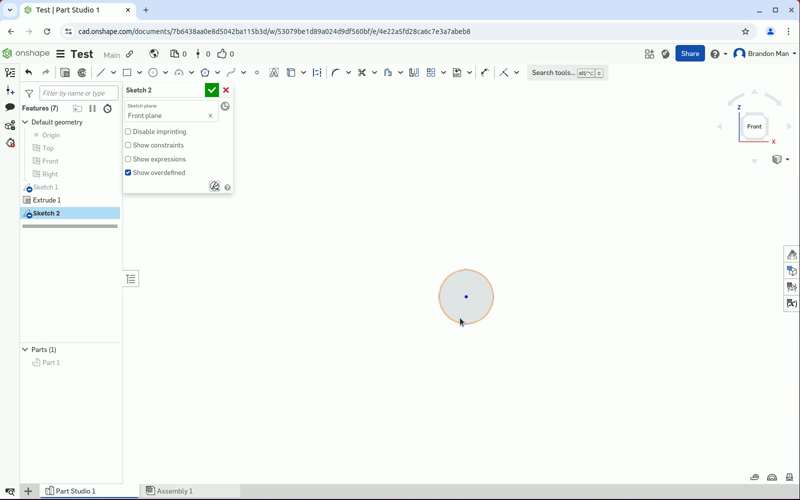
scroll(6)
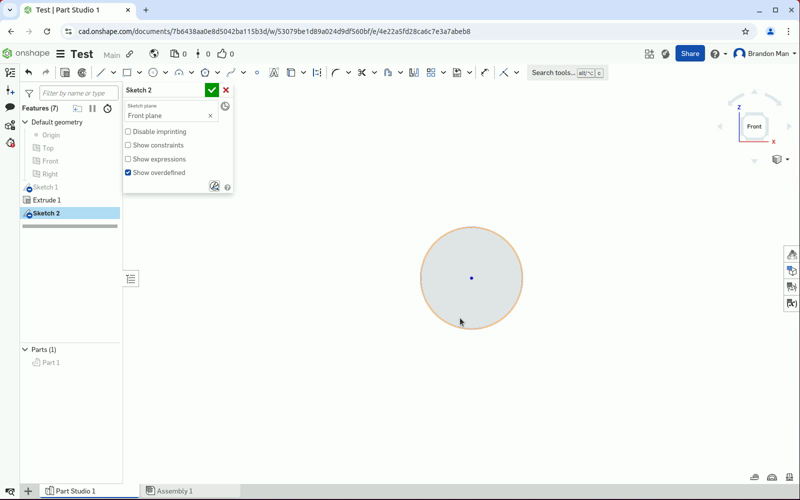
click(460, 317)
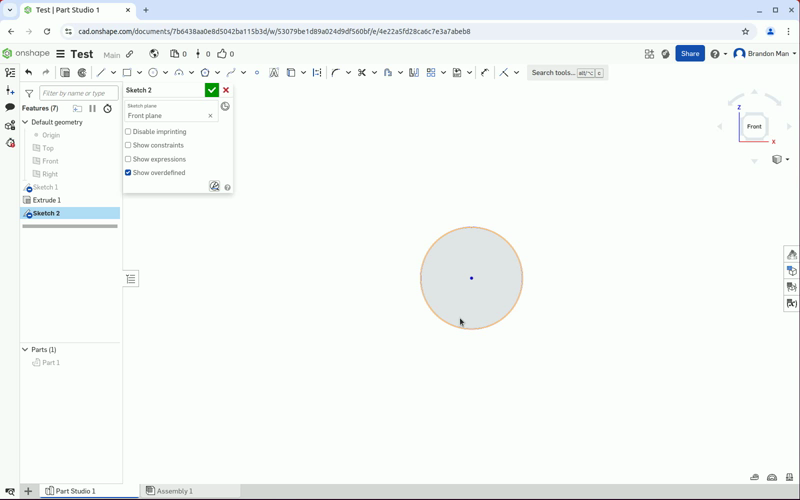
scroll(-6)
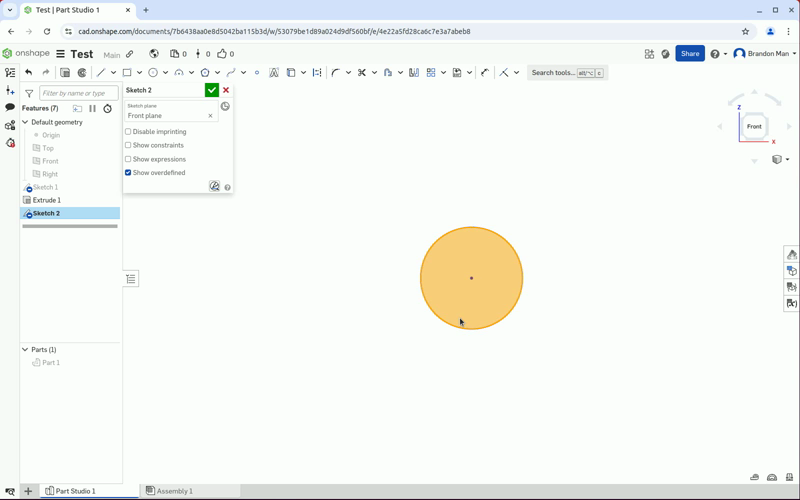
scroll(-6)
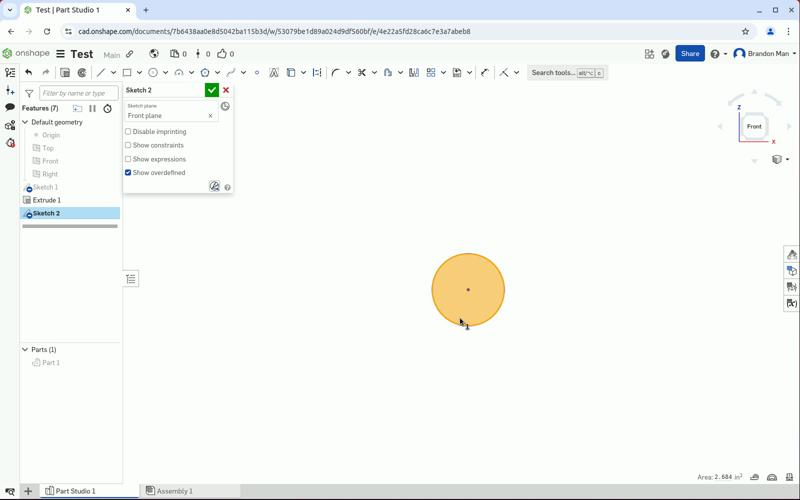
scroll(-6)
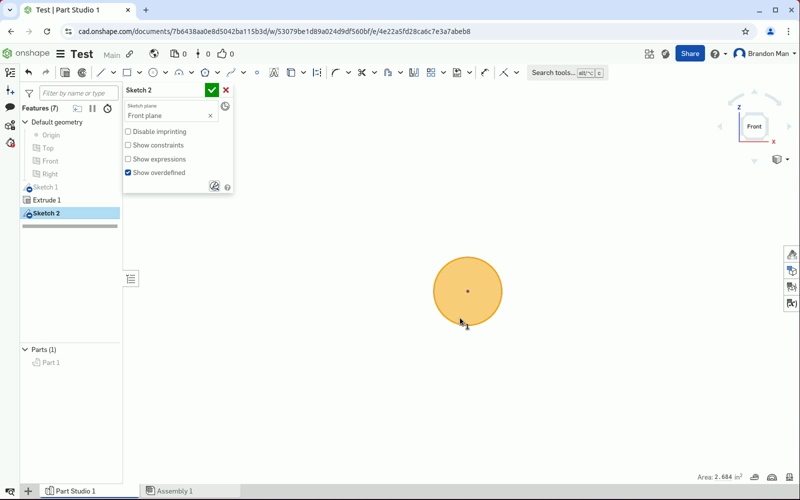
scroll(-6)
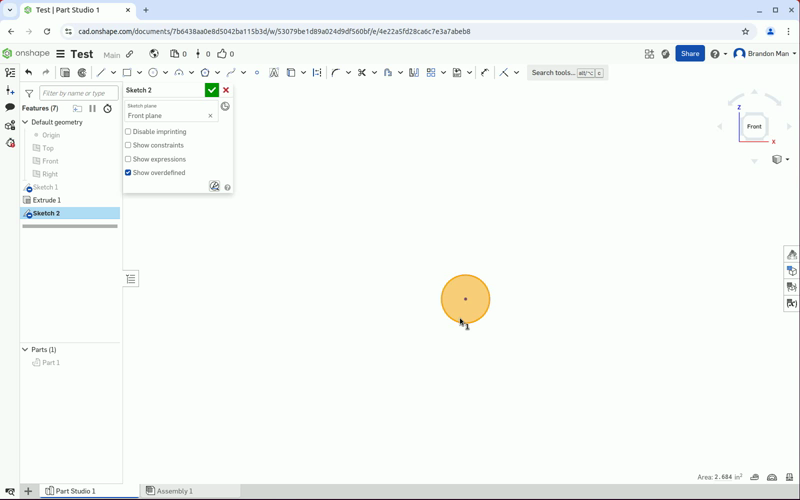
scroll(-6)
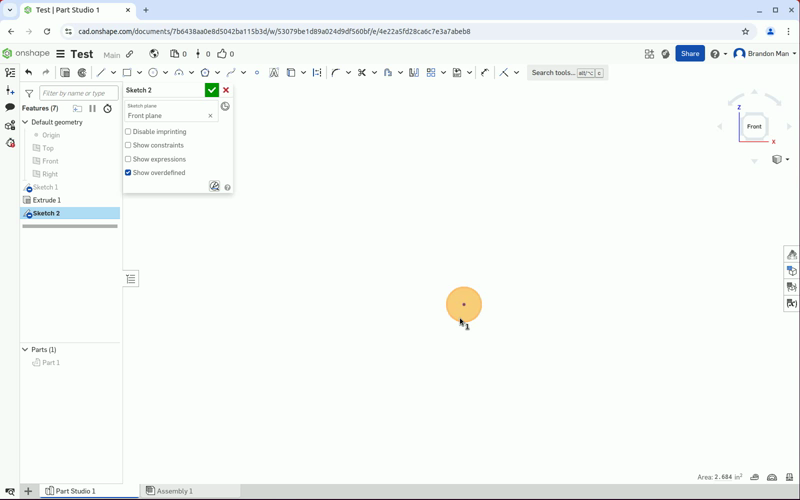
scroll(-6)
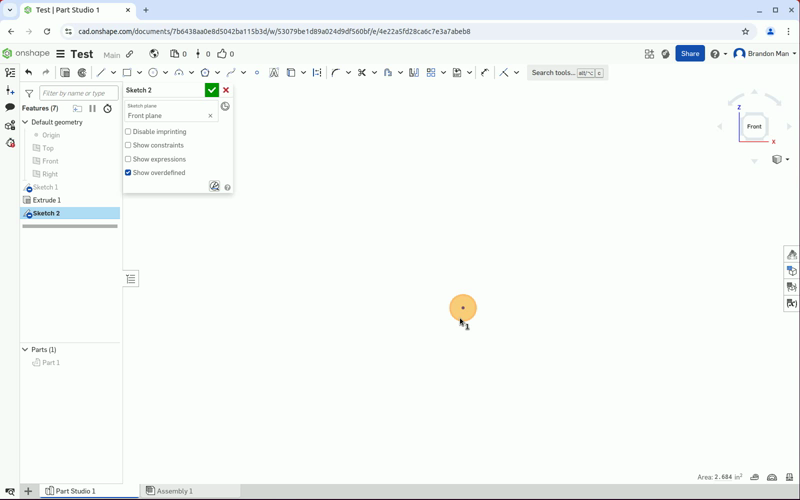
scroll(-6)
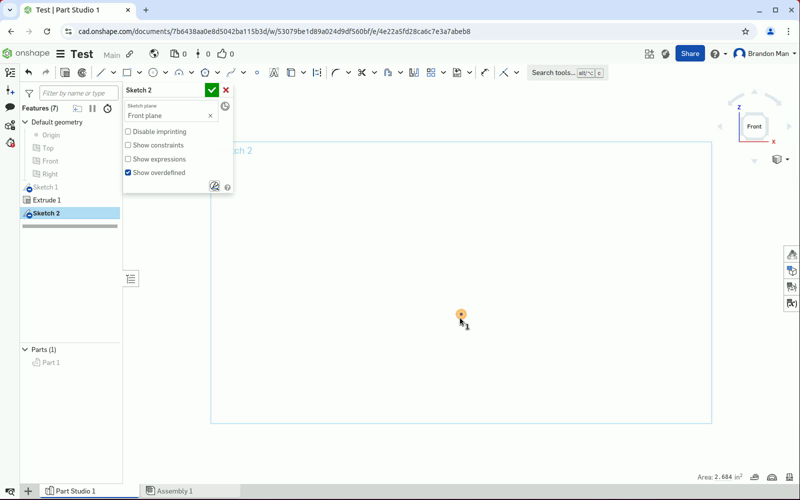
mouse_move(73, 352)
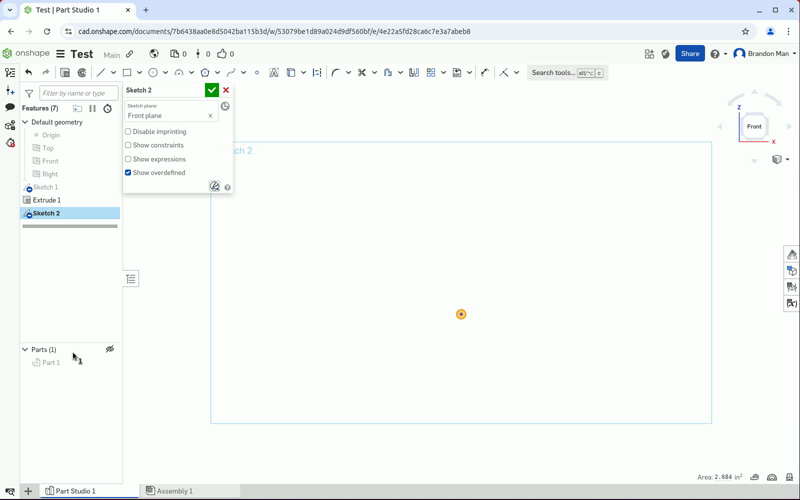
key(shift+y)
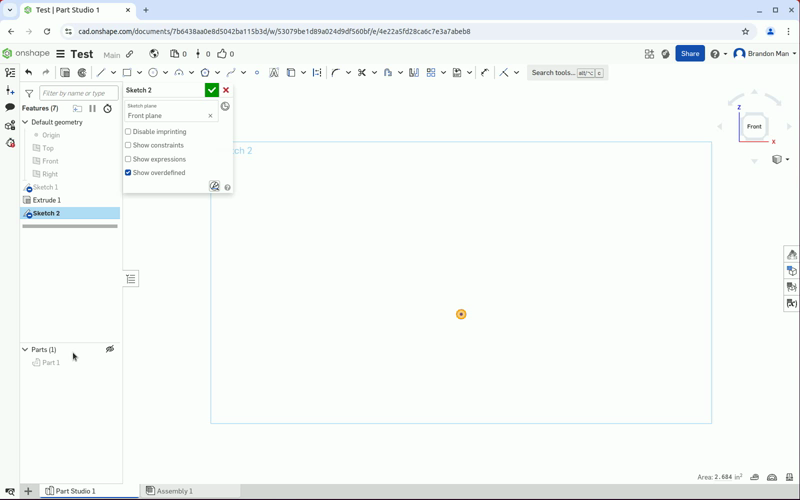
key(shift+e)
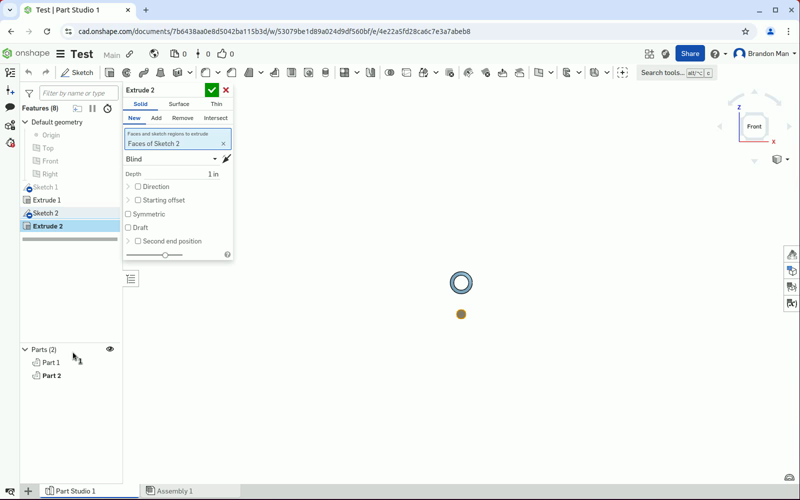
mouse_move(143, 106)
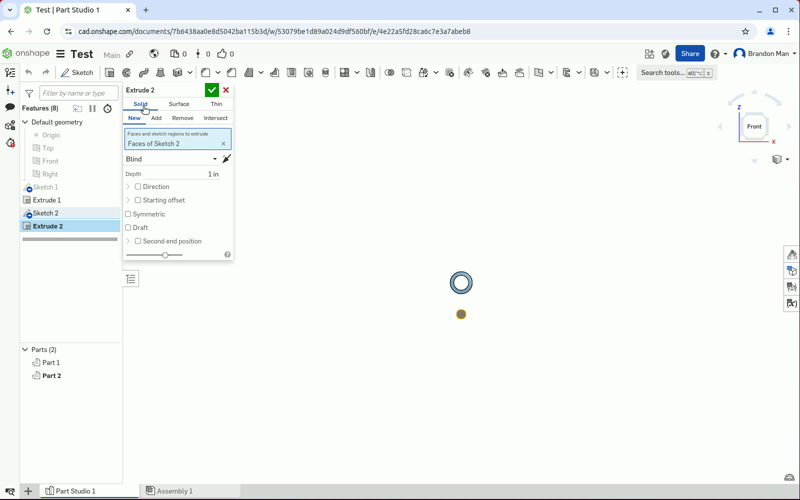
click(143, 106)
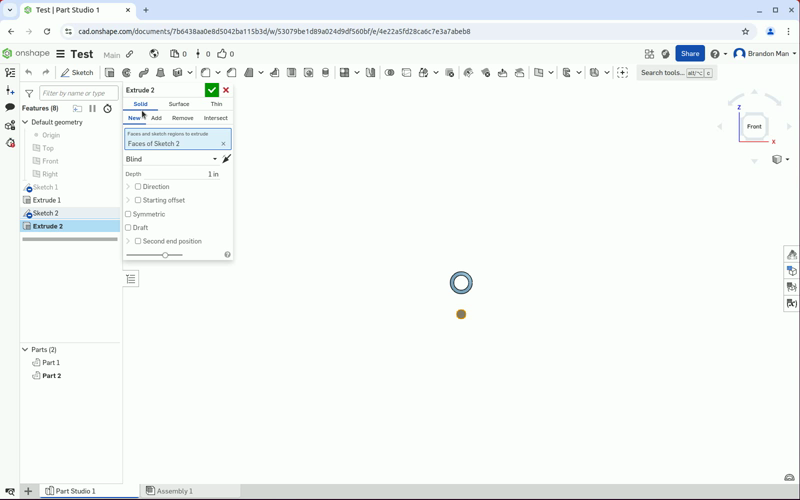
mouse_move(137, 120)
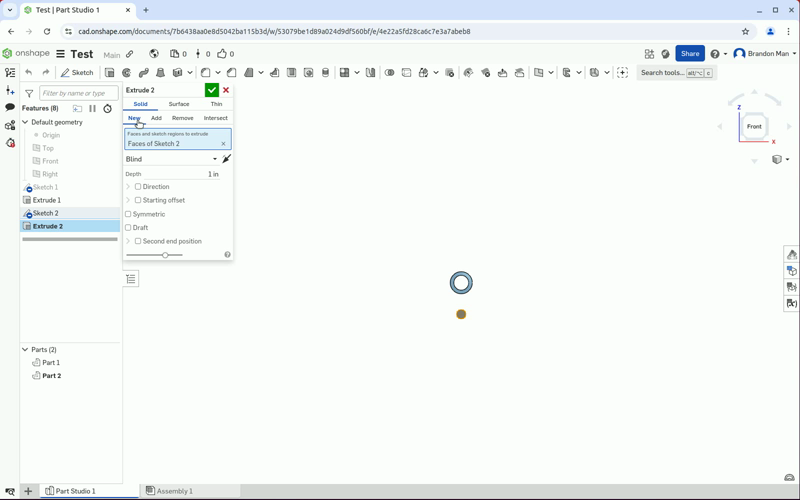
click(137, 120)
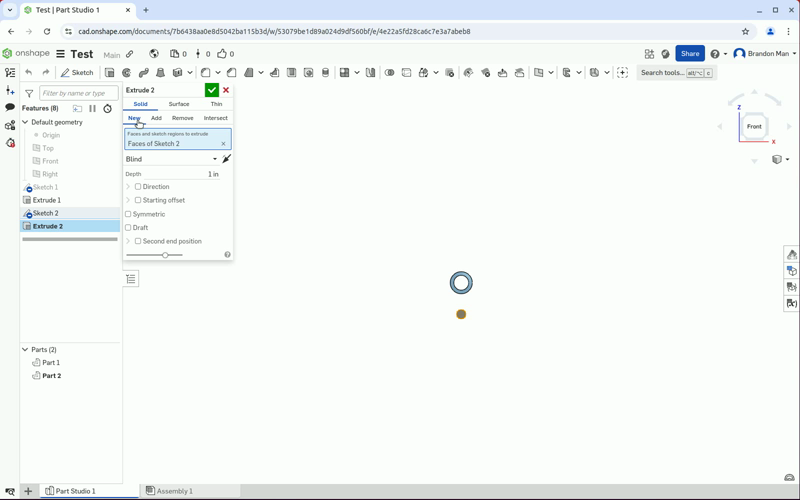
key(tab, 4)
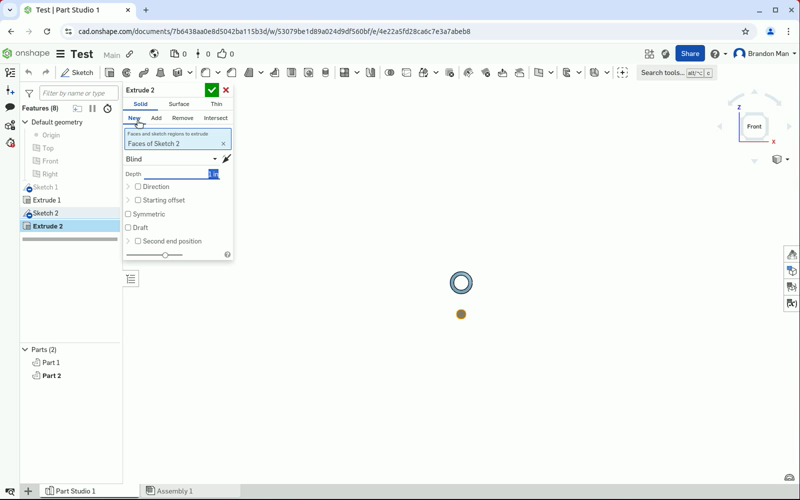
text(23.108)
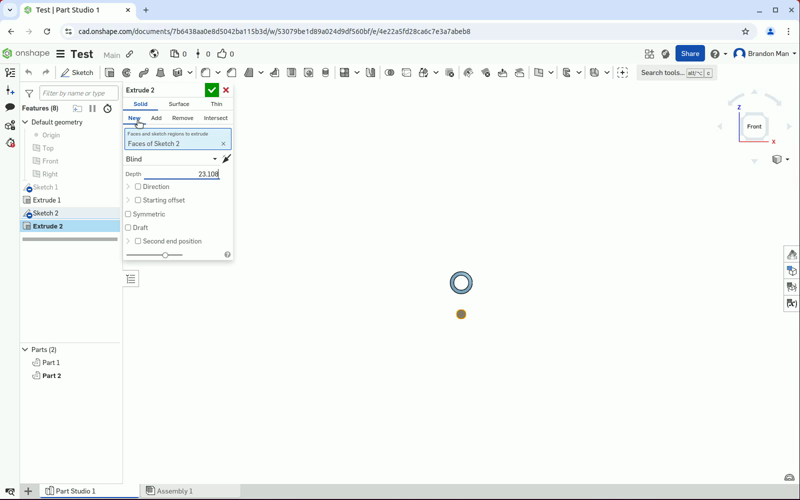
key(enter)
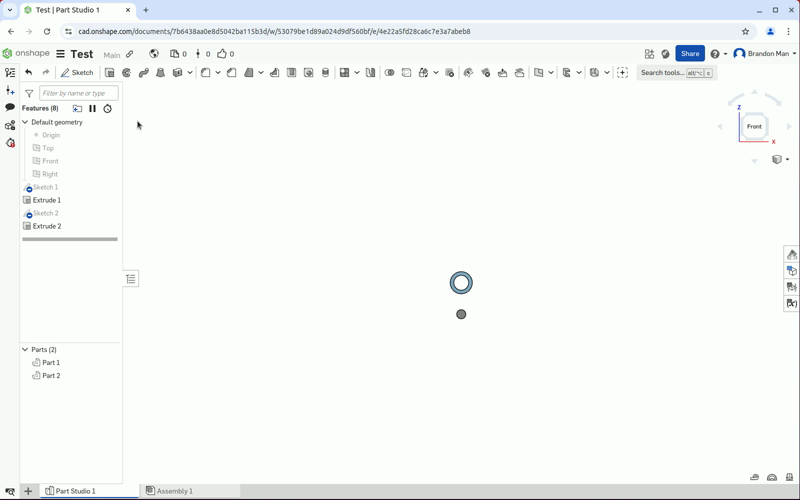
key(shift+h)
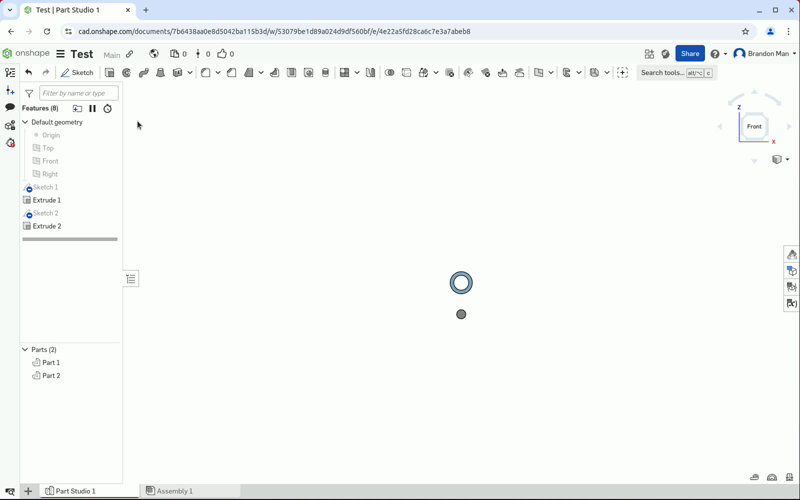
key(shift+h)
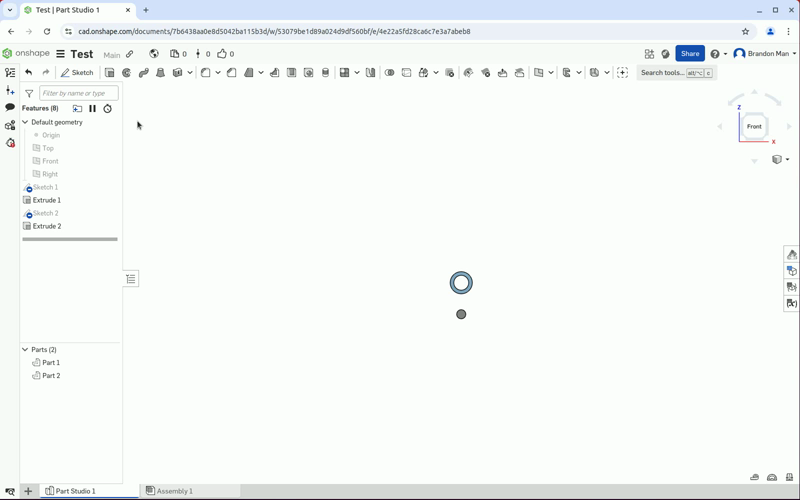
mouse_move(73, 189)
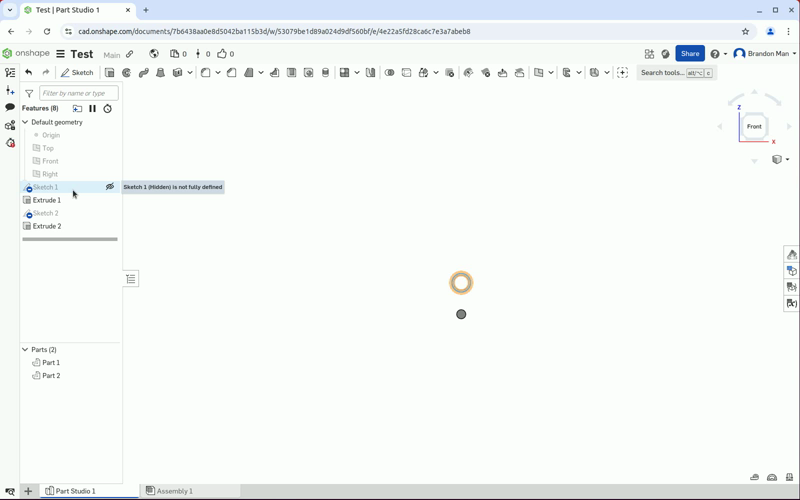
click(73, 189)
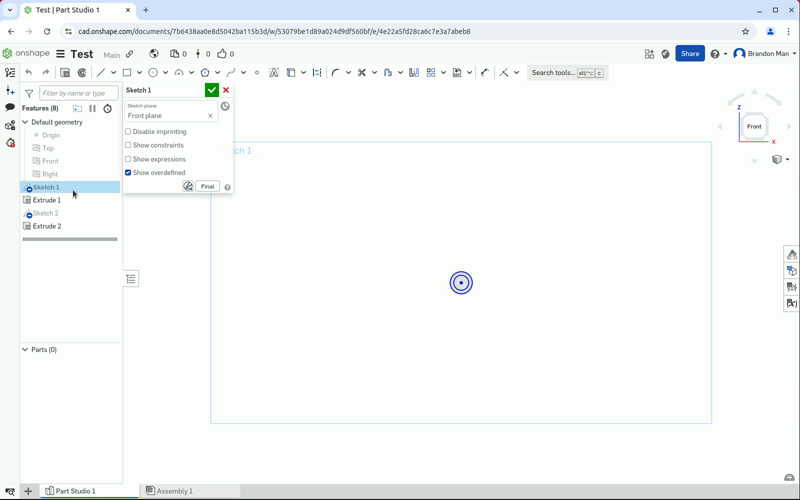
mouse_move(229, 92)
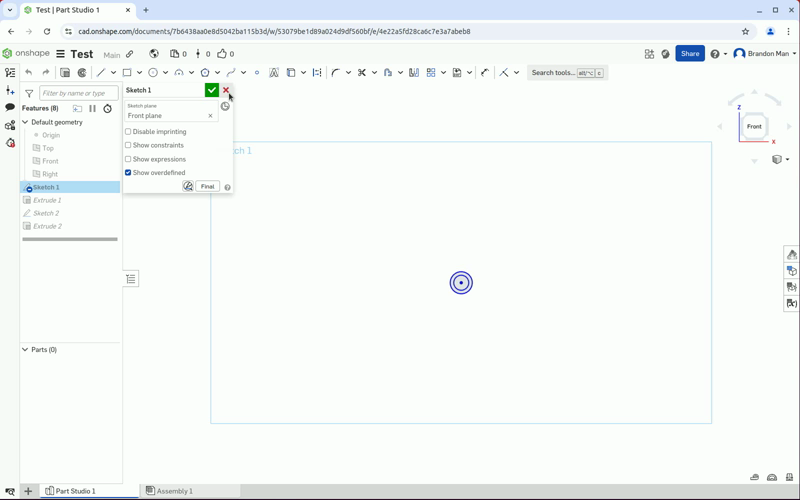
click(229, 92)
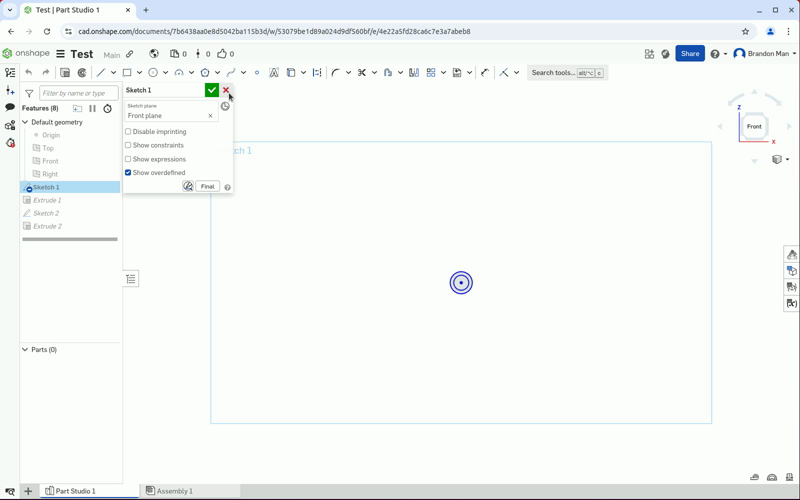
key(shift+s)
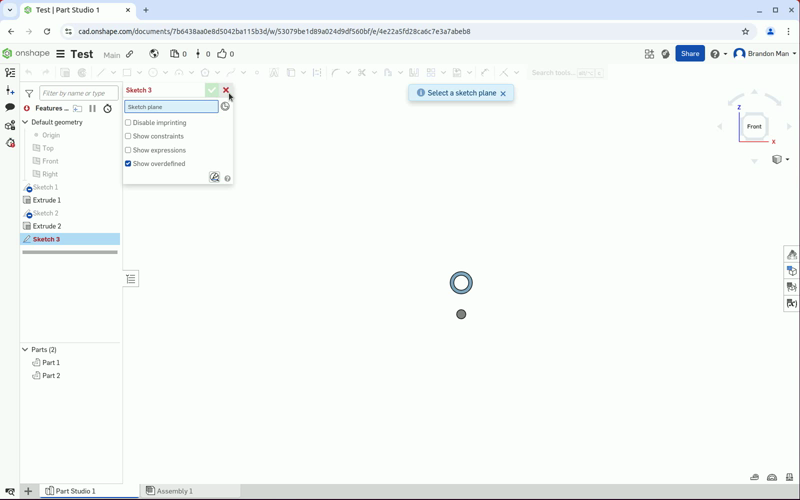
mouse_move(73, 163)
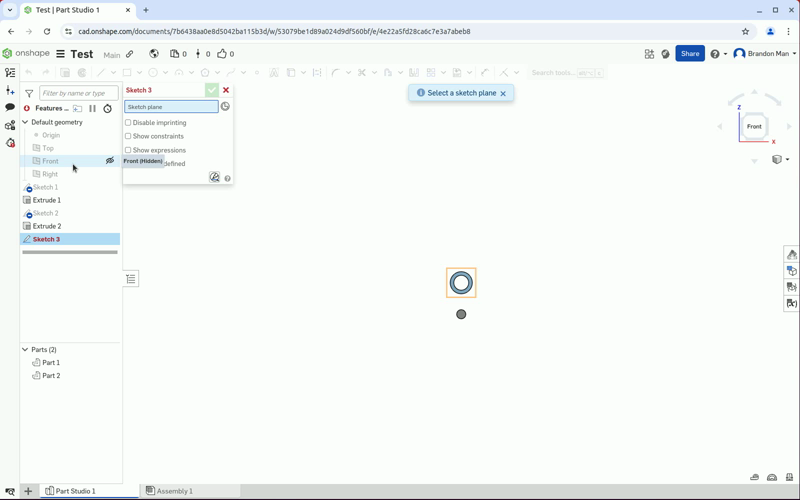
click(73, 163)
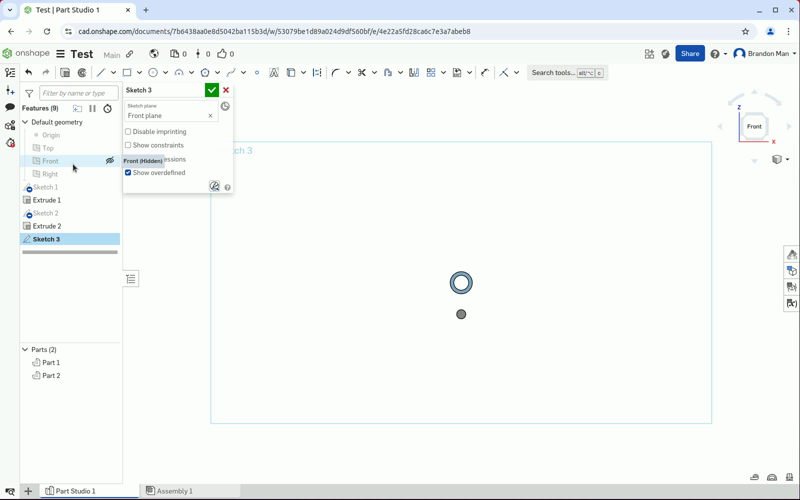
mouse_move(73, 352)
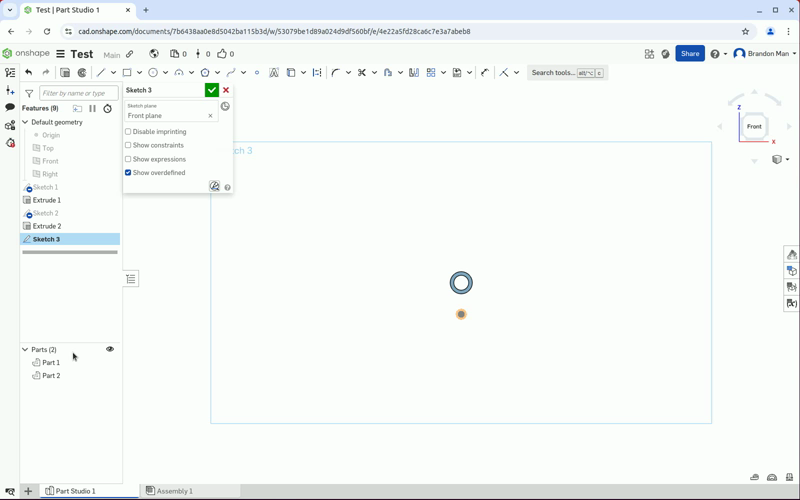
key(y)
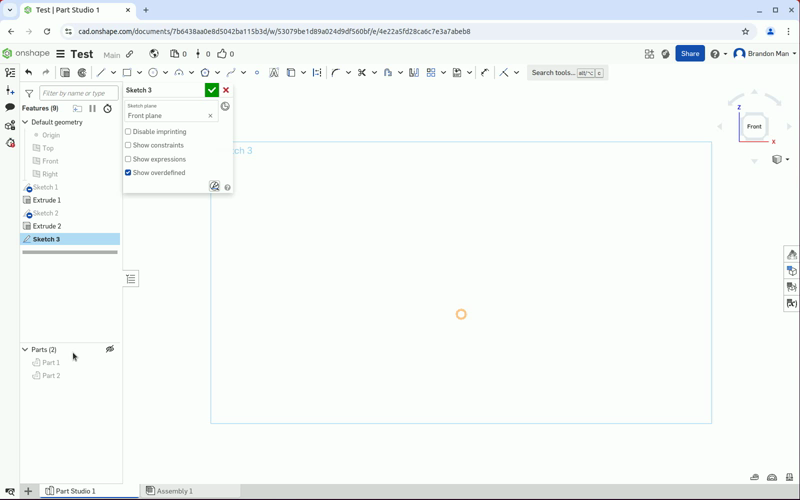
key(c)
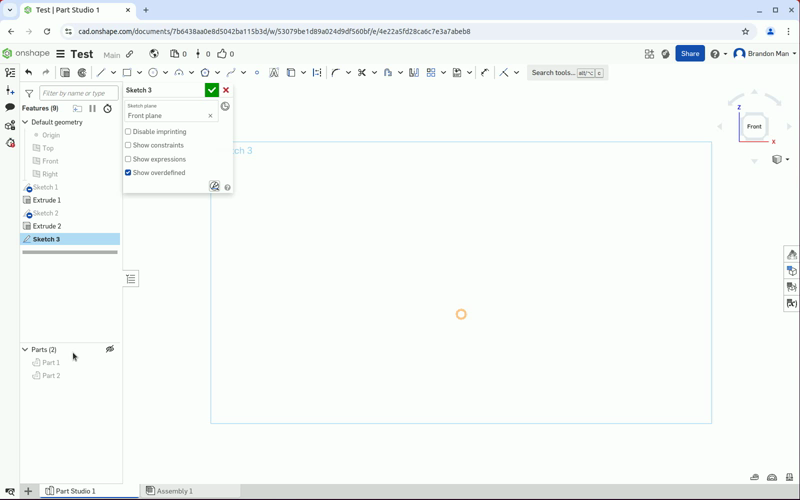
key_down(shift)
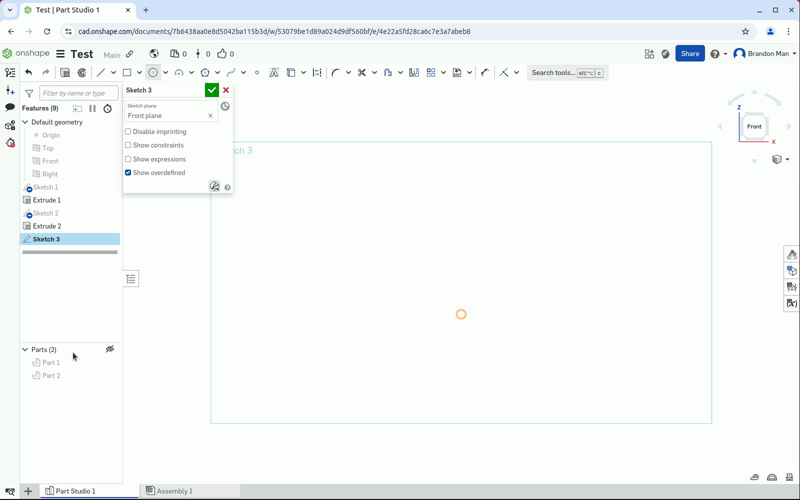
mouse_move(461, 332)
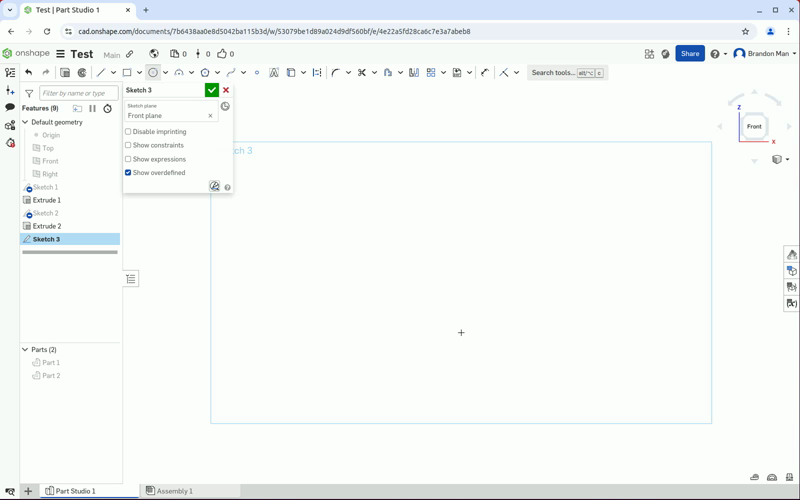
click(461, 332)
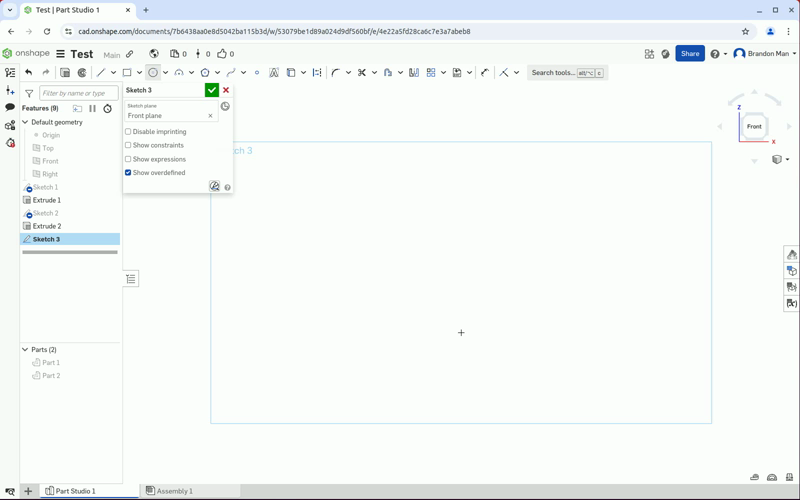
key_up(shift)
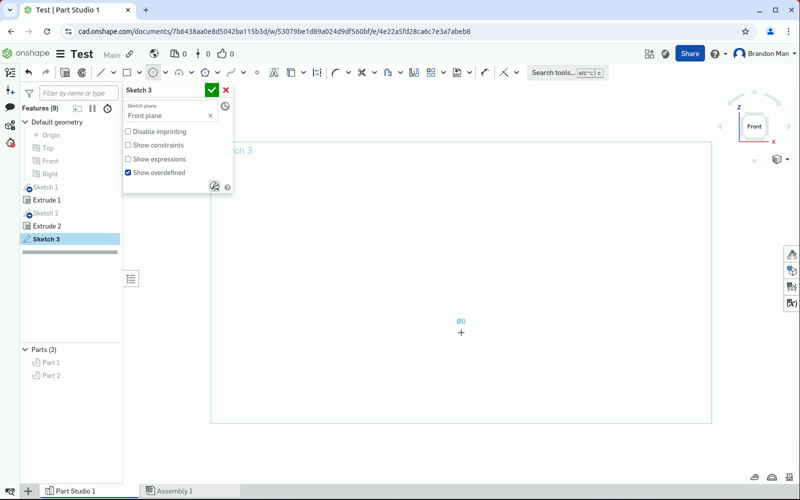
mouse_move(466, 332)
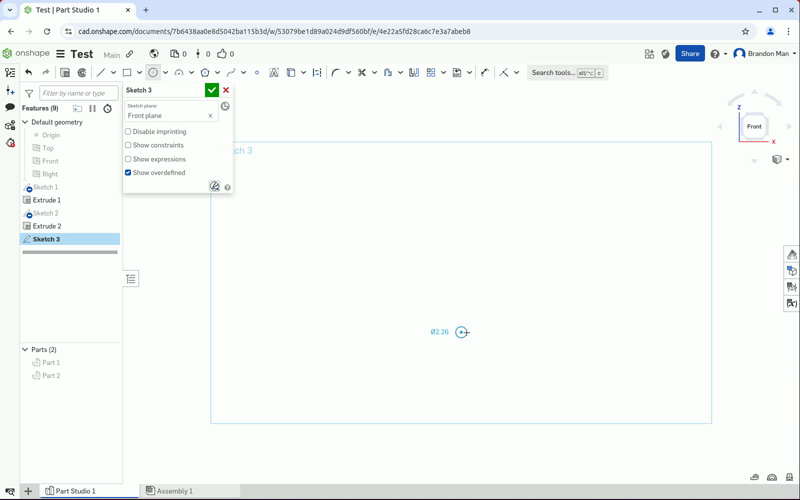
click(466, 332)
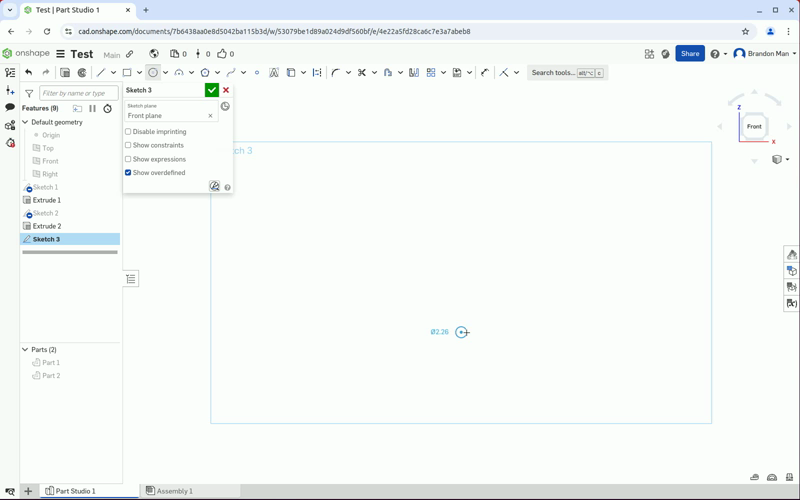
key(esc)
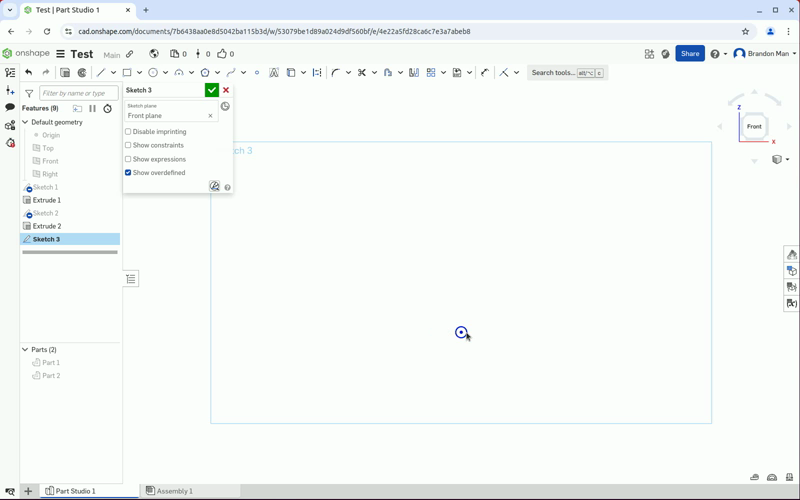
mouse_move(459, 334)
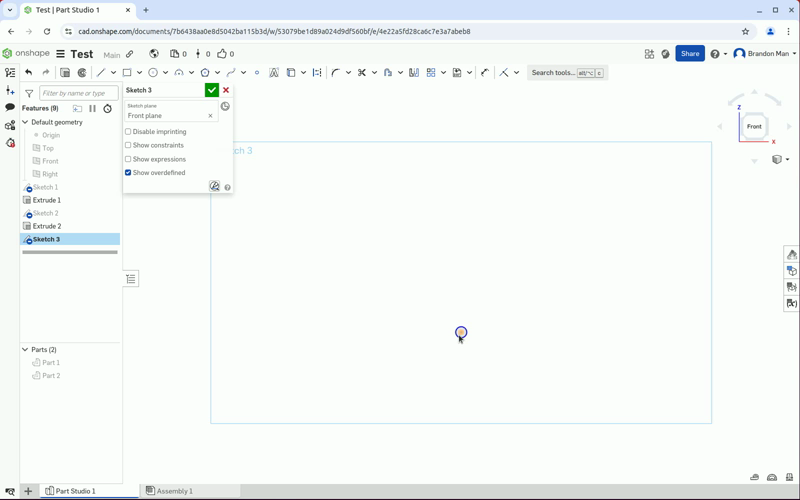
scroll(6)
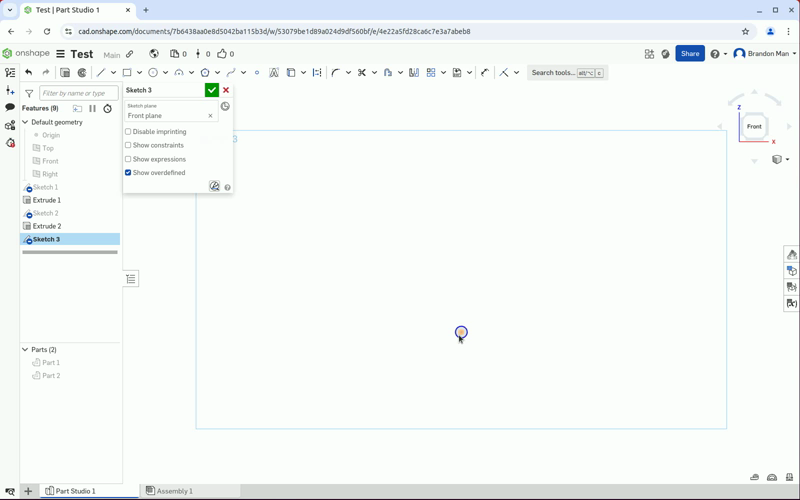
scroll(6)
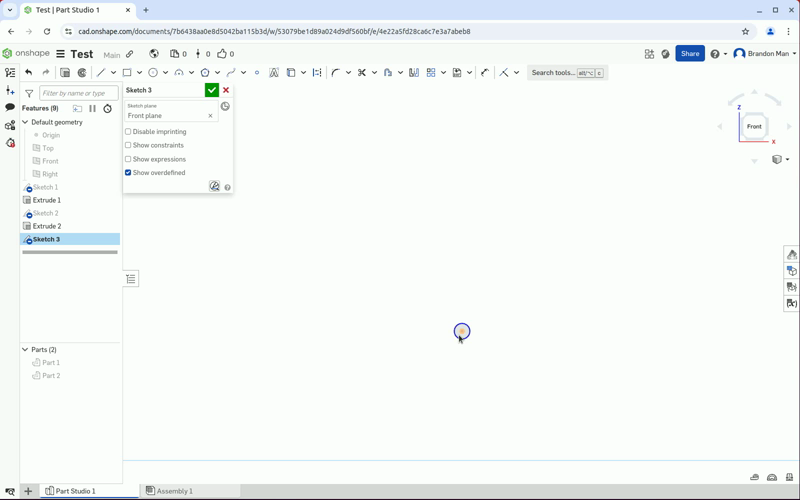
scroll(6)
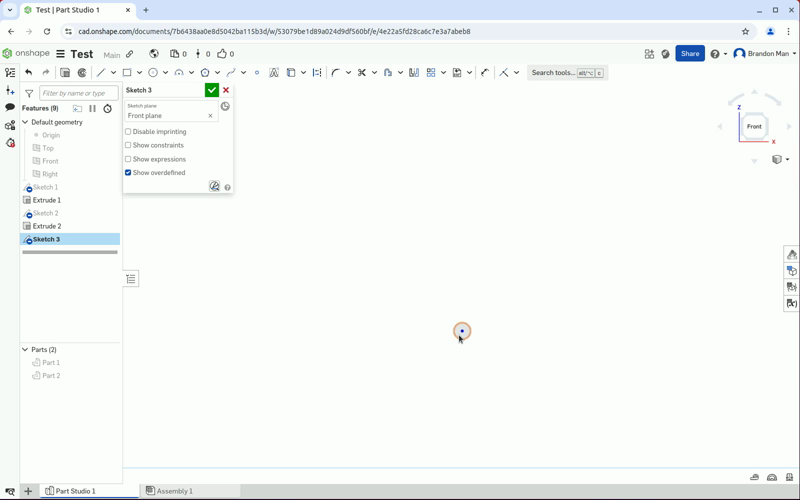
scroll(6)
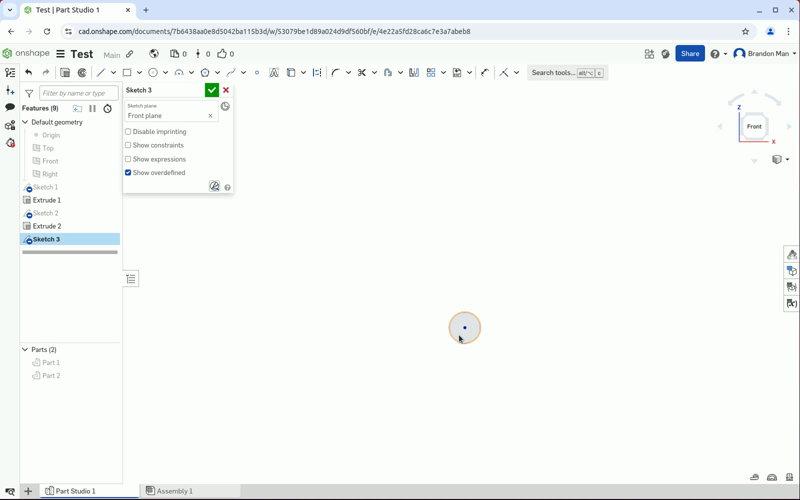
scroll(6)
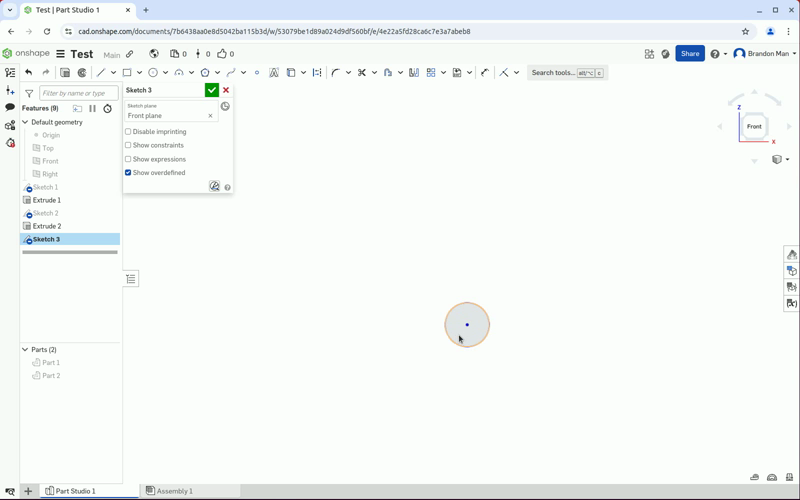
scroll(6)
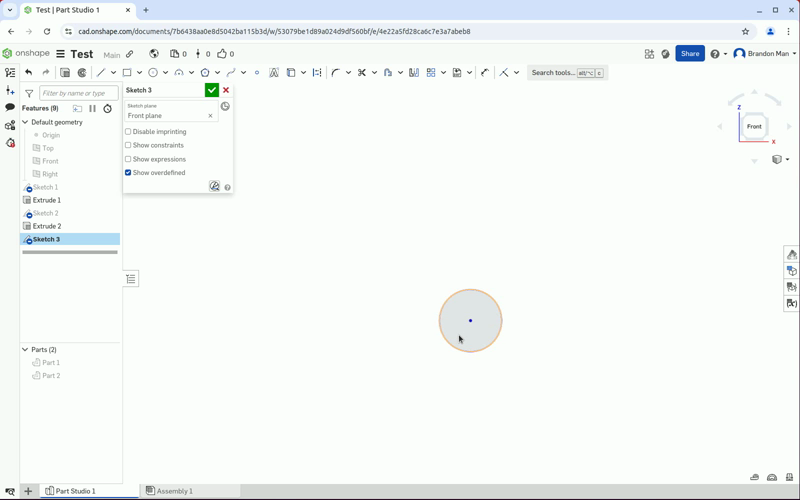
scroll(6)
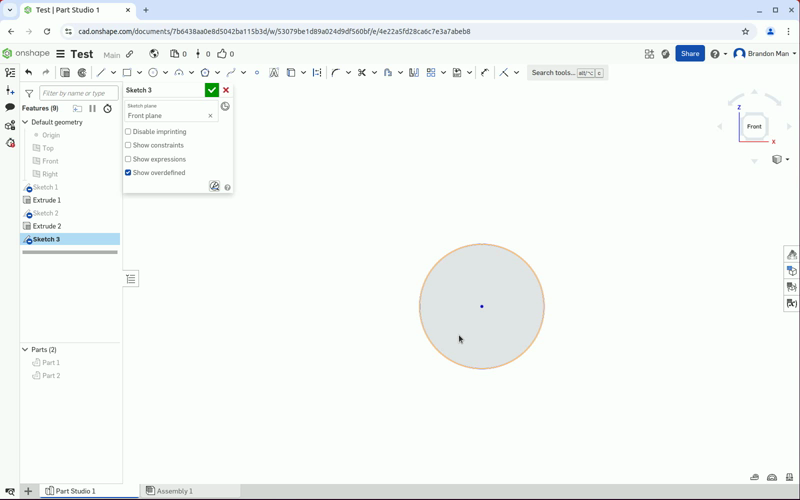
click(459, 334)
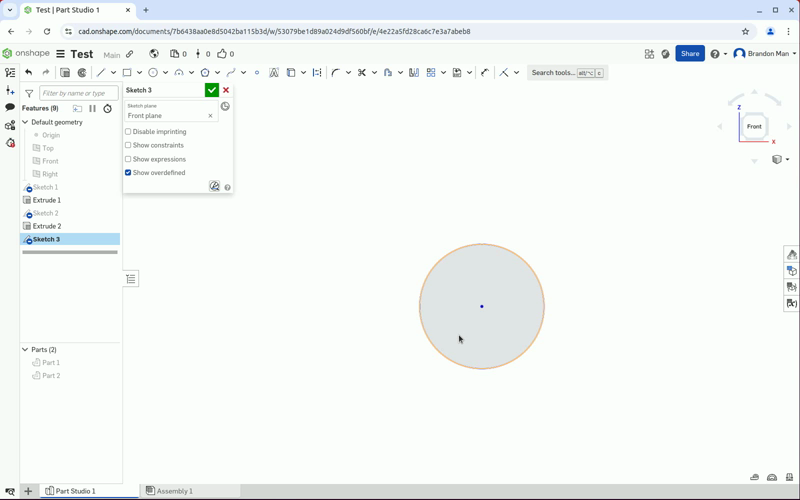
scroll(-6)
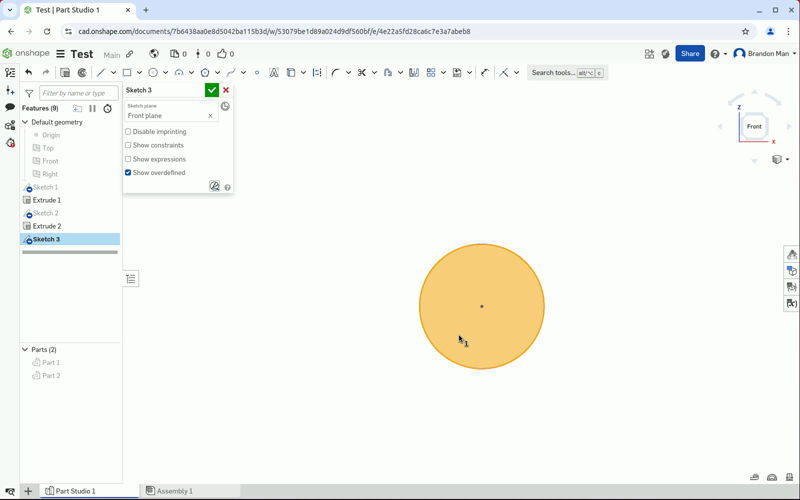
scroll(-6)
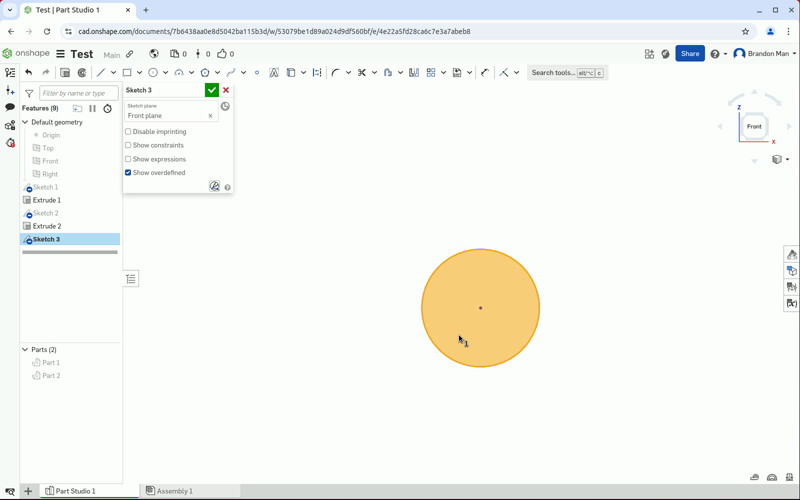
scroll(-6)
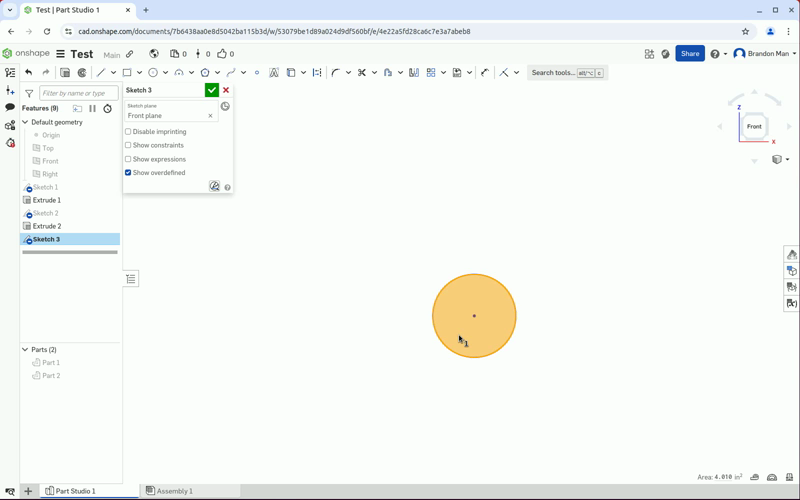
scroll(-6)
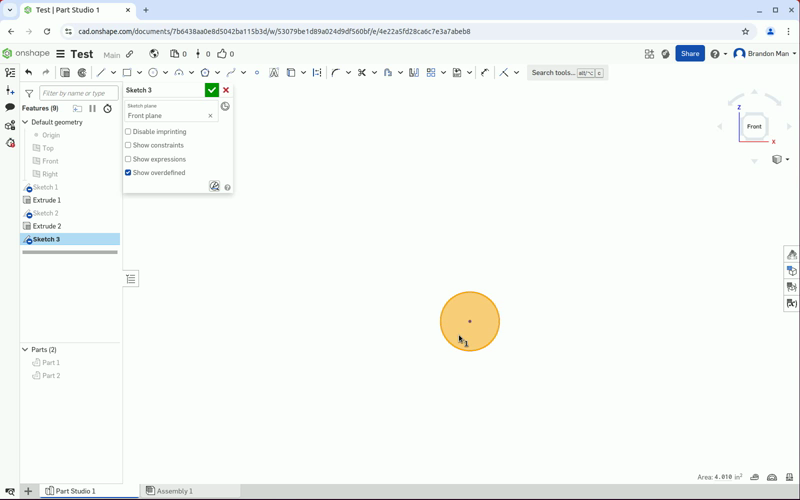
scroll(-6)
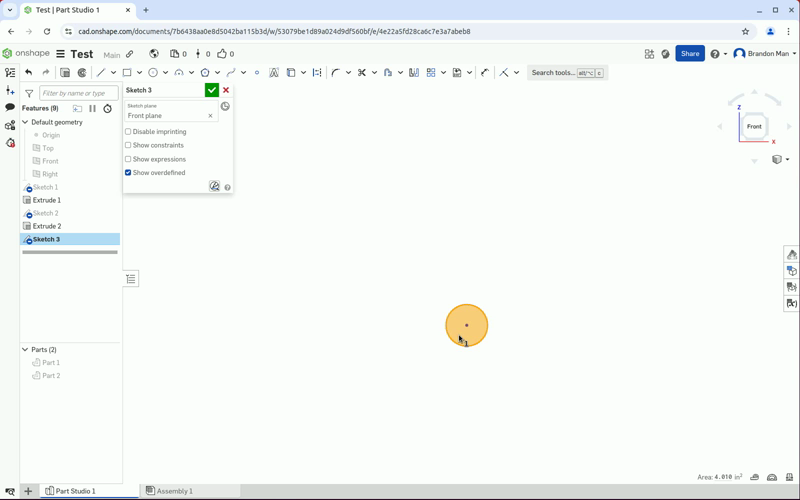
scroll(-6)
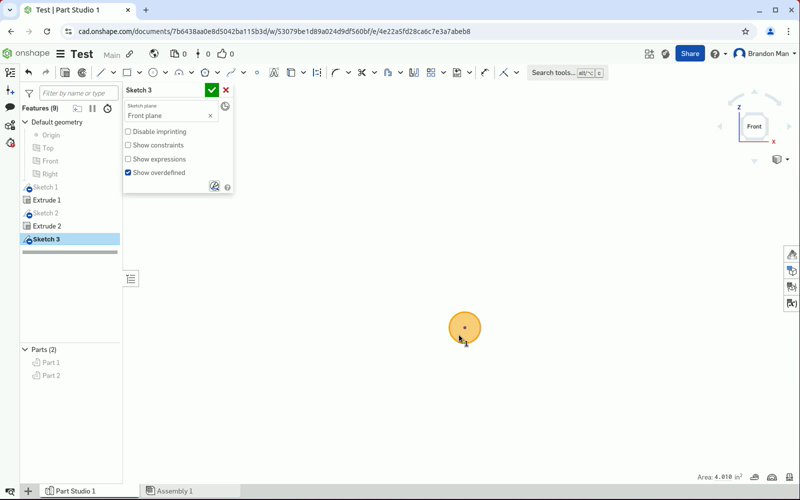
scroll(-6)
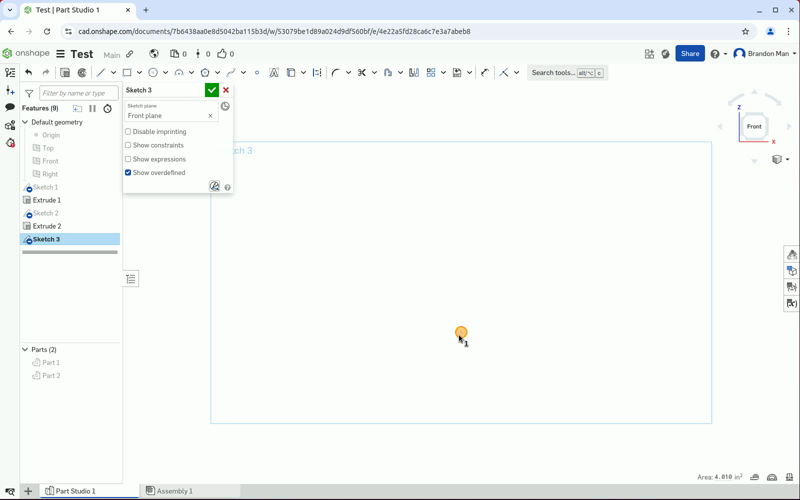
mouse_move(73, 352)
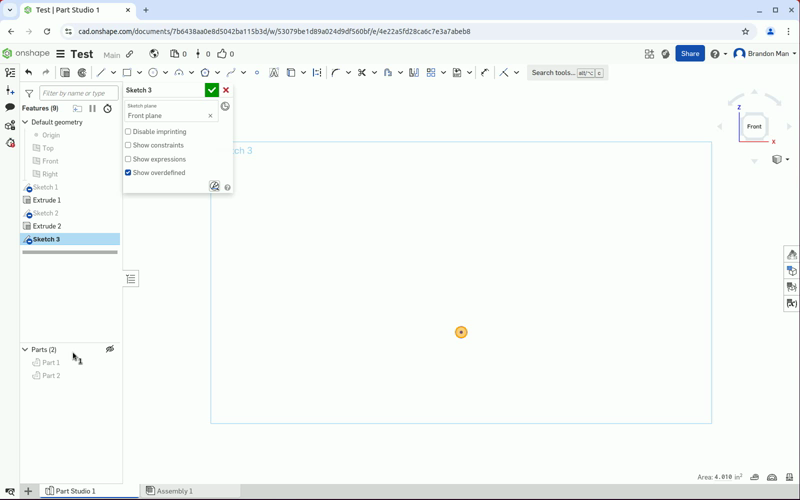
key(shift+y)
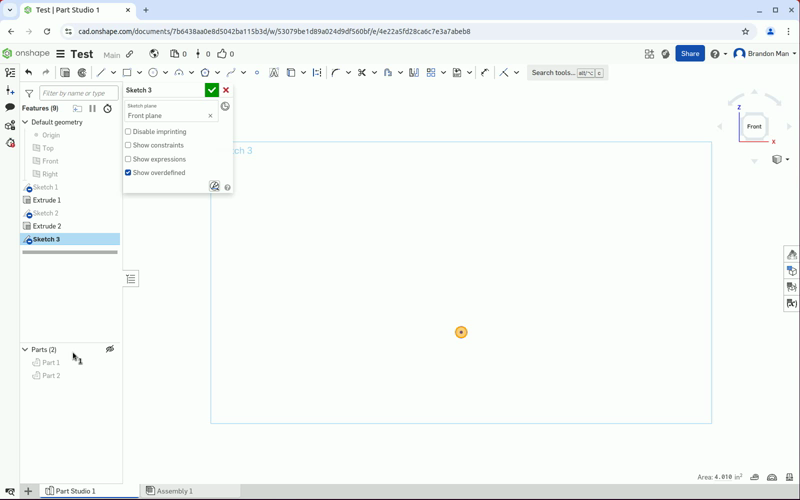
key(shift+e)
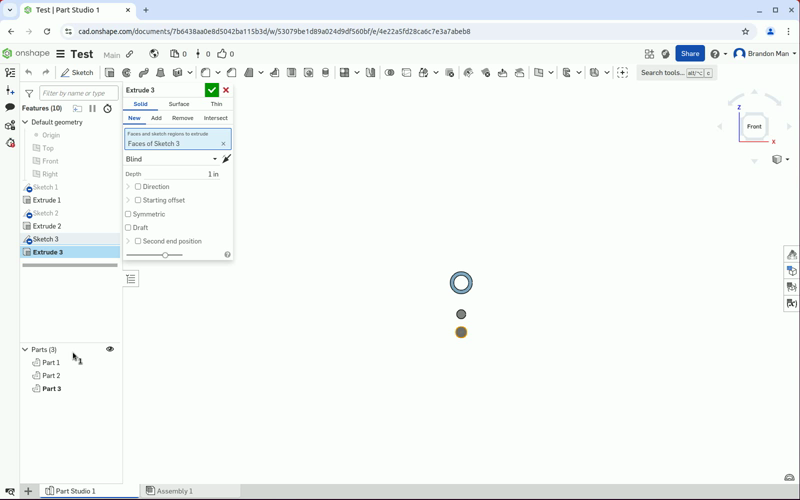
mouse_move(143, 106)
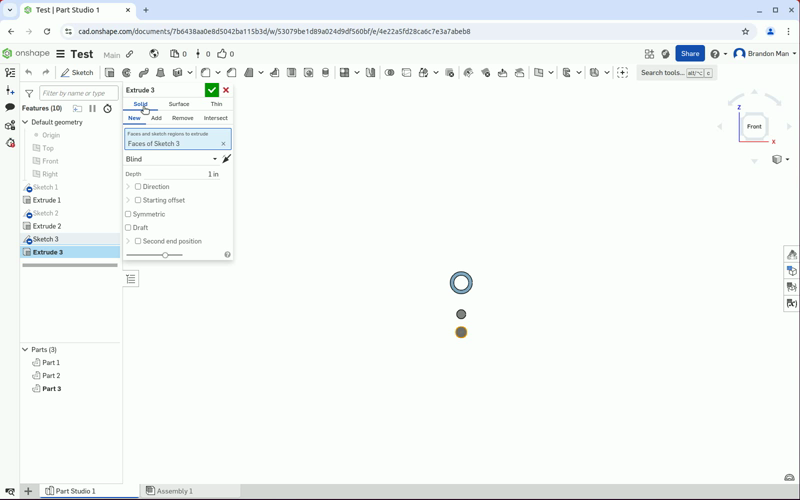
click(143, 106)
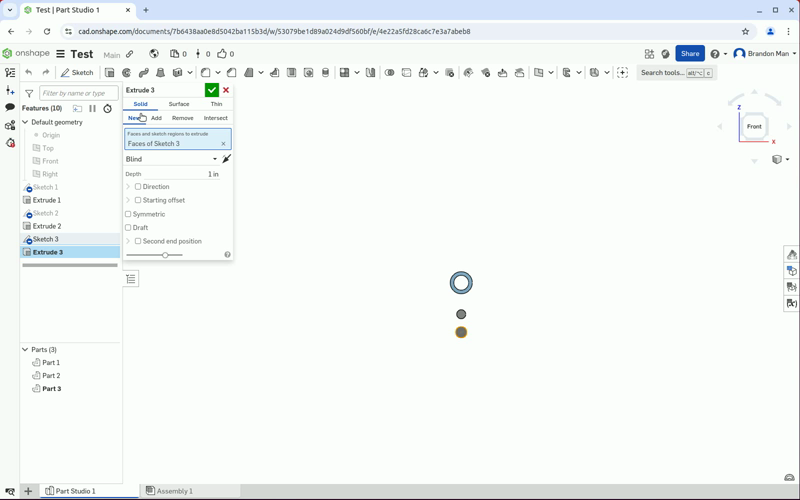
mouse_move(137, 120)
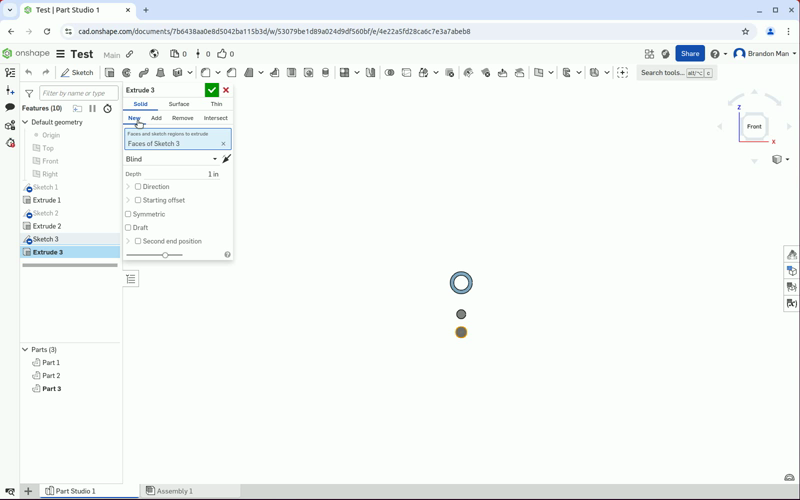
click(137, 120)
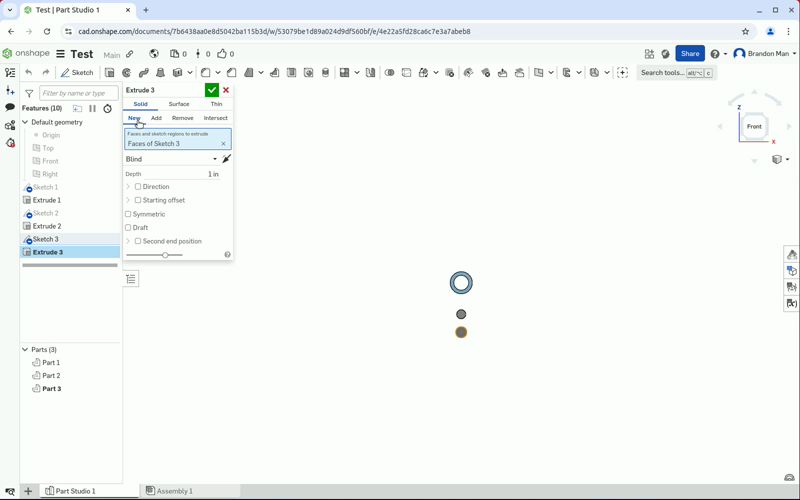
key(tab, 4)
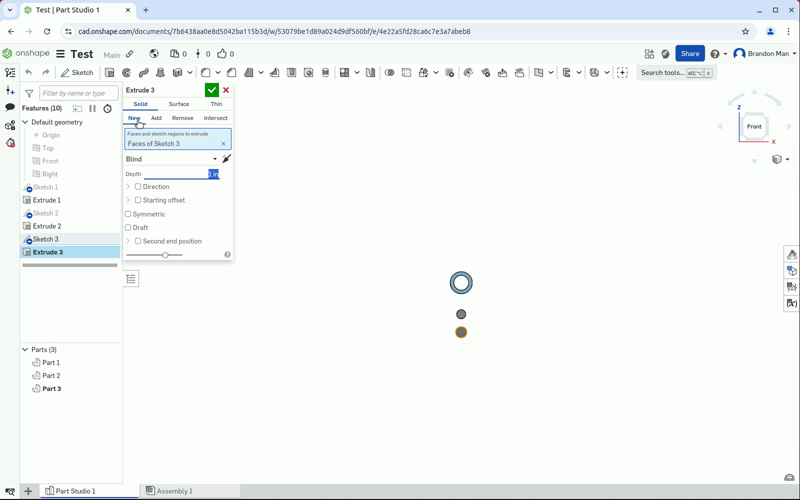
text(16.128)
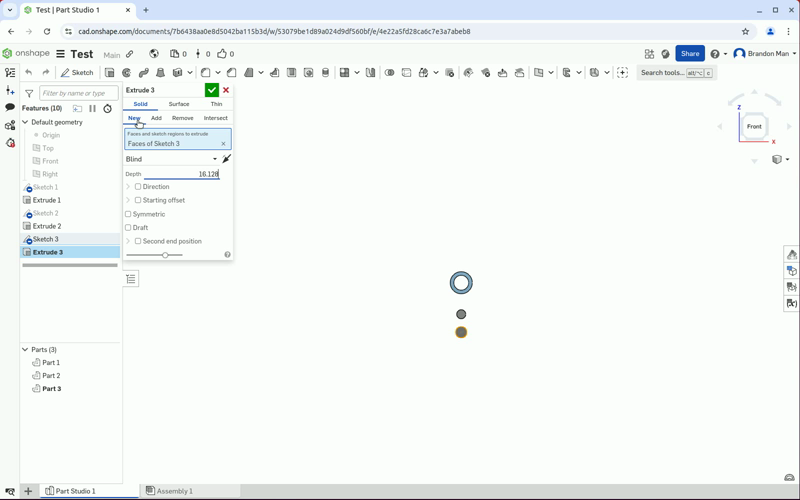
key(enter)
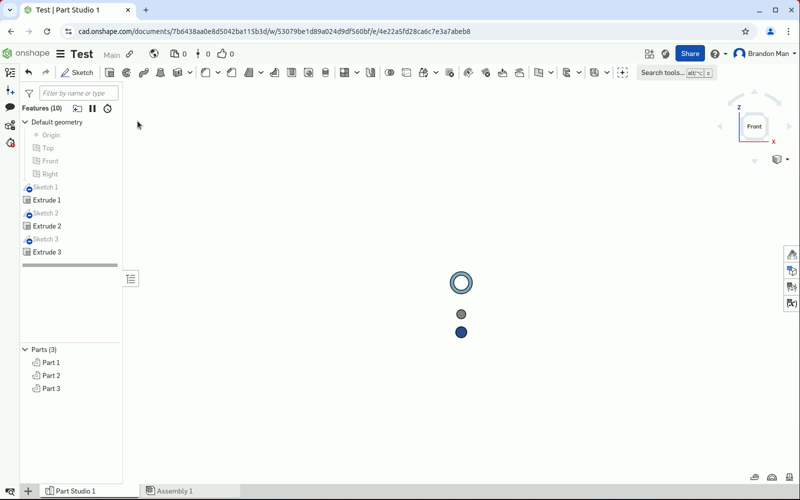
key(shift+h)
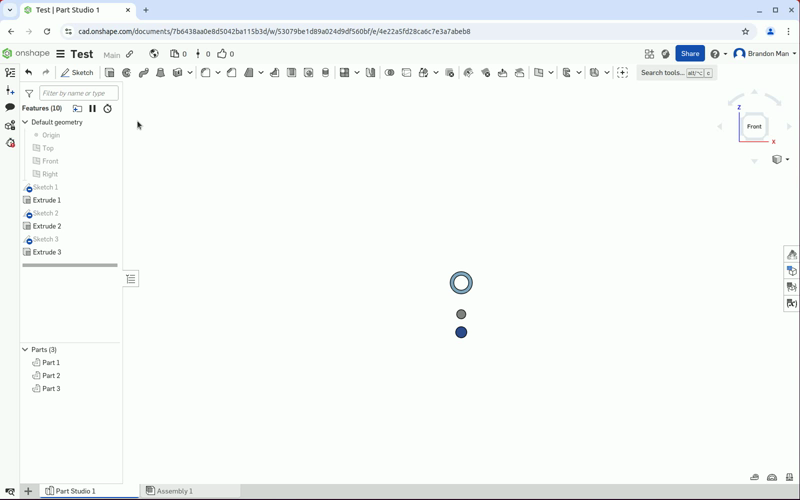
key(shift+h)
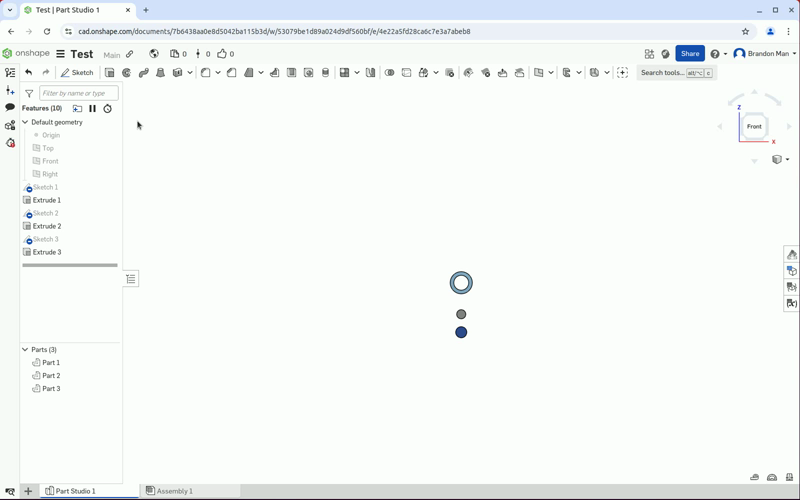
mouse_move(73, 189)
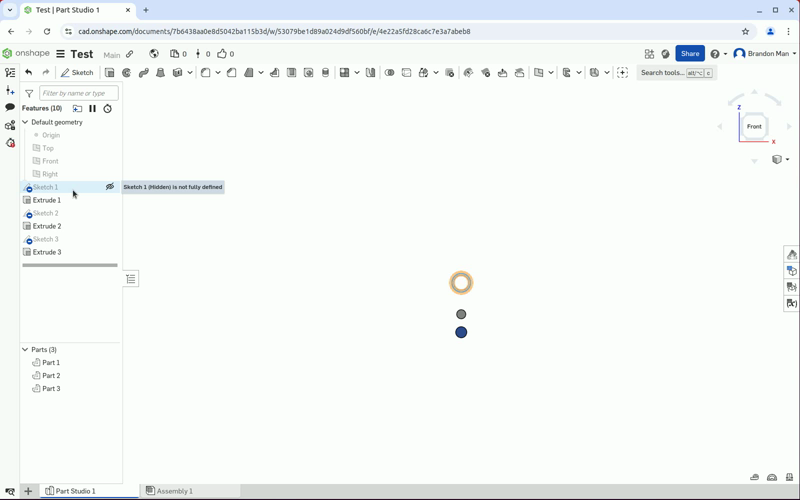
click(73, 189)
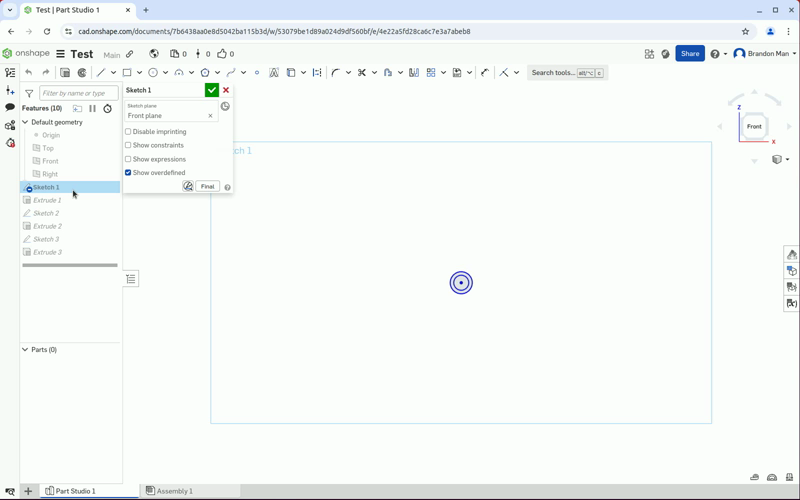
mouse_move(229, 92)
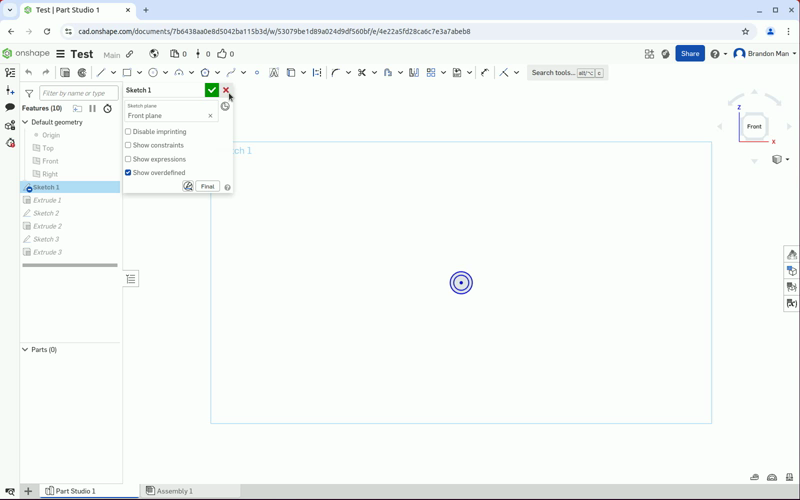
click(229, 92)
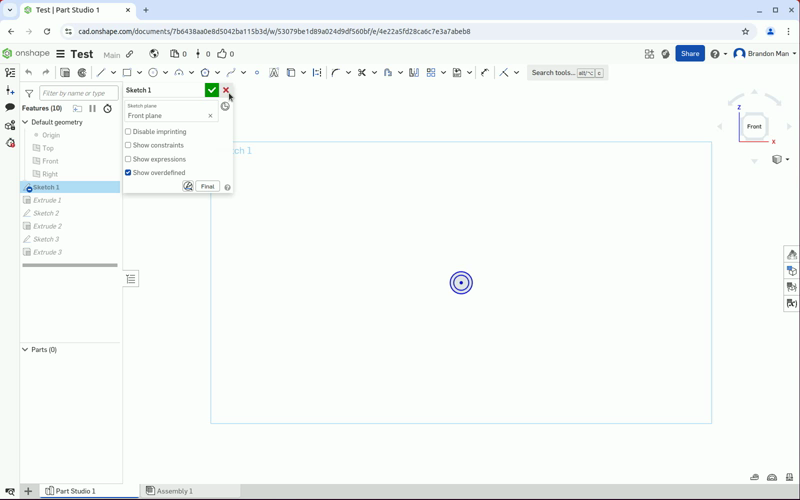
key(shift+s)
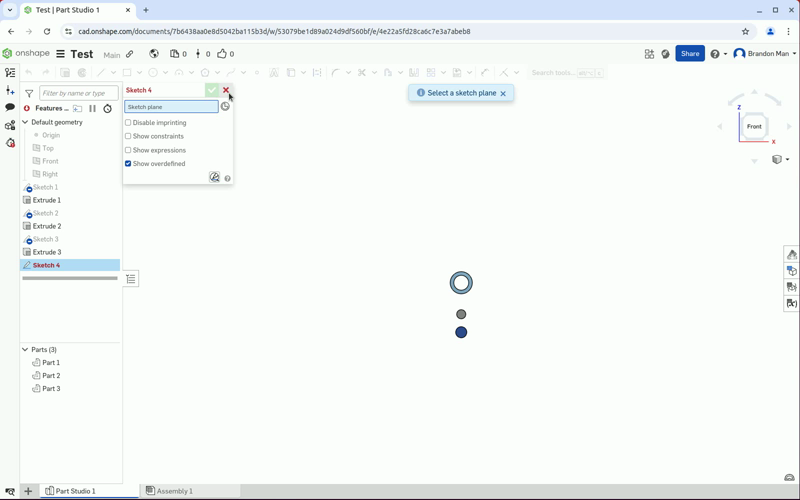
mouse_move(73, 163)
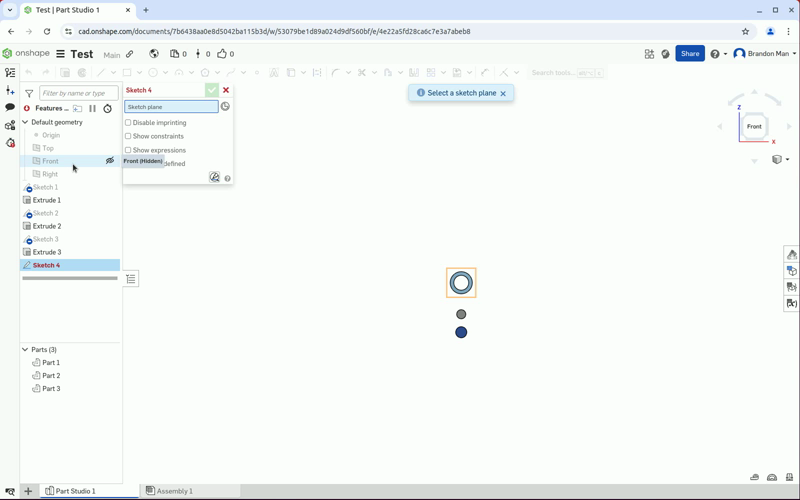
click(73, 163)
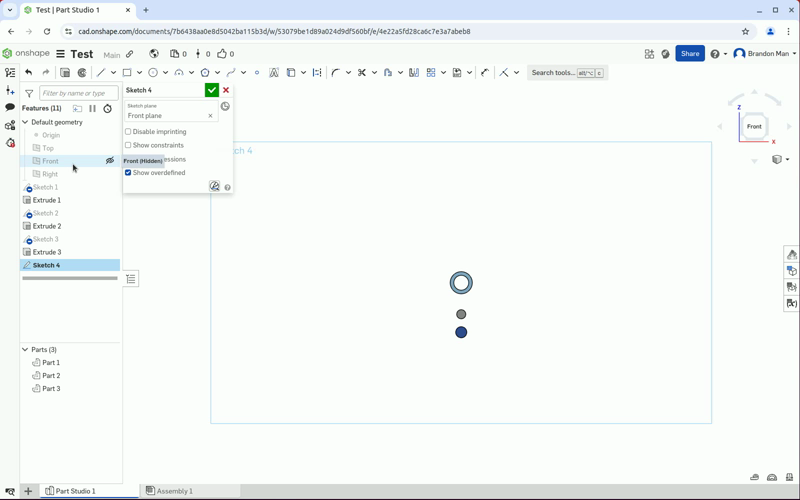
mouse_move(73, 352)
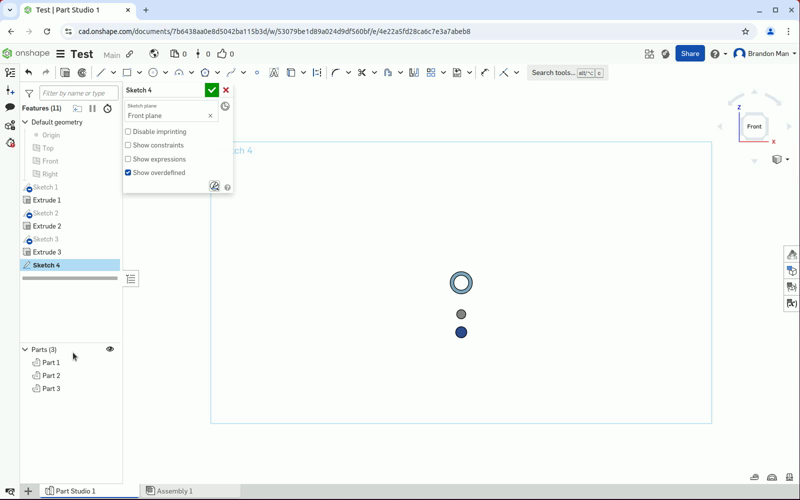
key(y)
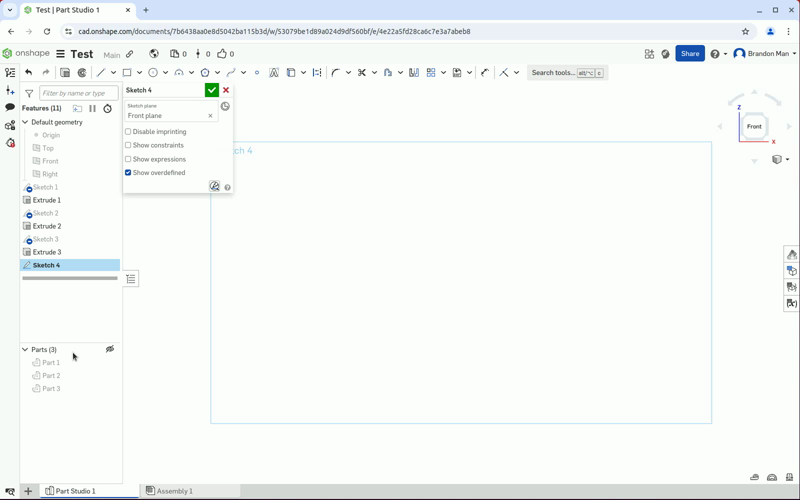
key(c)
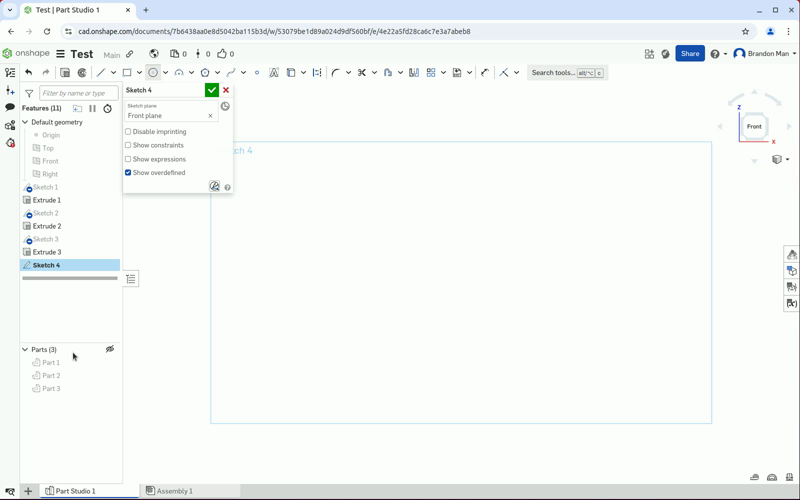
key_down(shift)
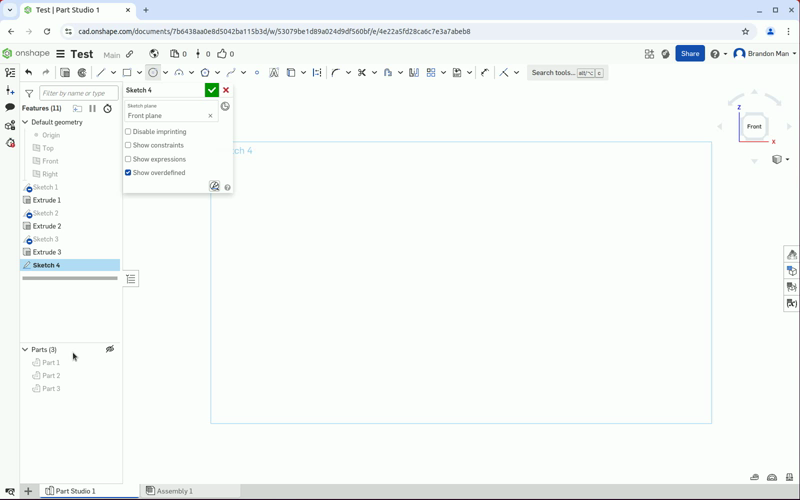
mouse_move(461, 347)
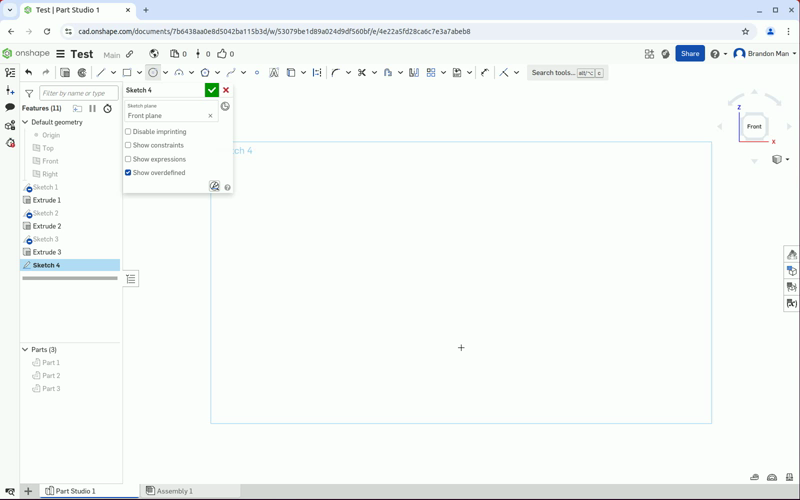
click(461, 347)
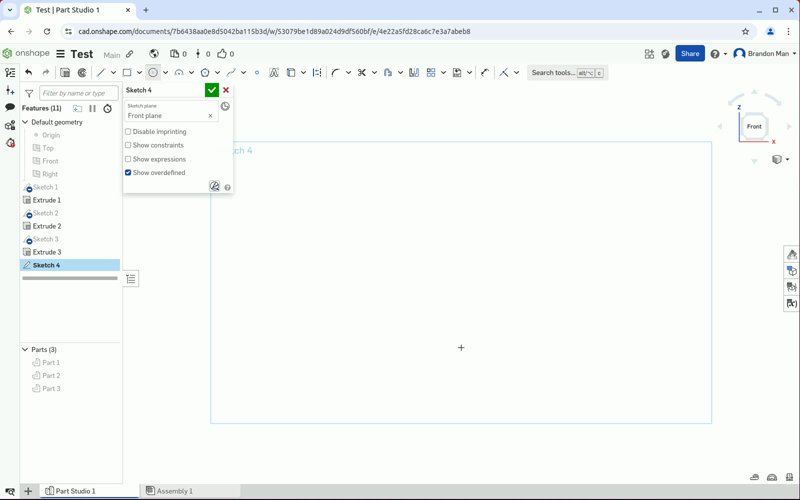
key_up(shift)
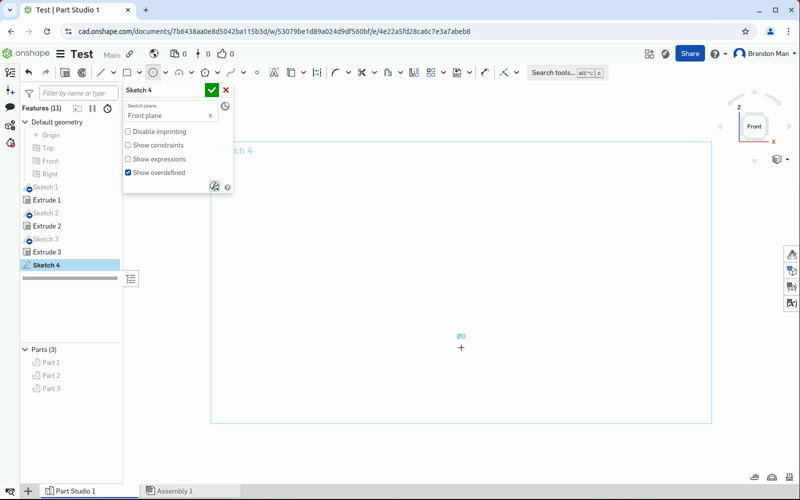
mouse_move(468, 347)
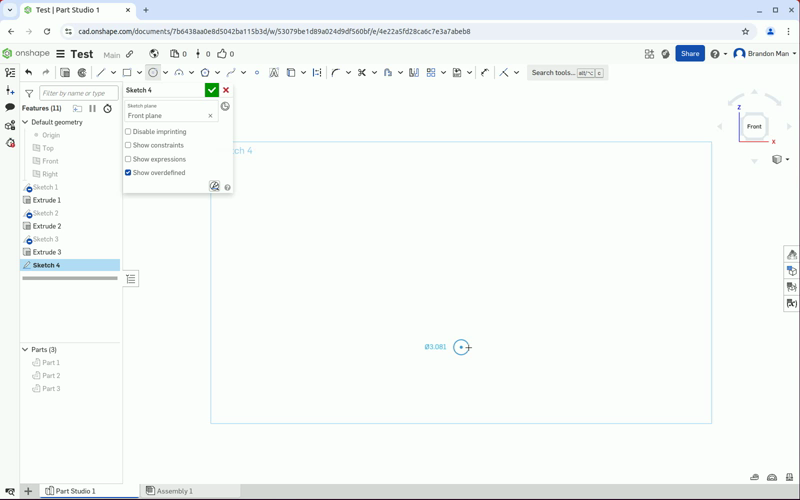
click(468, 347)
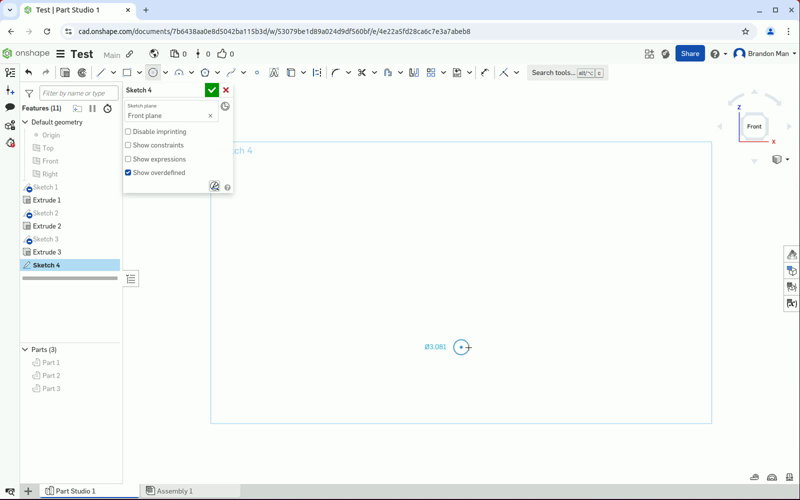
key(esc)
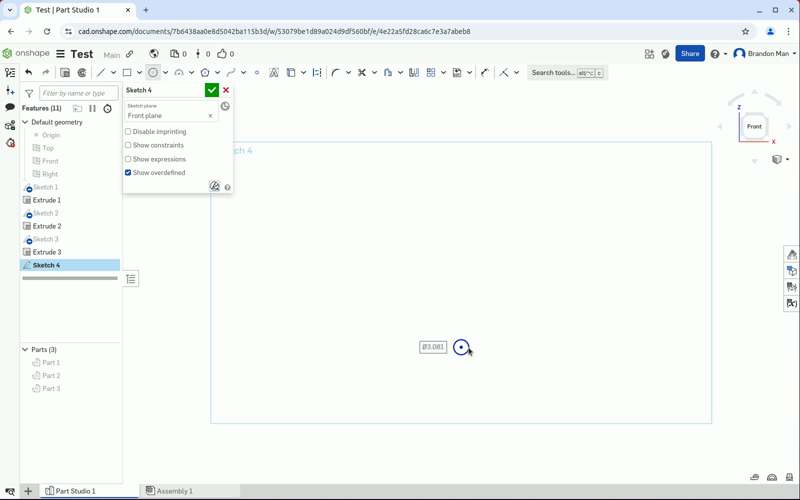
mouse_move(459, 343)
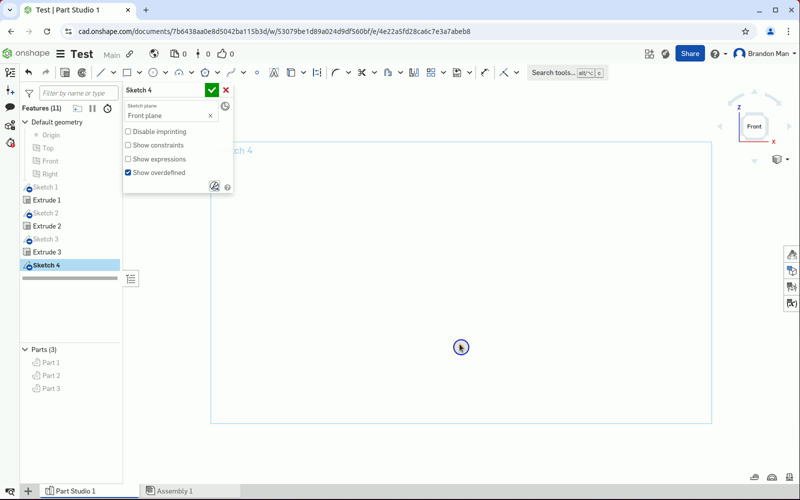
scroll(6)
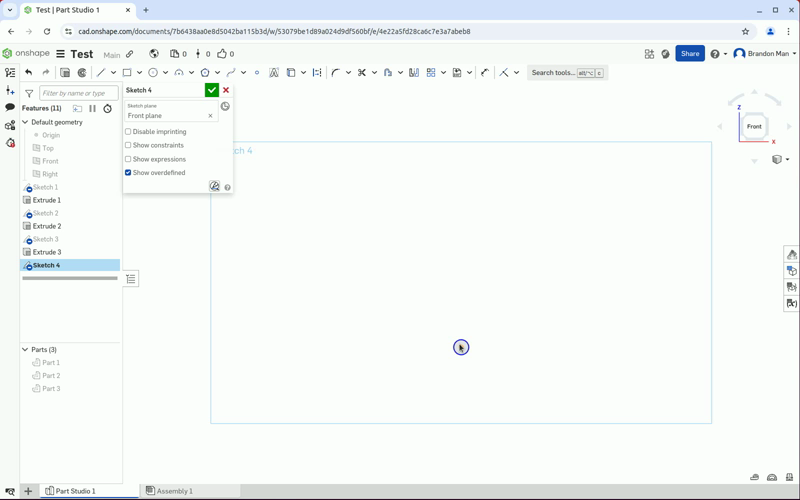
scroll(6)
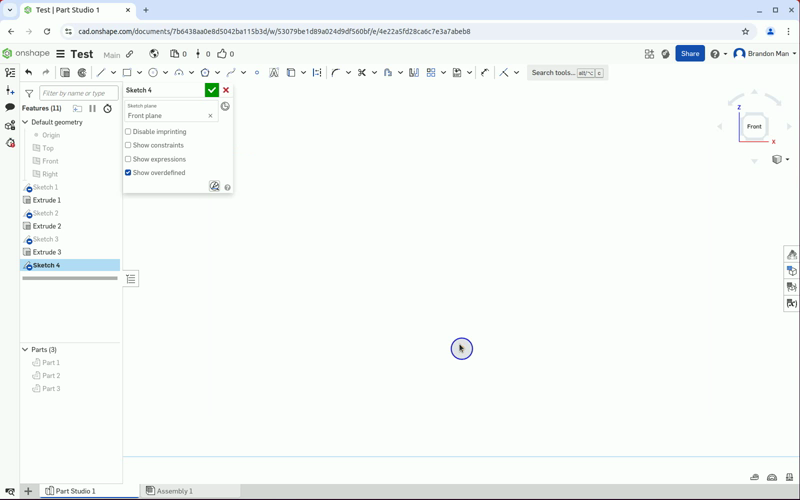
scroll(6)
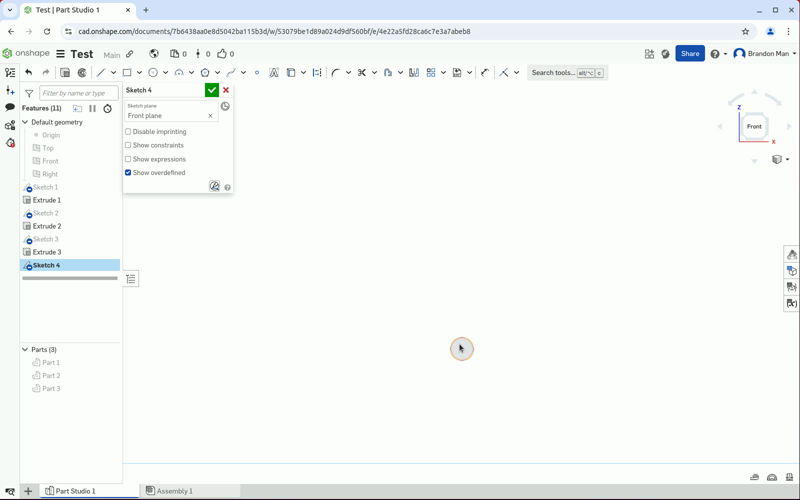
scroll(6)
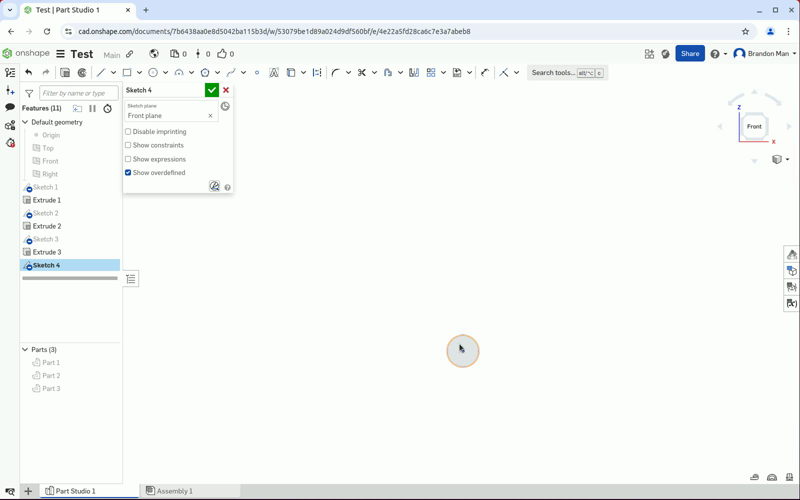
scroll(6)
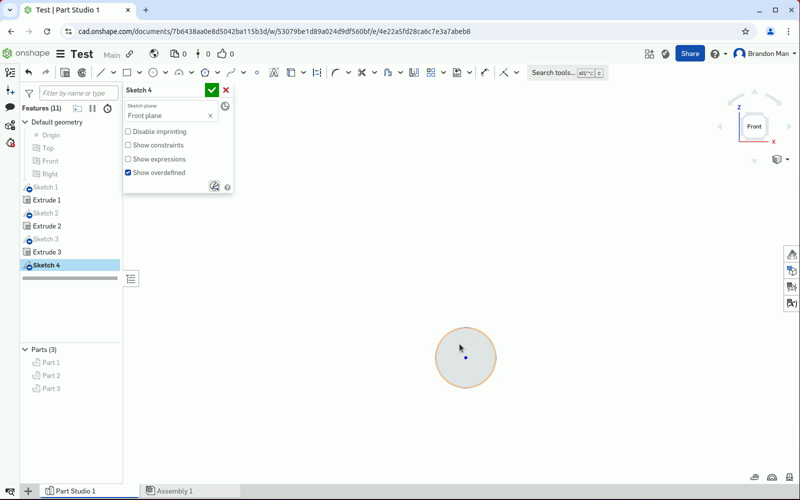
scroll(6)
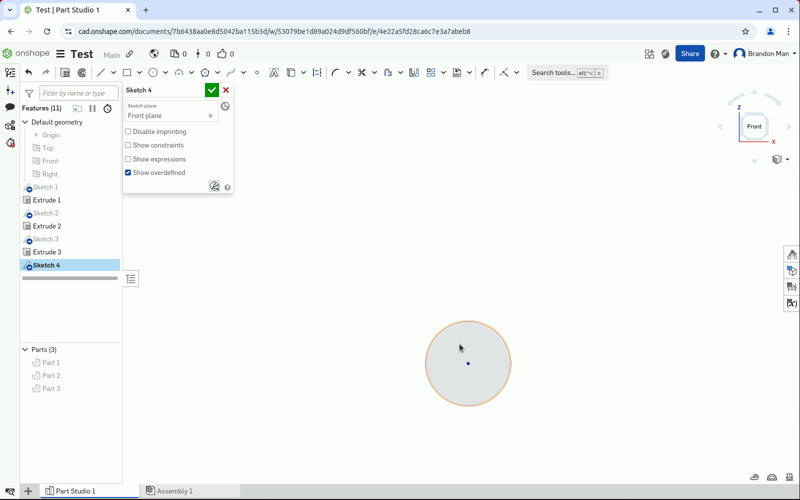
scroll(6)
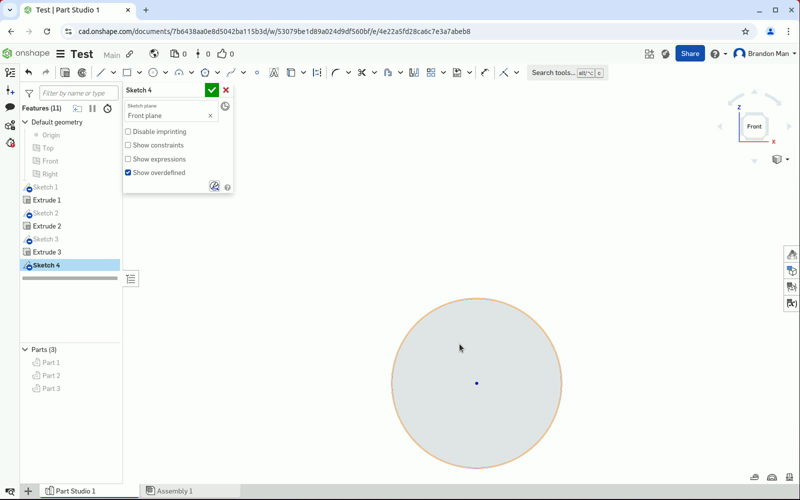
click(459, 343)
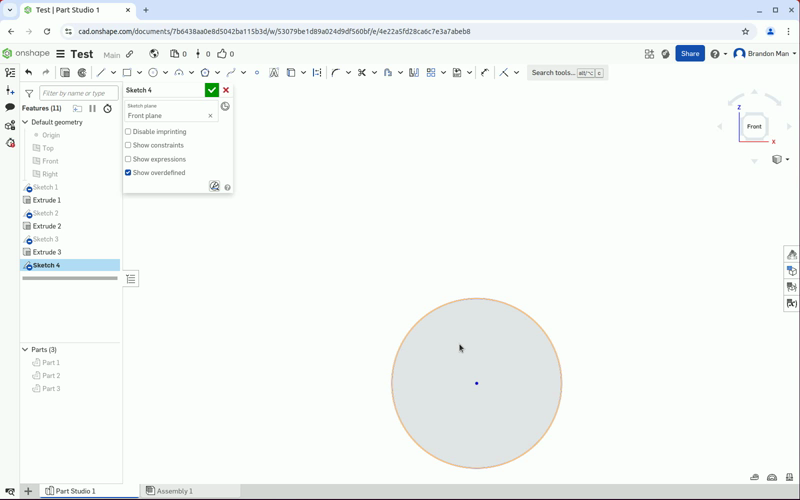
scroll(-6)
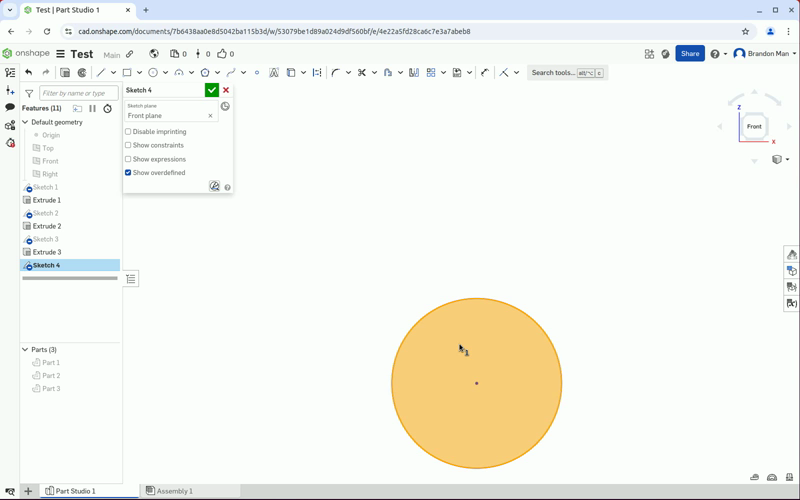
scroll(-6)
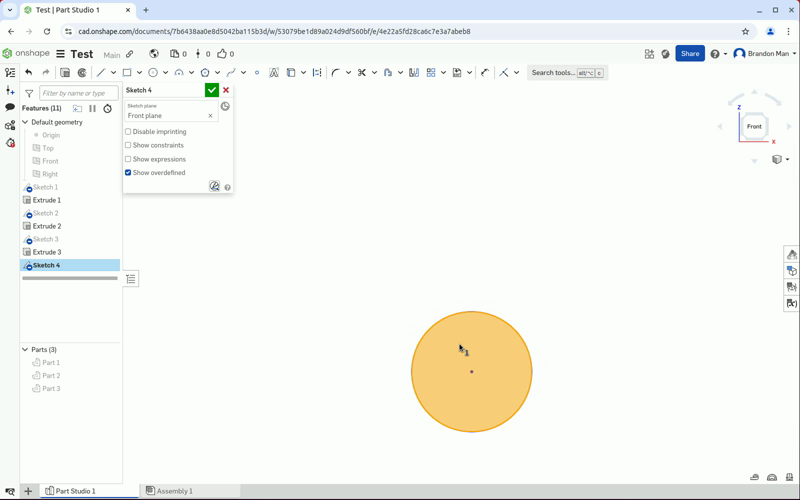
scroll(-6)
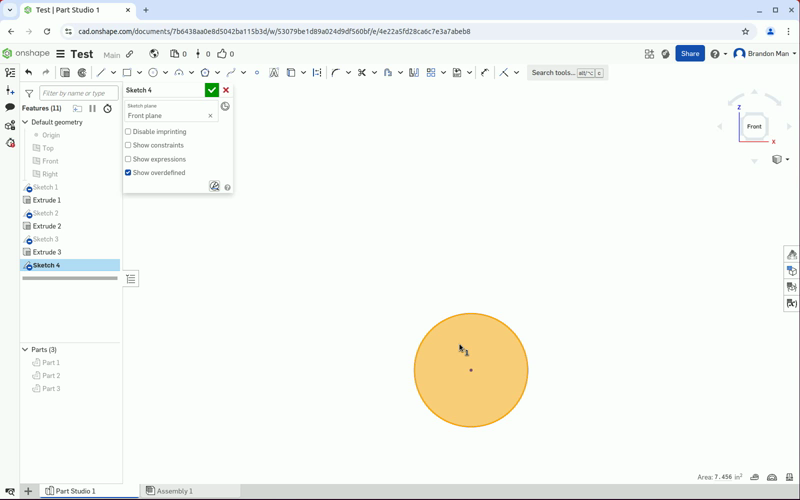
scroll(-6)
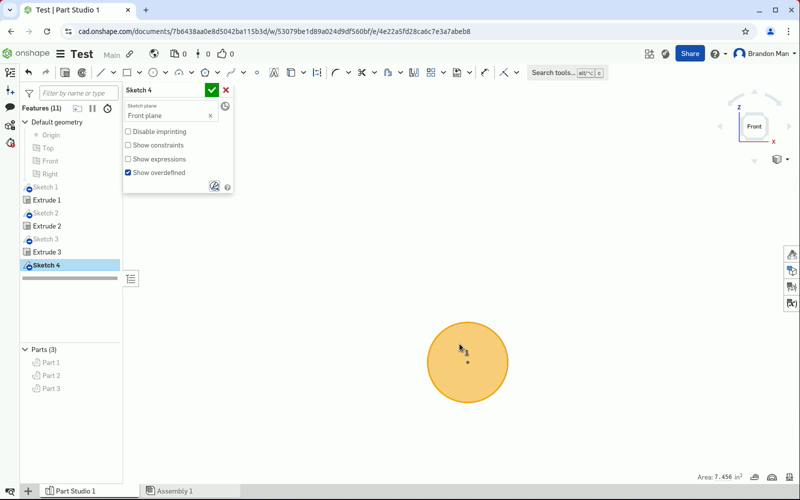
scroll(-6)
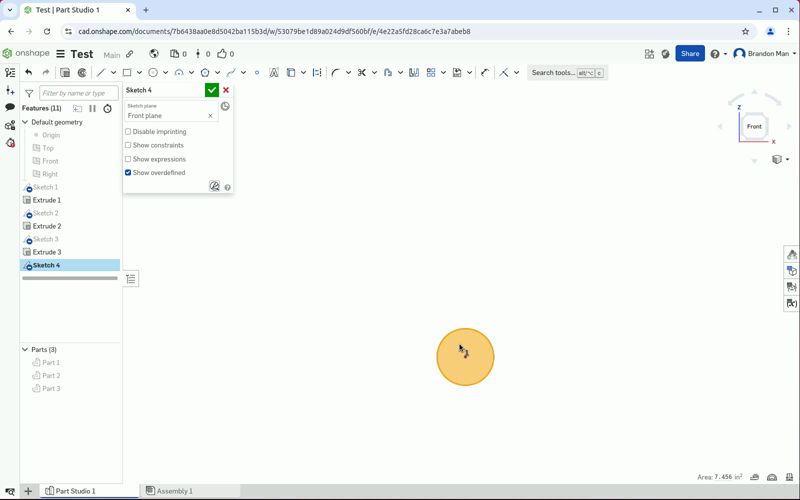
scroll(-6)
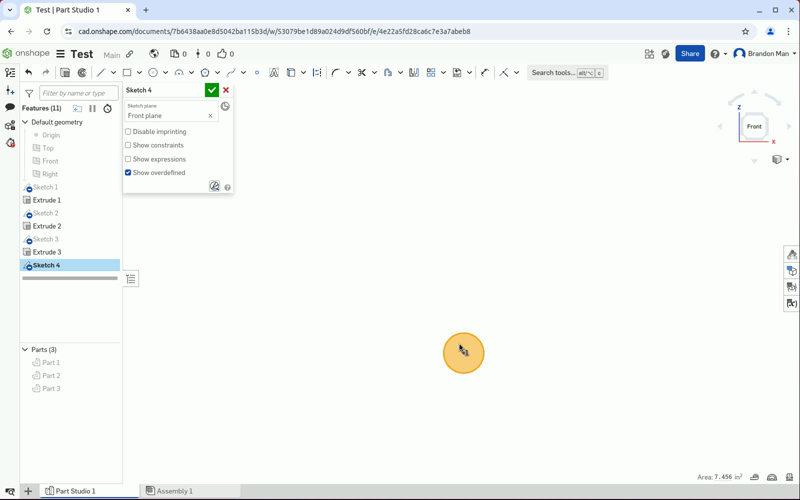
scroll(-6)
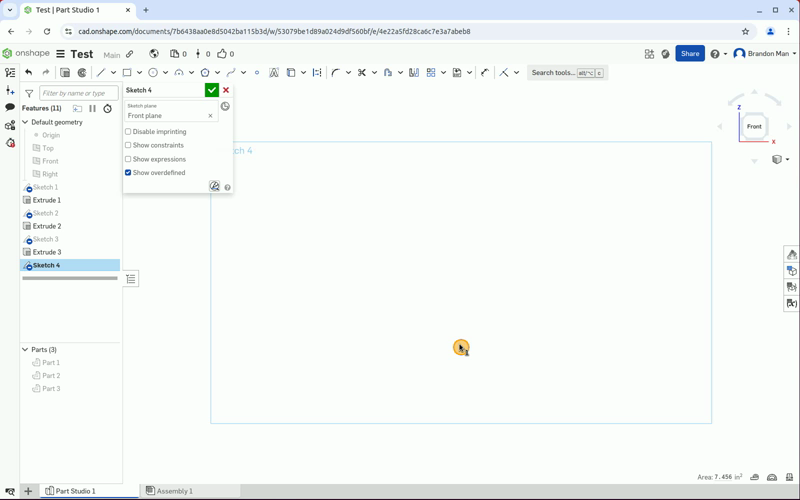
mouse_move(73, 352)
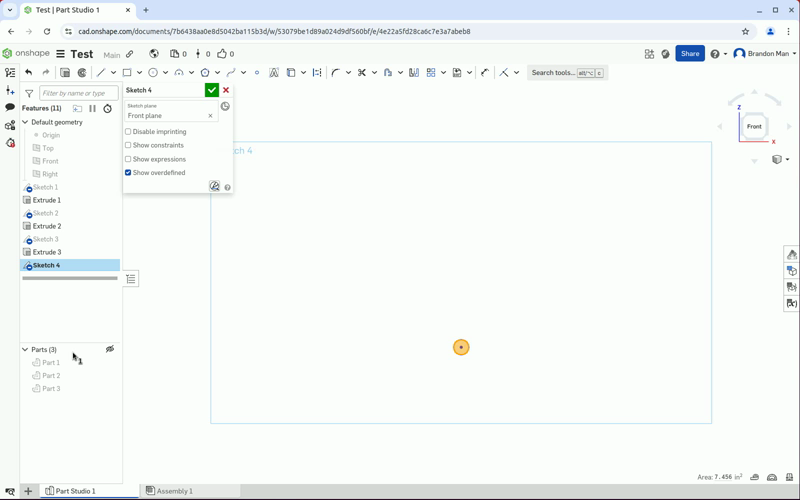
key(shift+y)
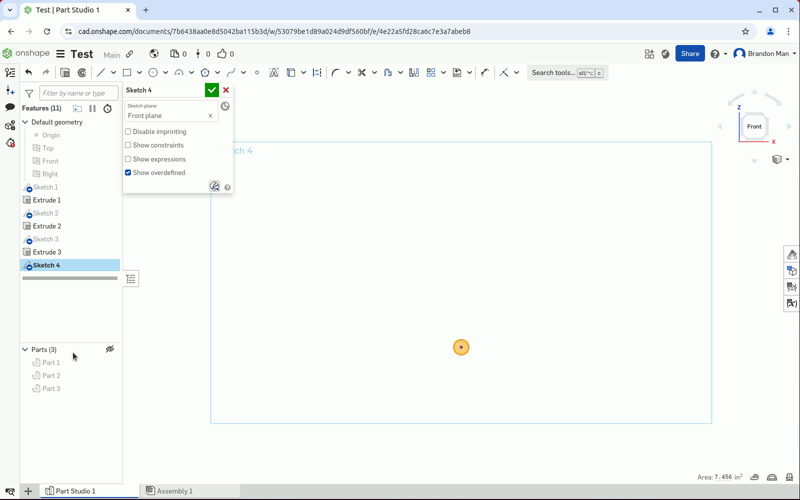
key(shift+e)
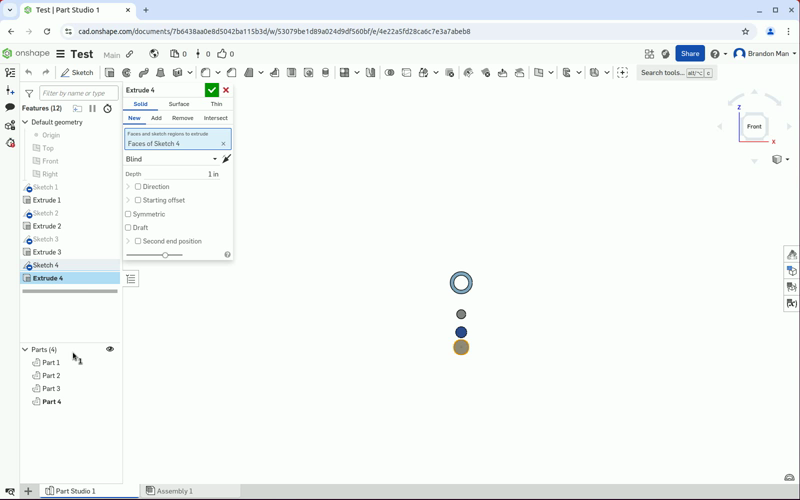
mouse_move(143, 106)
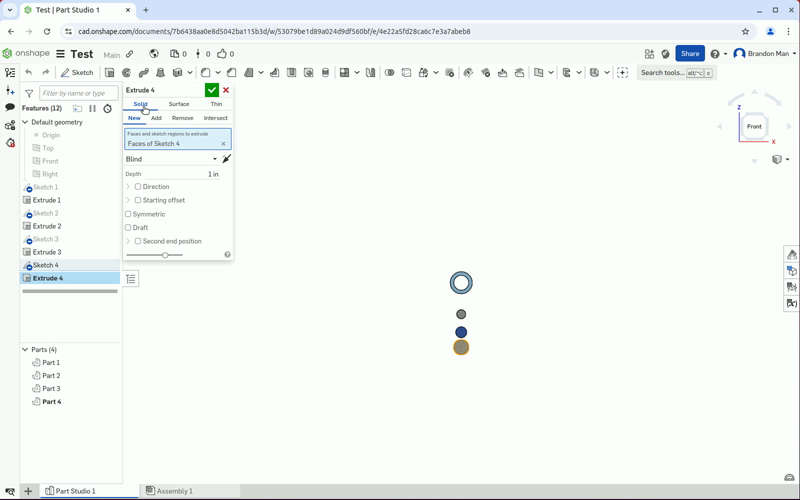
click(143, 106)
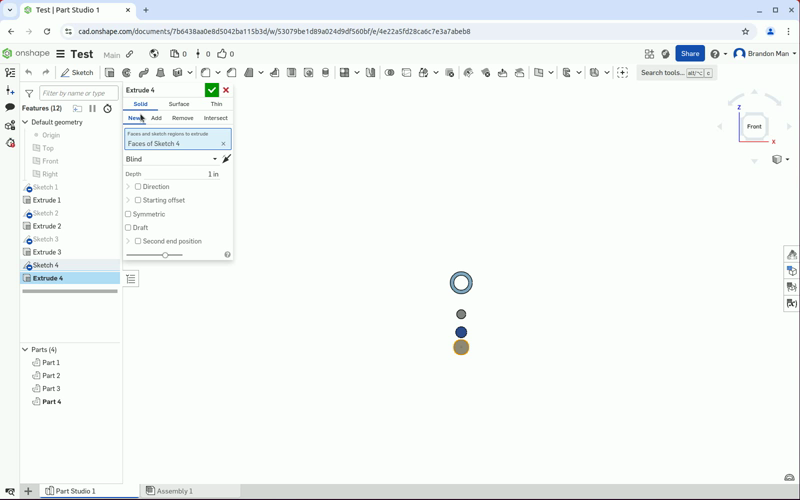
mouse_move(137, 120)
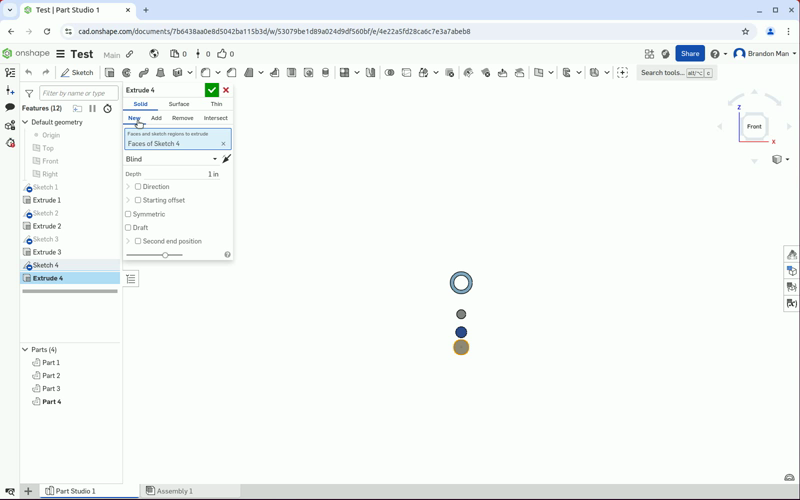
click(137, 120)
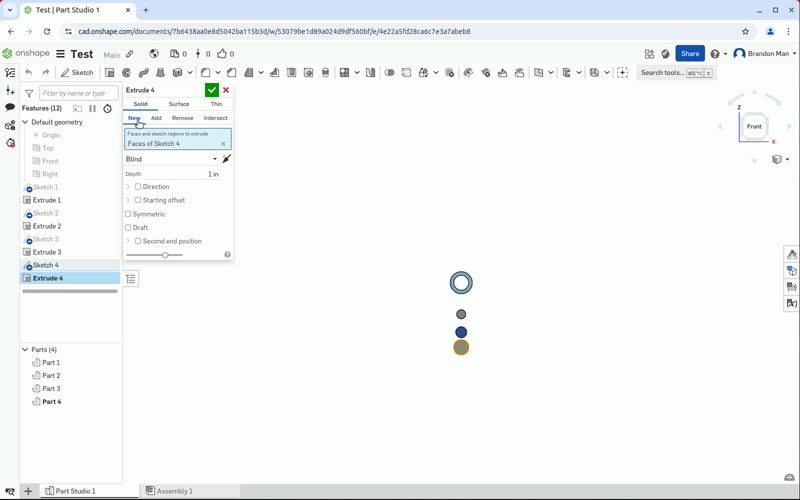
key(tab, 4)
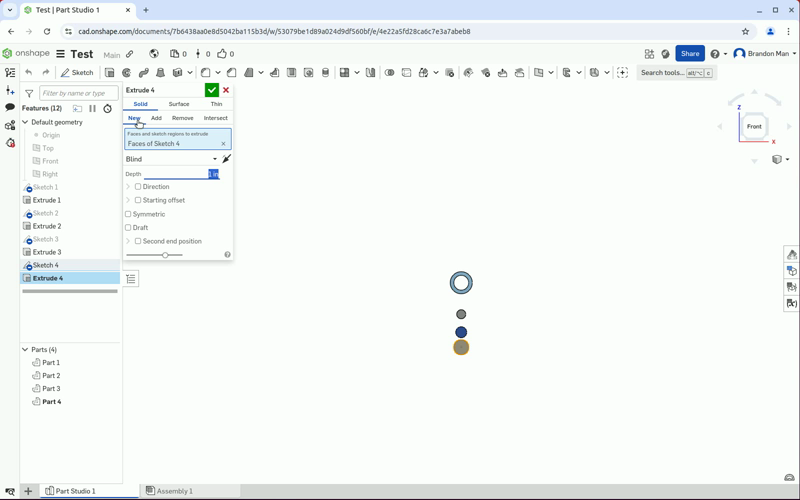
text(19.738)
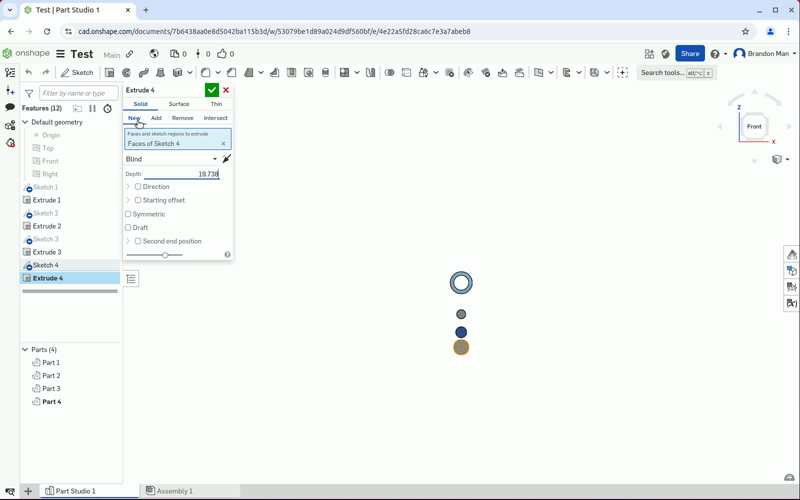
key(enter)
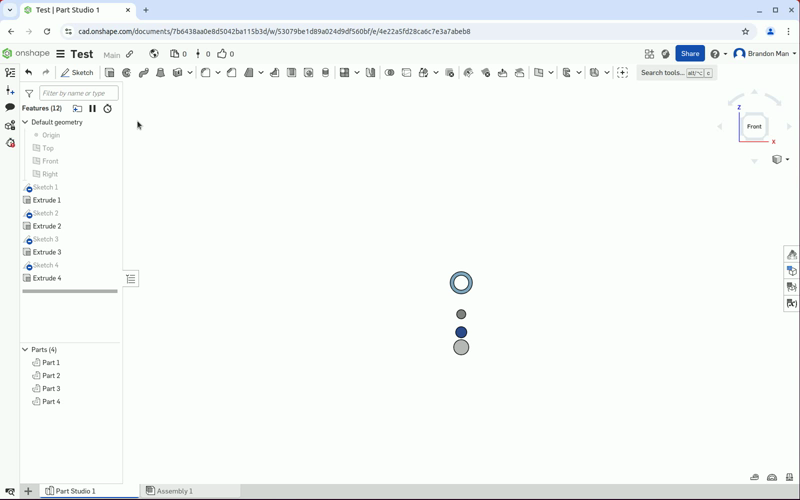
key(shift+h)
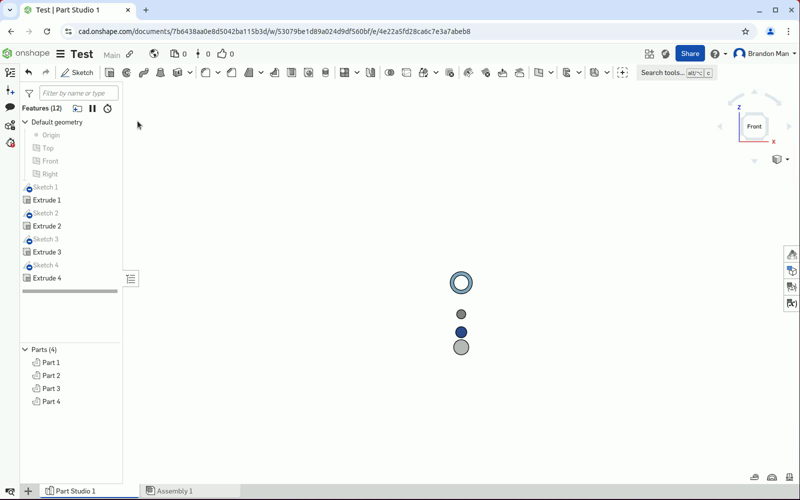
key(shift+h)
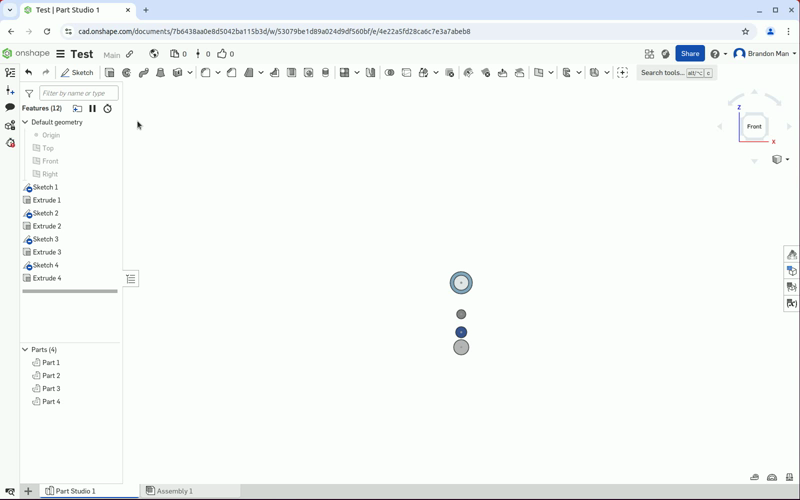
key(shift+7)
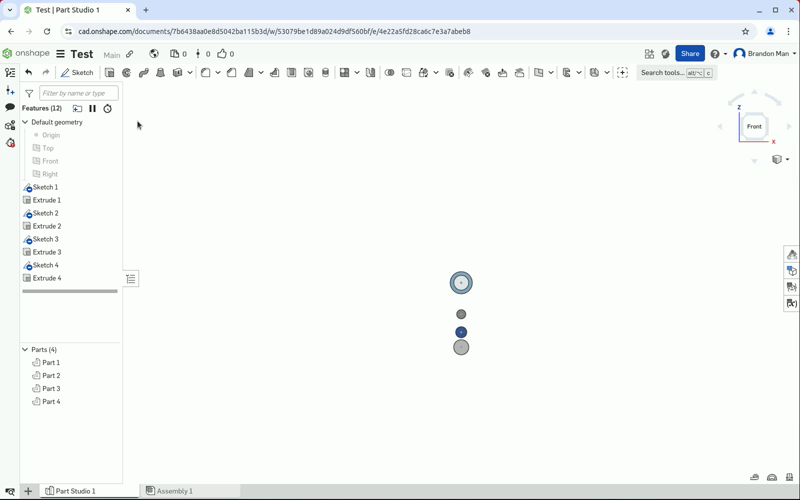
key(left, 2)
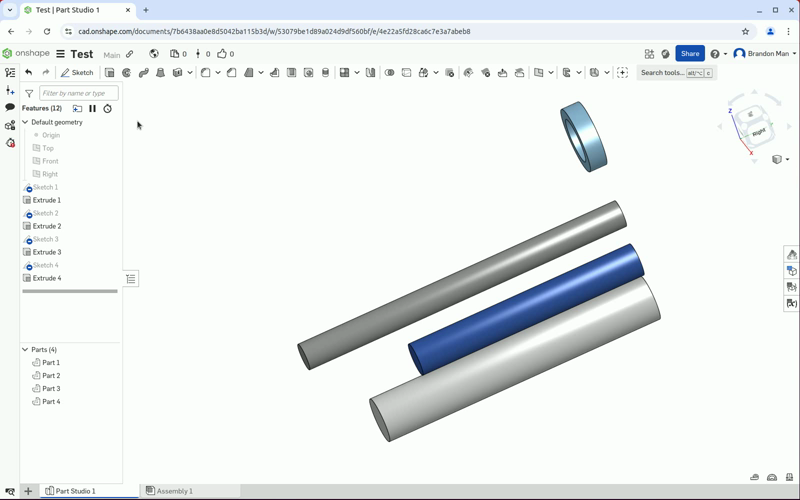
key(down, 2)
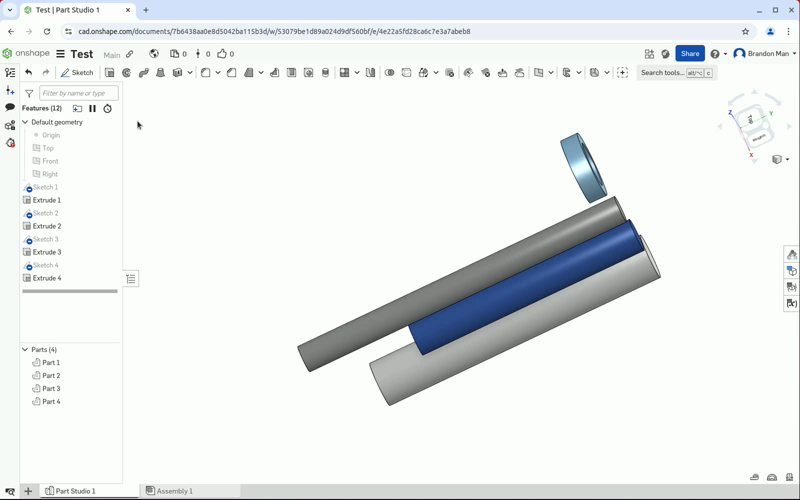
key(up, 2)
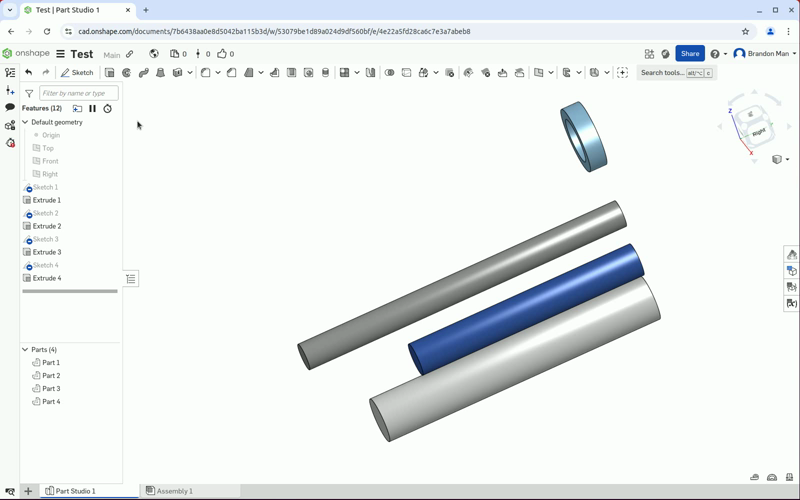
key(right, 2)
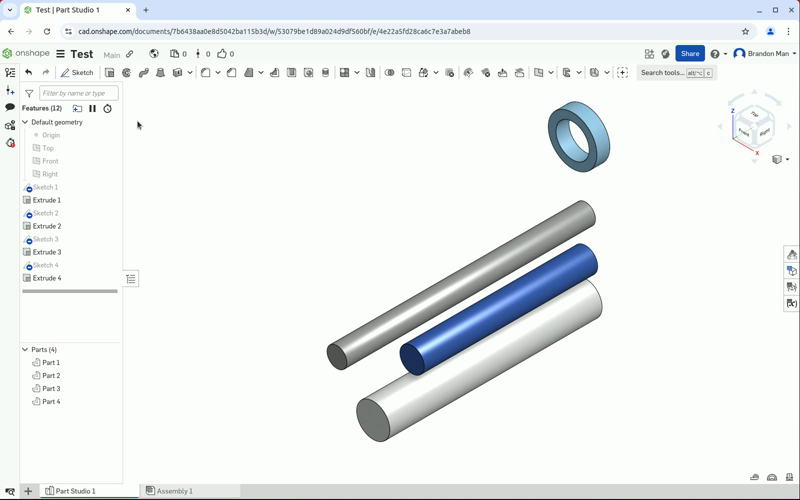
mouse_move(73, 189)
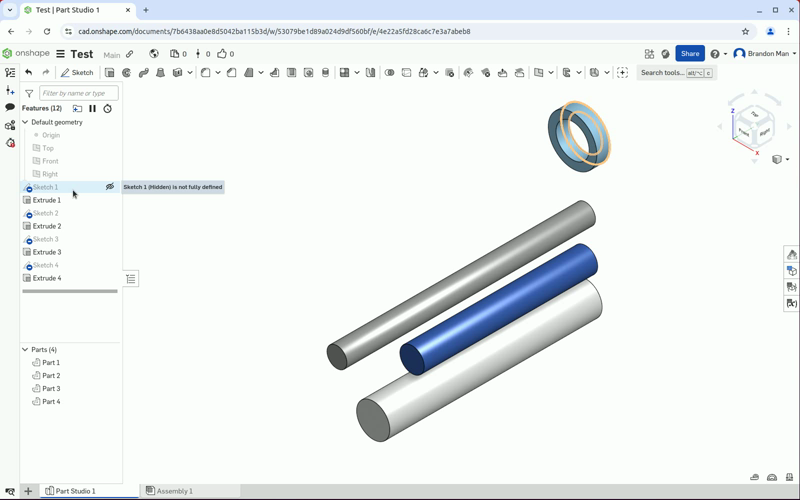
click(73, 189)